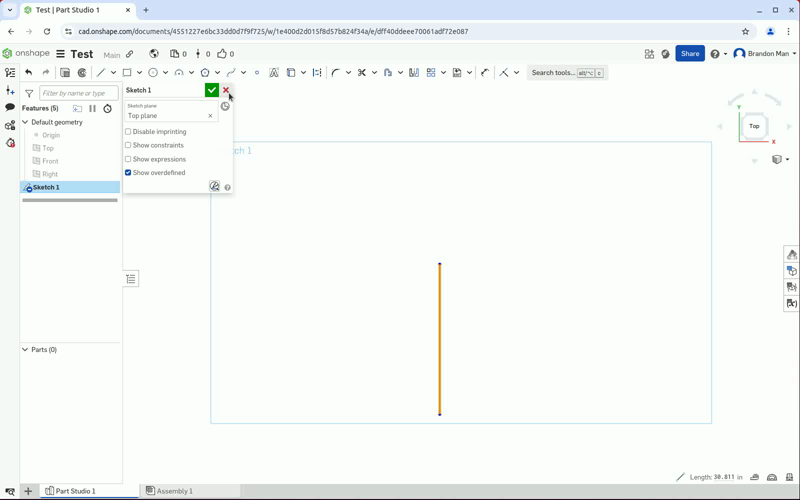
key(shift+h)
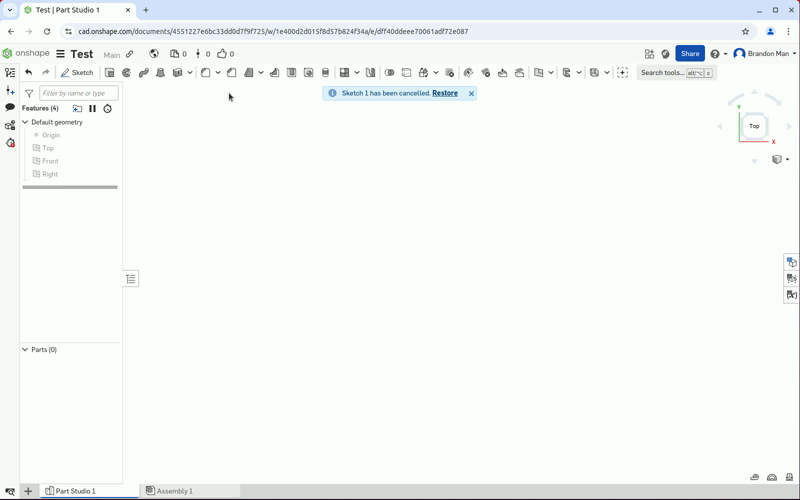
mouse_move(73, 352)
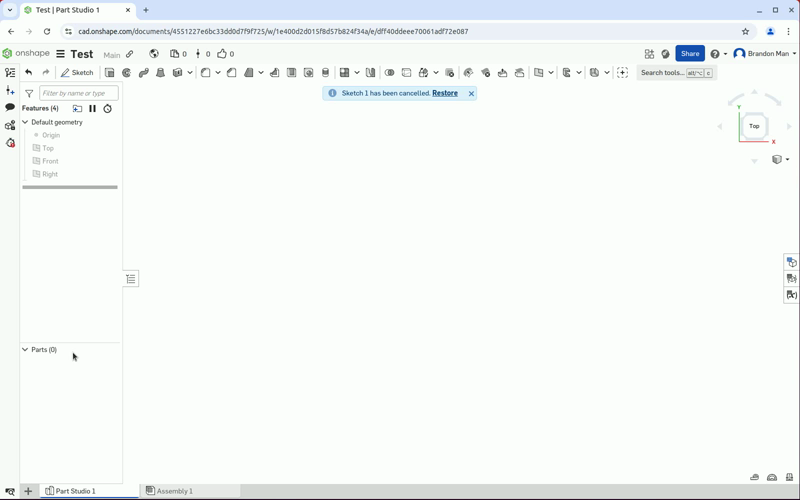
key(y)
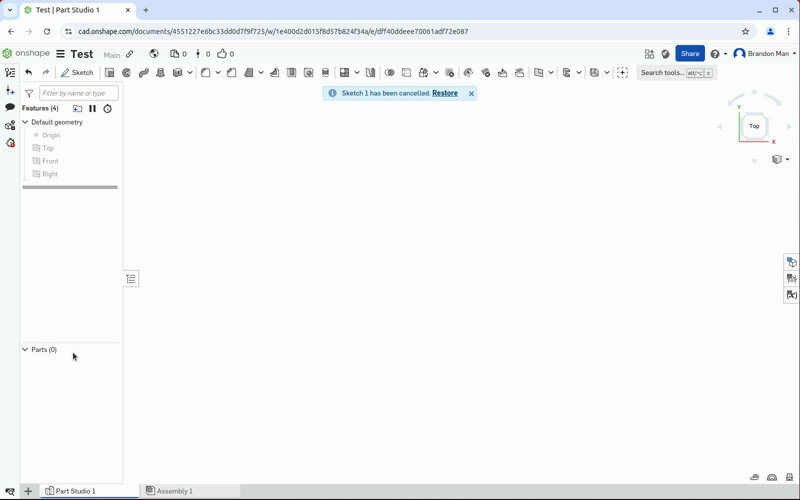
key(shift+p)
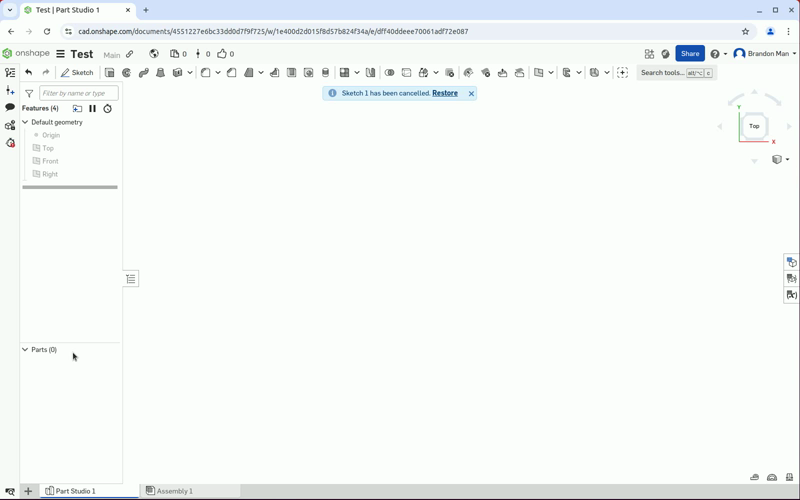
key(space)
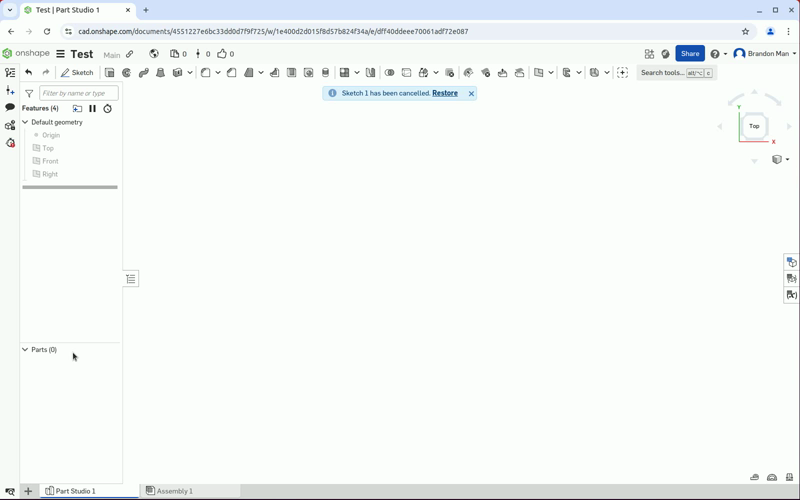
key_down(shift)
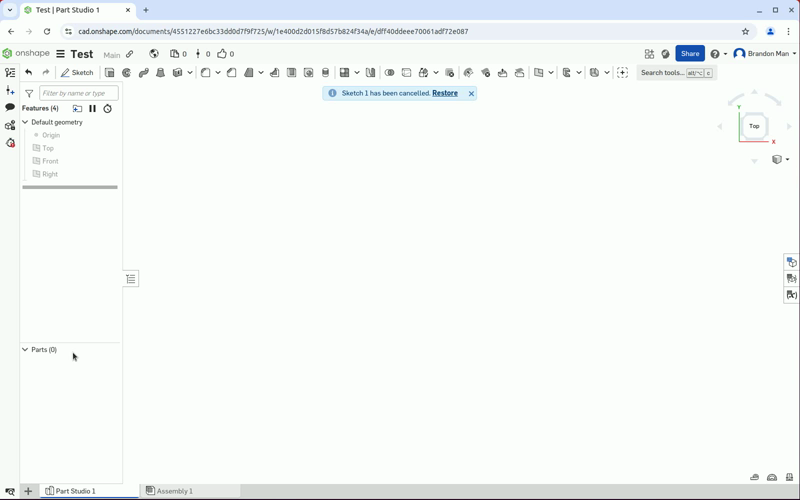
key(up)
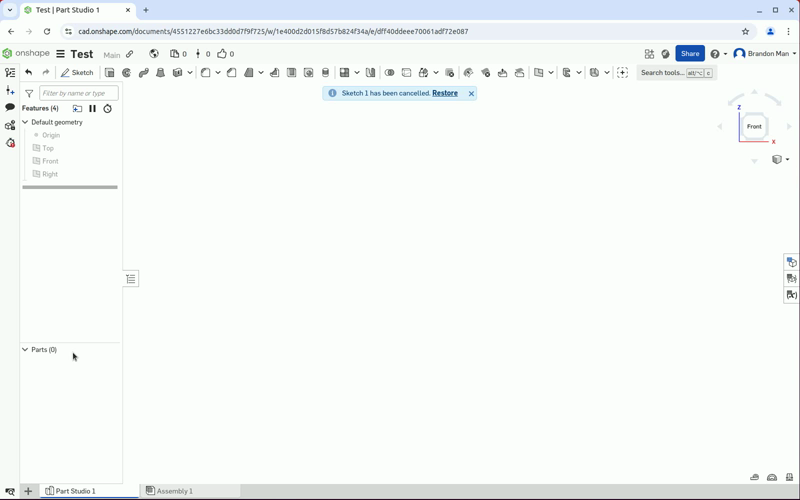
key_up(shift)
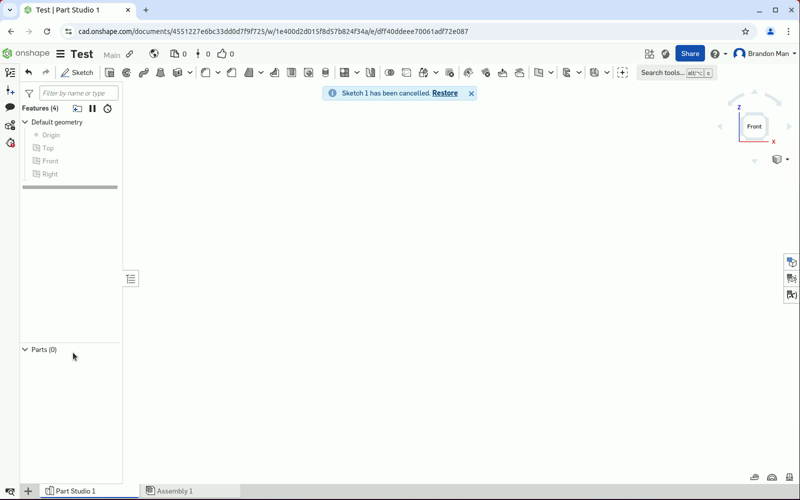
mouse_move(73, 352)
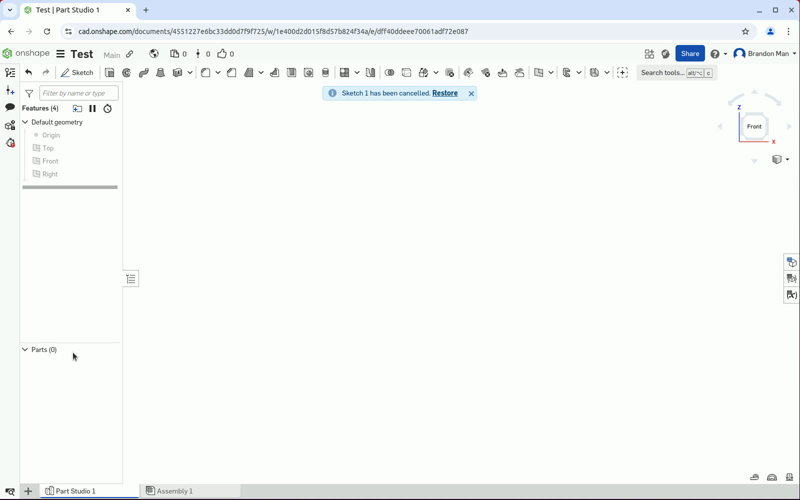
key(shift+y)
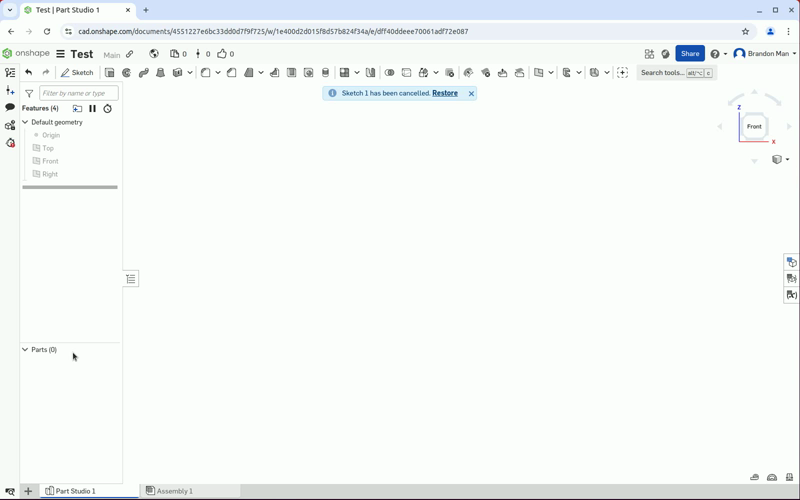
key(shift+s)
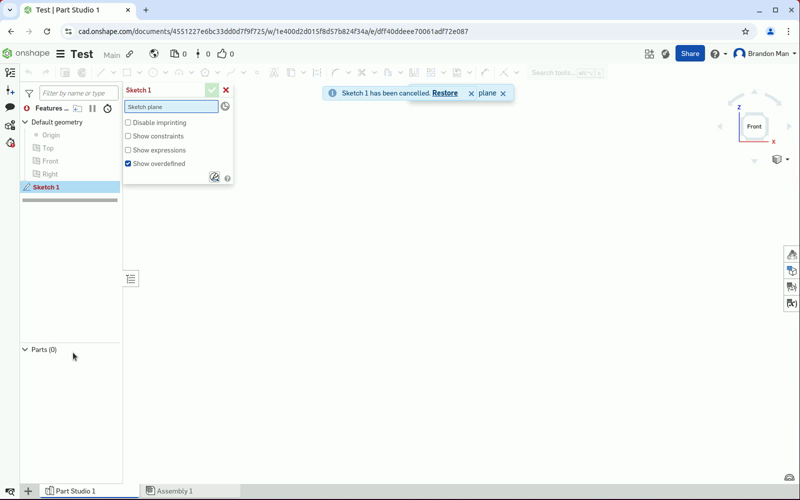
mouse_move(73, 163)
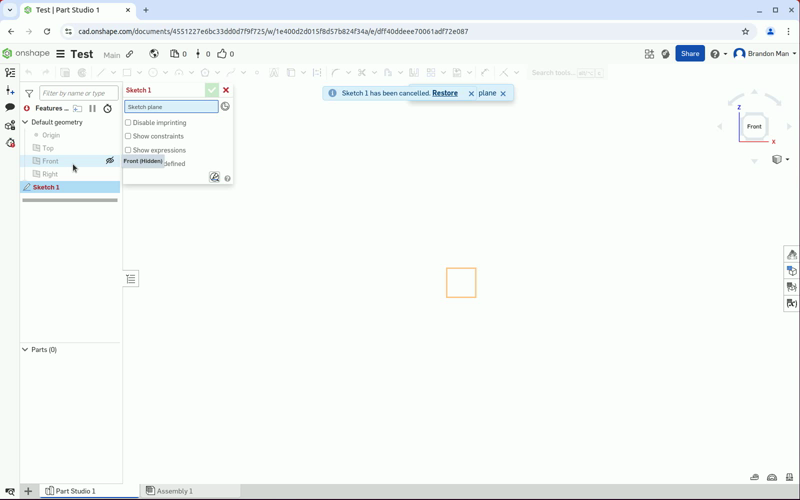
click(73, 163)
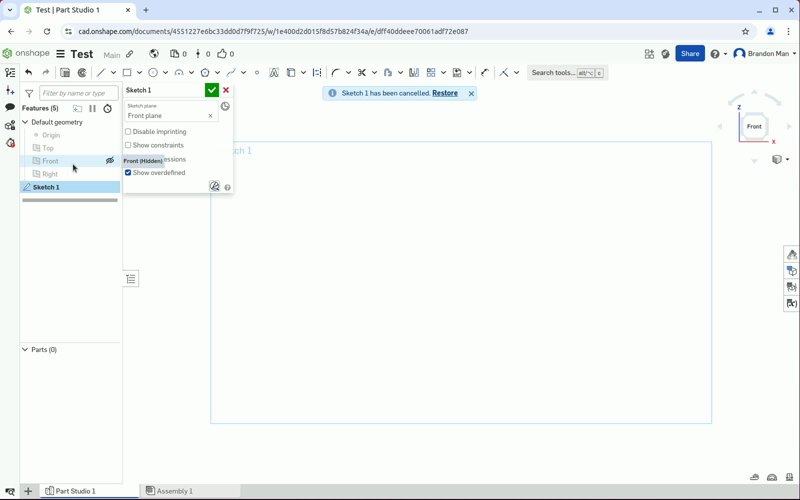
mouse_move(73, 352)
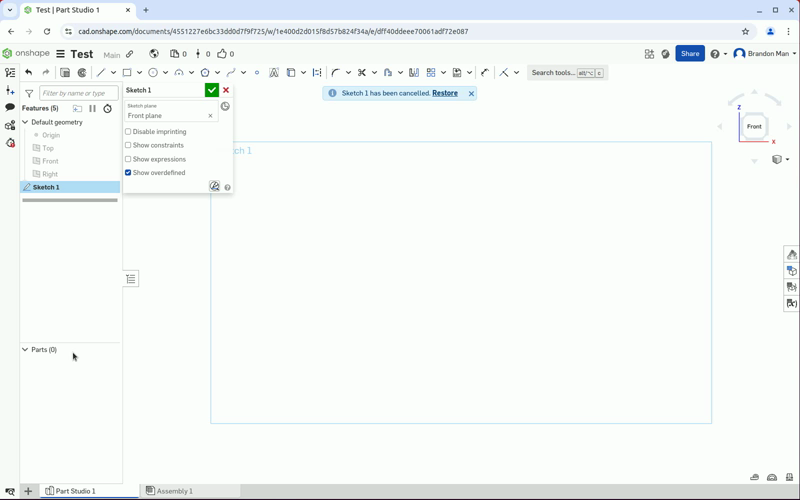
key(y)
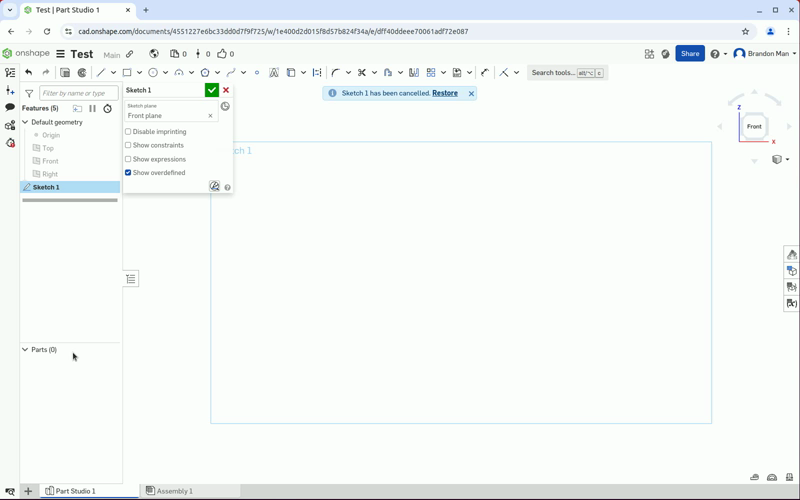
key(l)
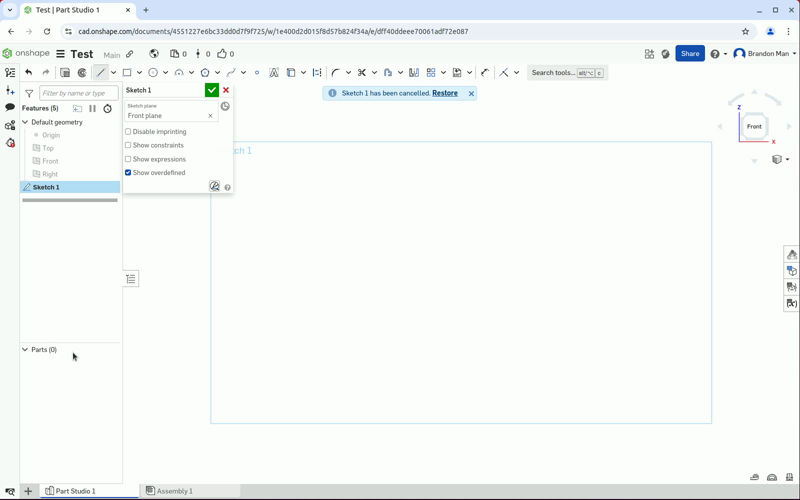
key_down(shift)
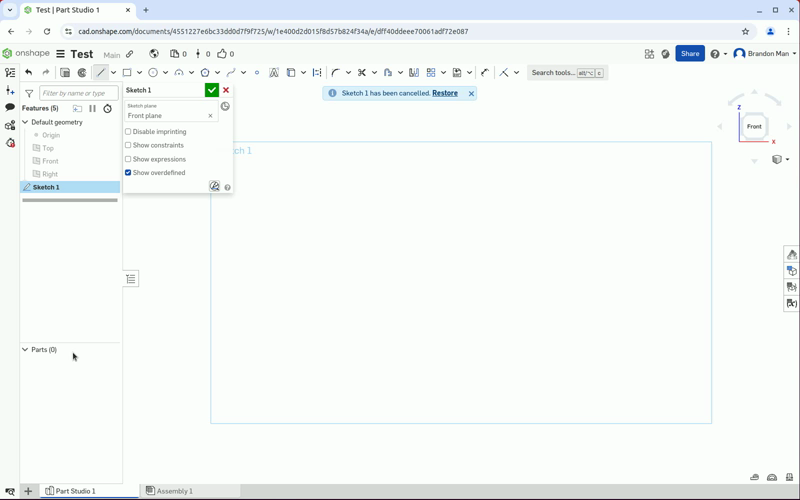
mouse_move(460, 282)
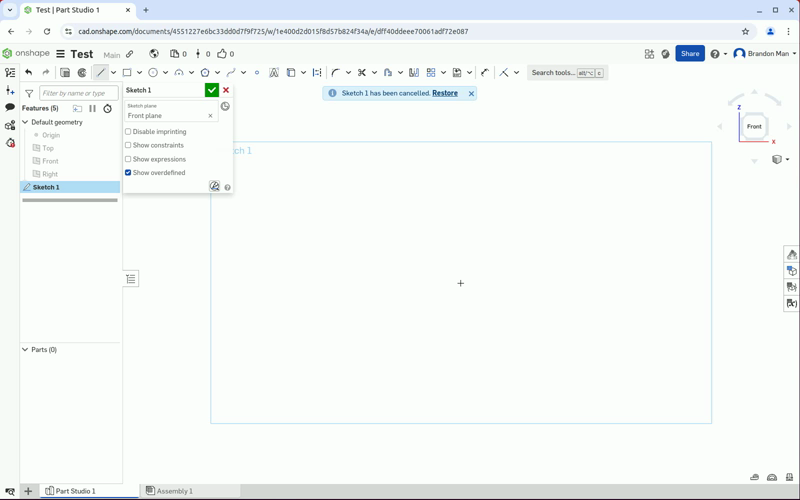
click(460, 282)
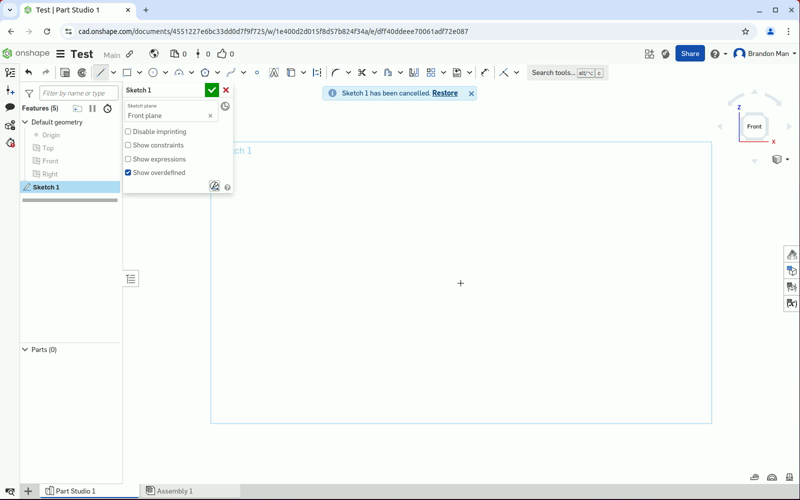
key_up(shift)
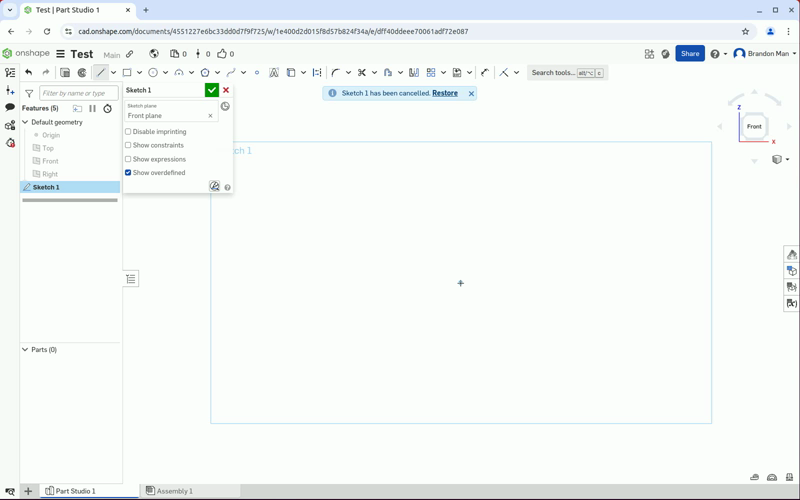
key_down(shift)
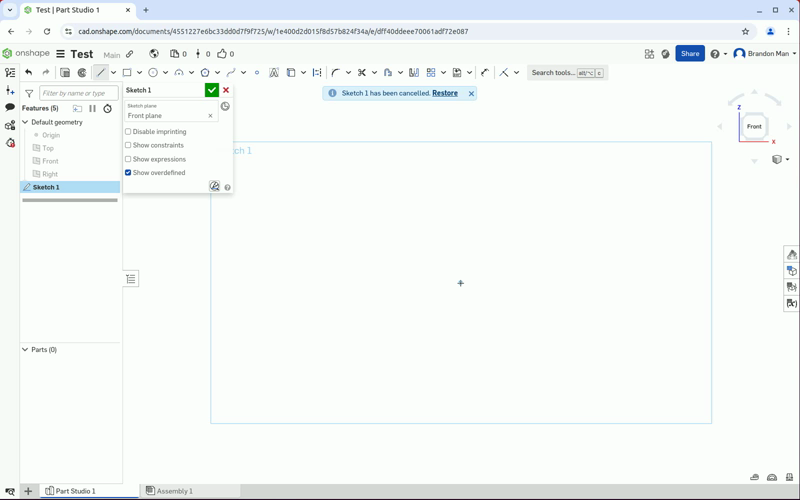
mouse_move(536, 282)
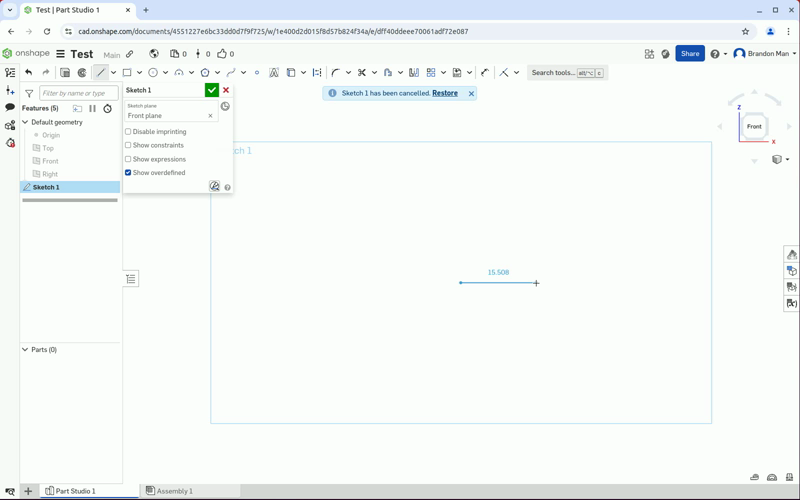
click(536, 282)
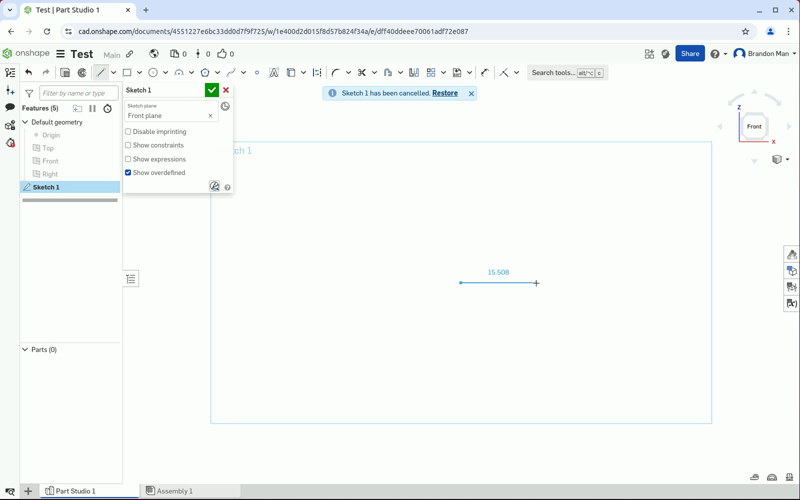
key_up(shift)
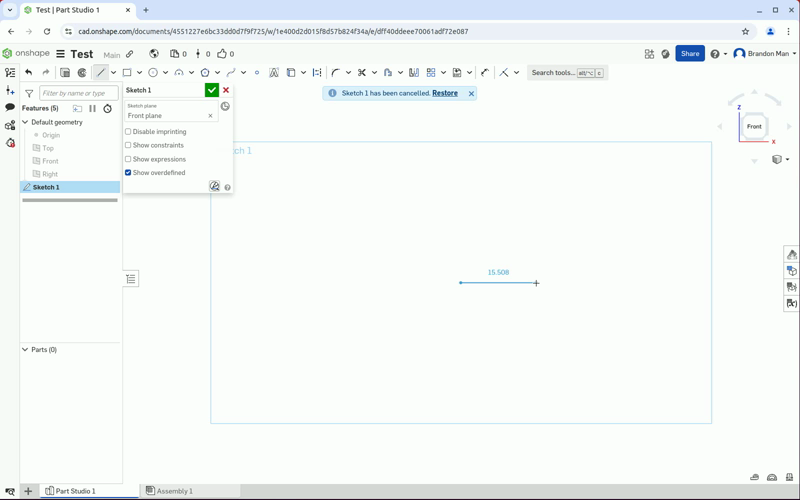
key_down(shift)
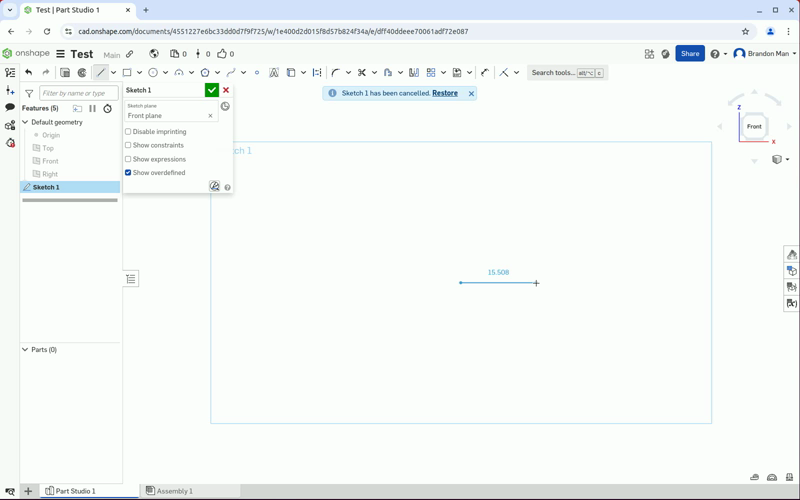
mouse_move(566, 282)
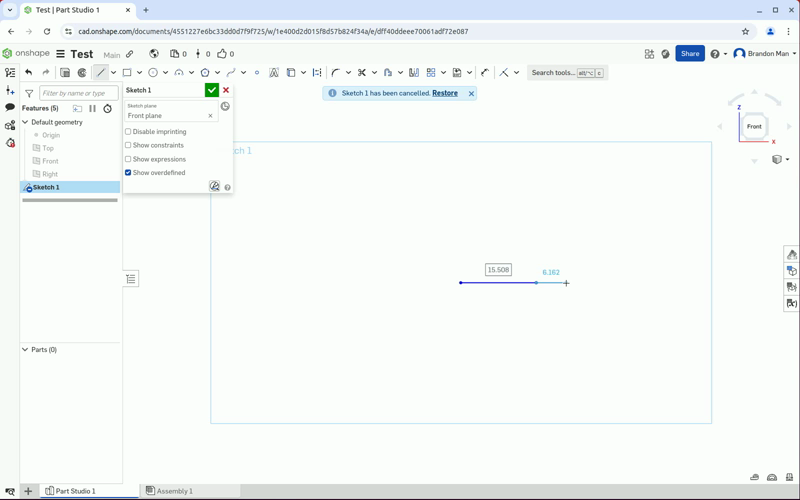
mouse_move(536, 264)
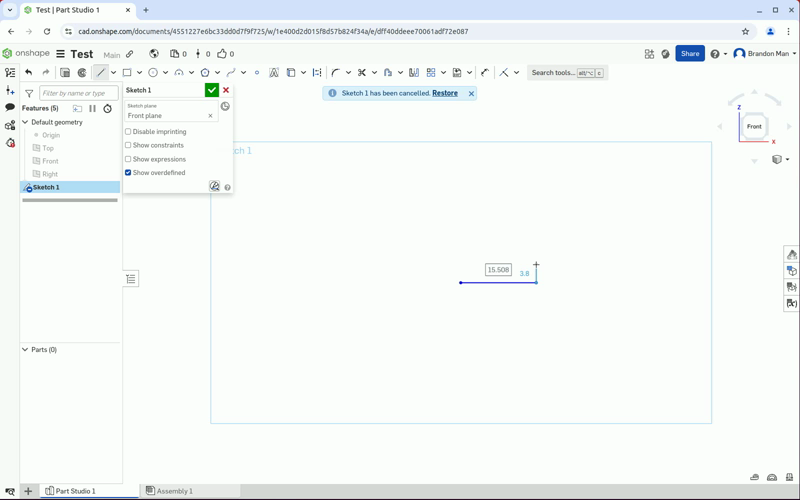
click(536, 264)
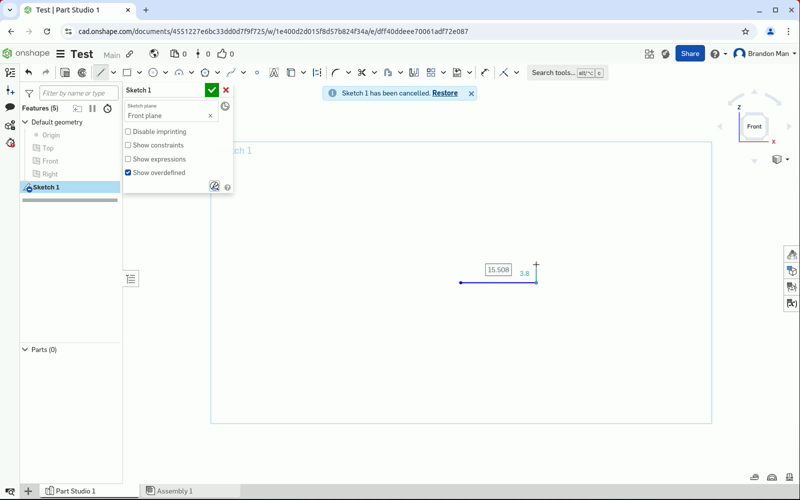
key_up(shift)
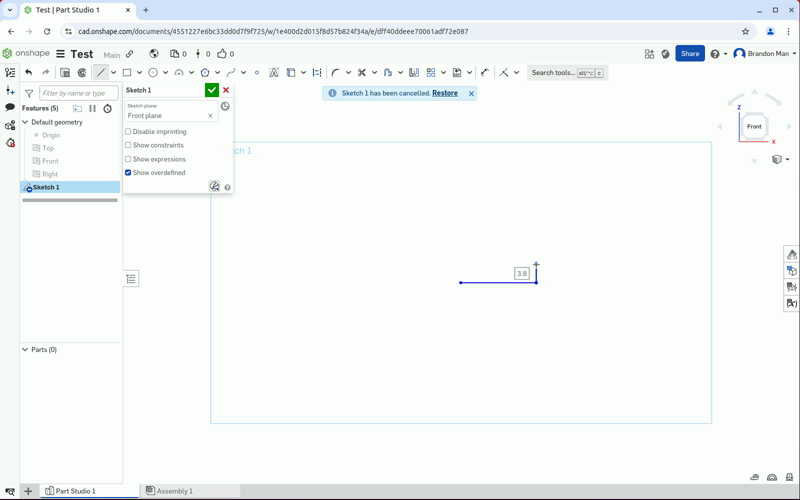
key_down(shift)
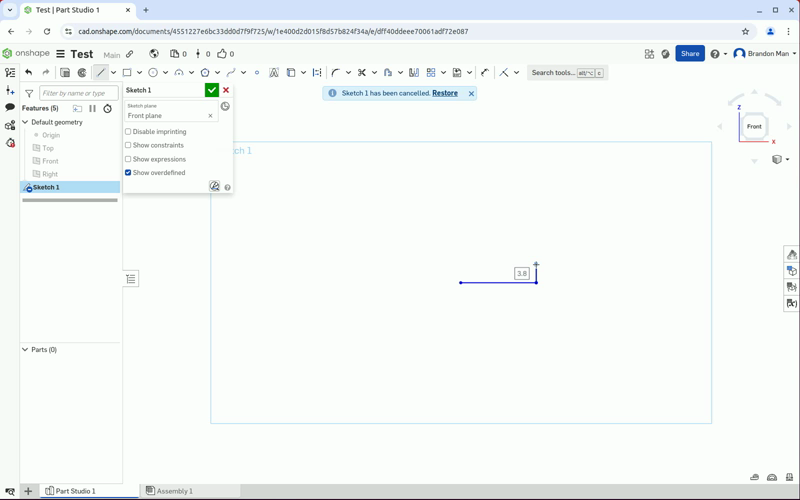
mouse_move(460, 207)
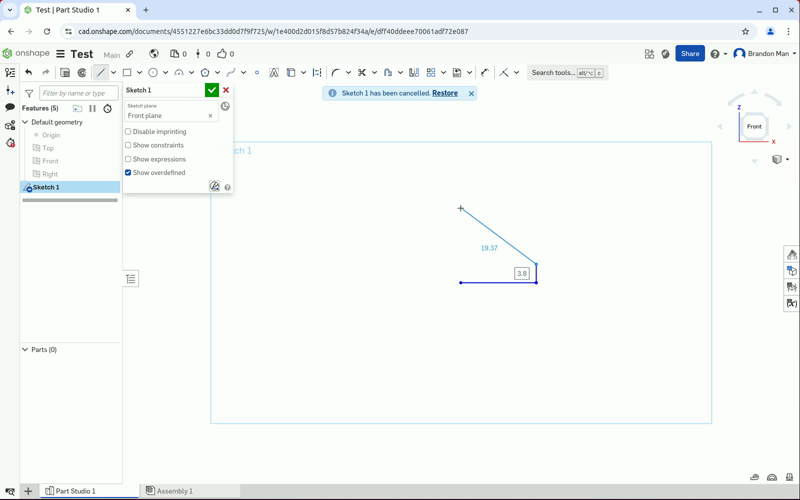
click(460, 207)
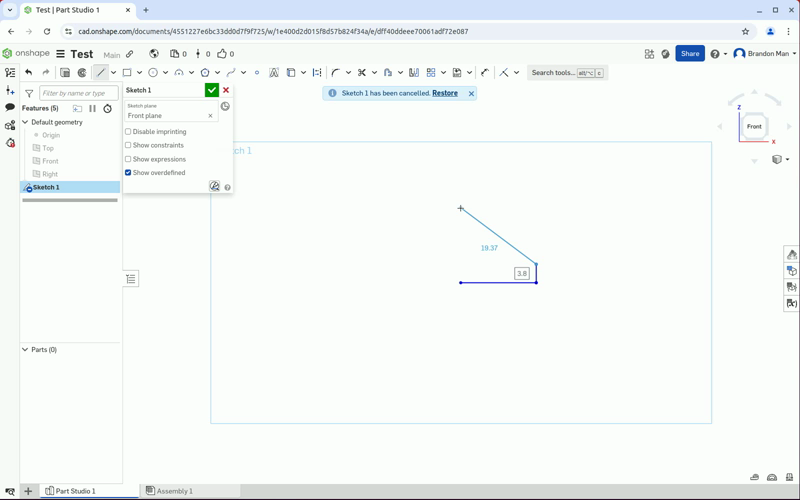
key_up(shift)
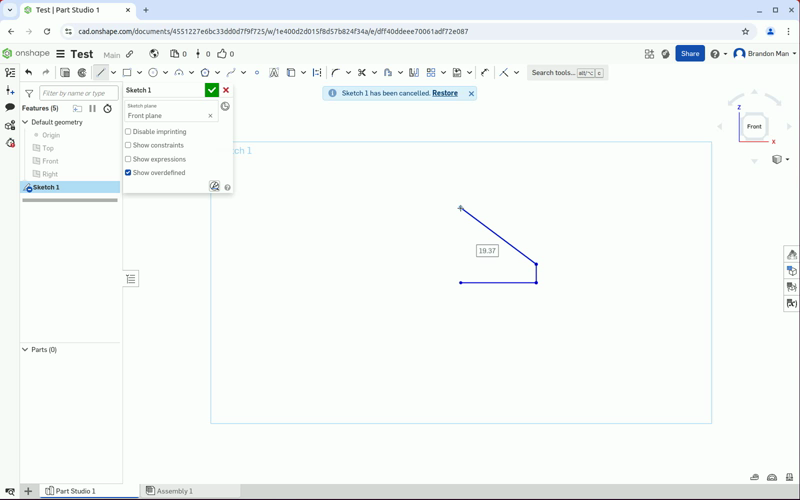
key_down(shift)
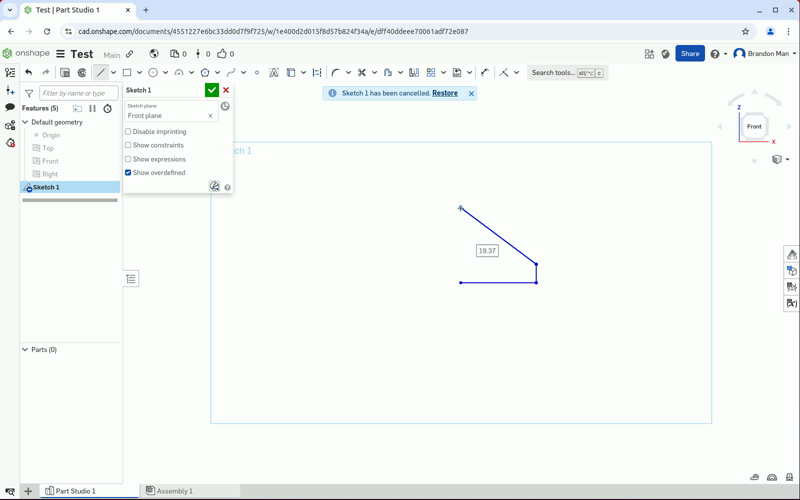
mouse_move(460, 282)
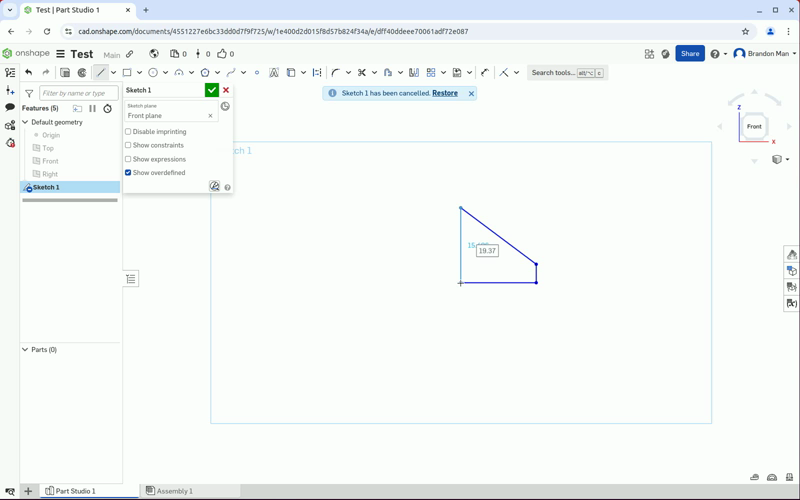
key_up(shift)
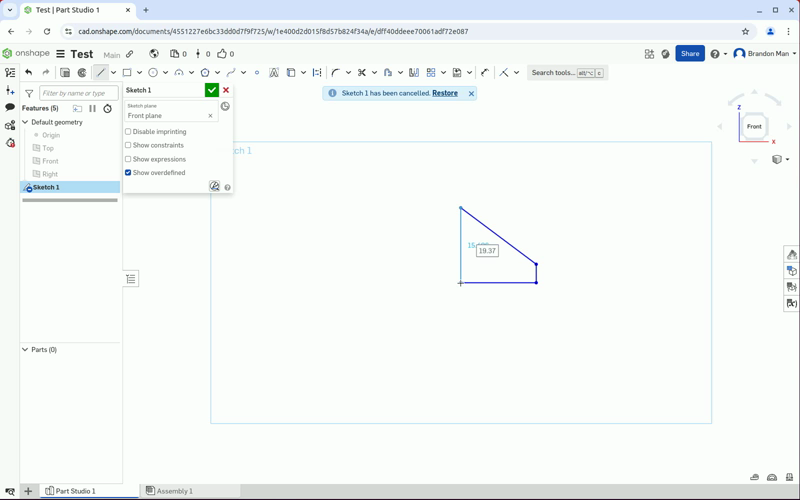
click(460, 282)
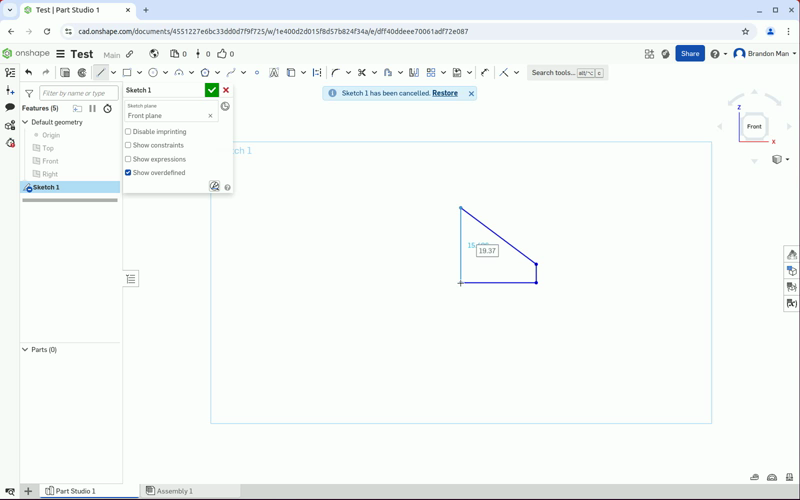
key(esc)
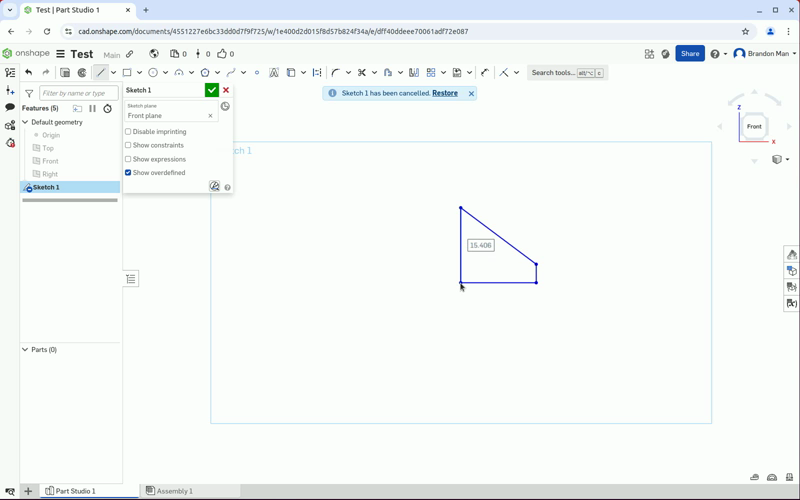
mouse_move(499, 267)
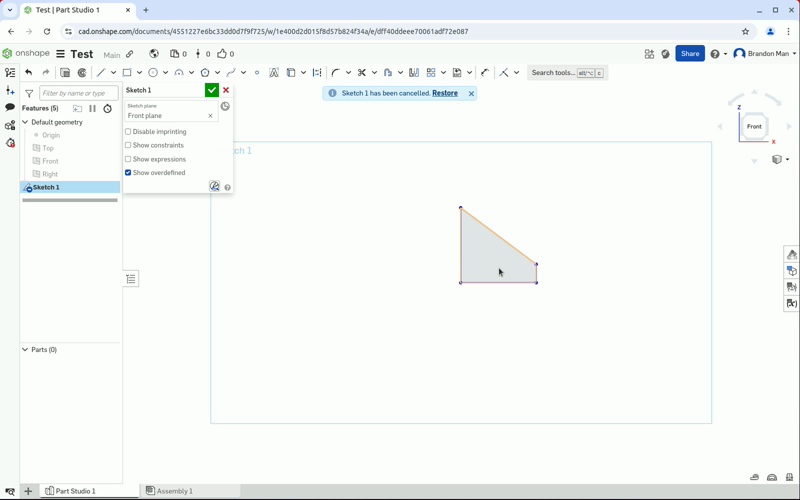
click(499, 267)
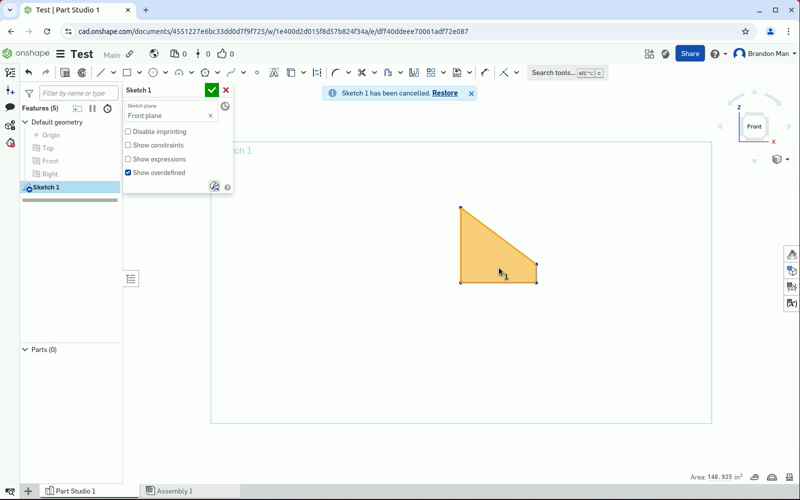
mouse_move(73, 352)
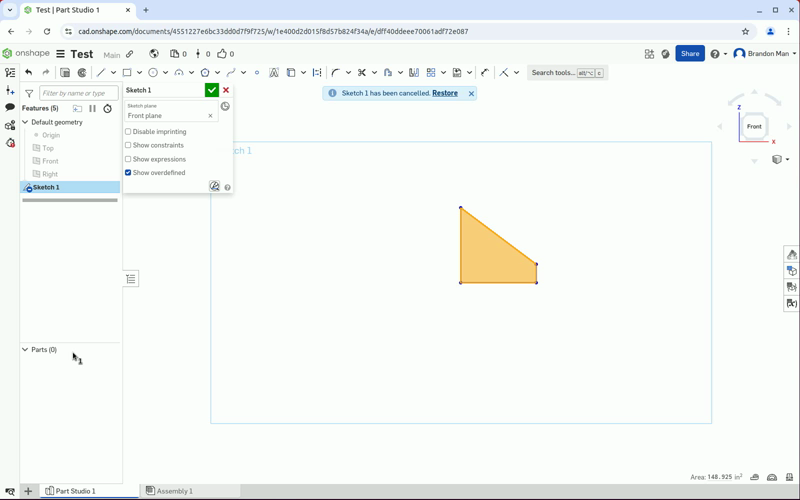
key(shift+y)
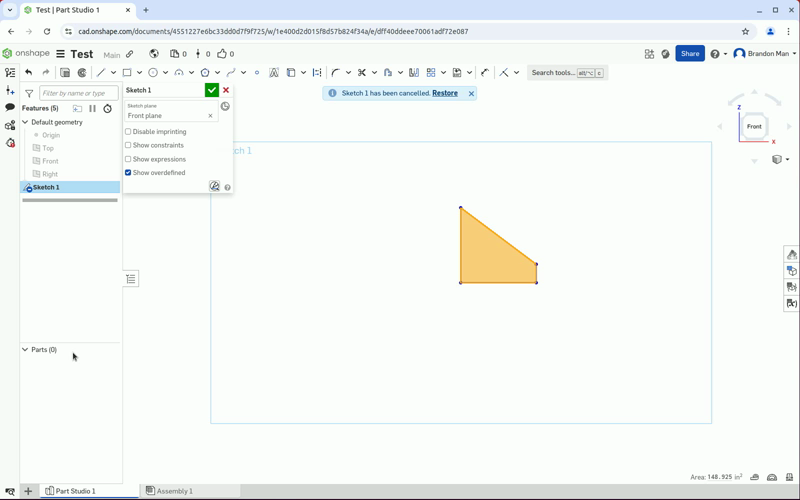
key(shift+e)
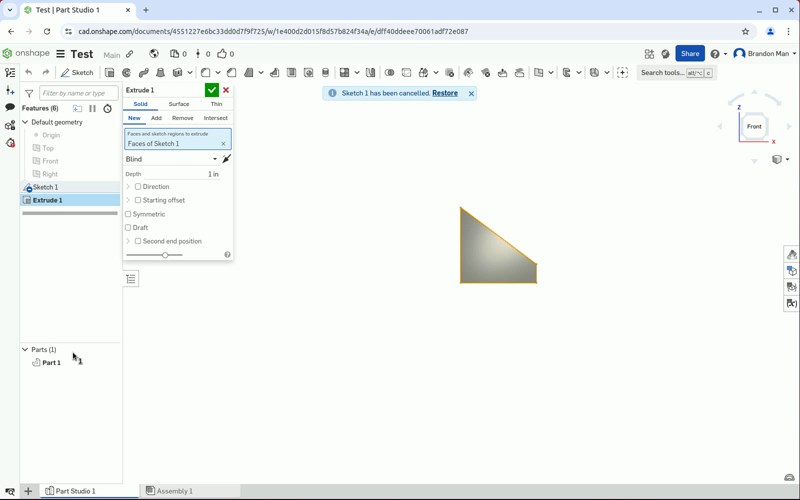
mouse_move(143, 106)
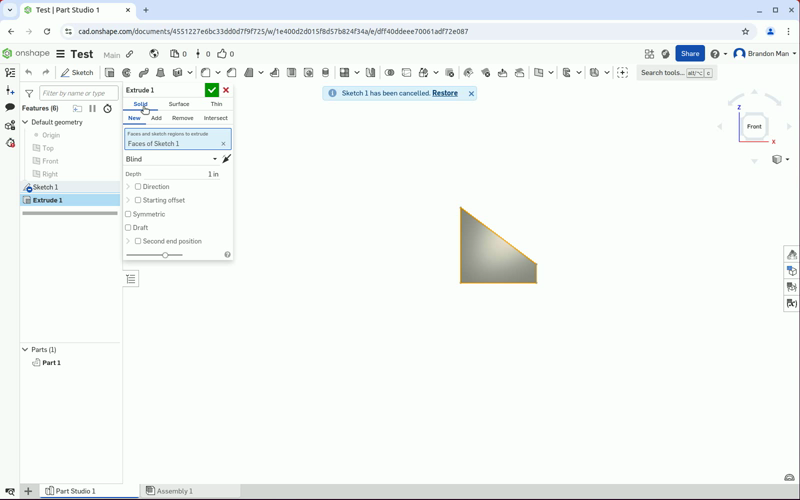
click(143, 106)
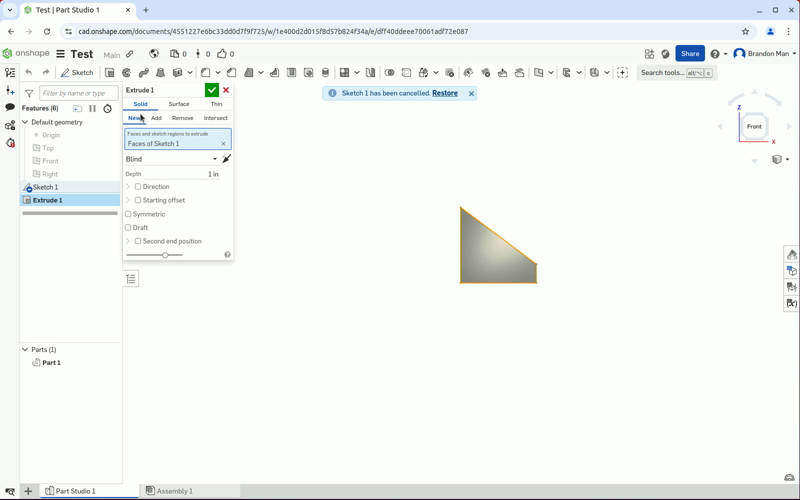
mouse_move(137, 120)
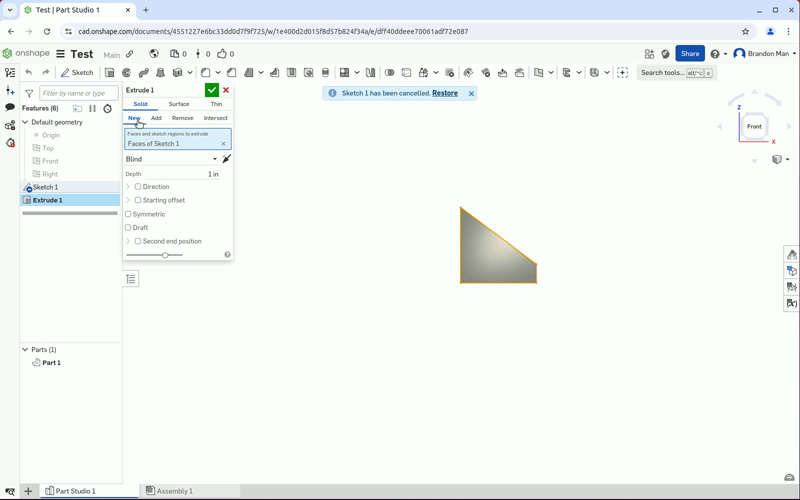
click(137, 120)
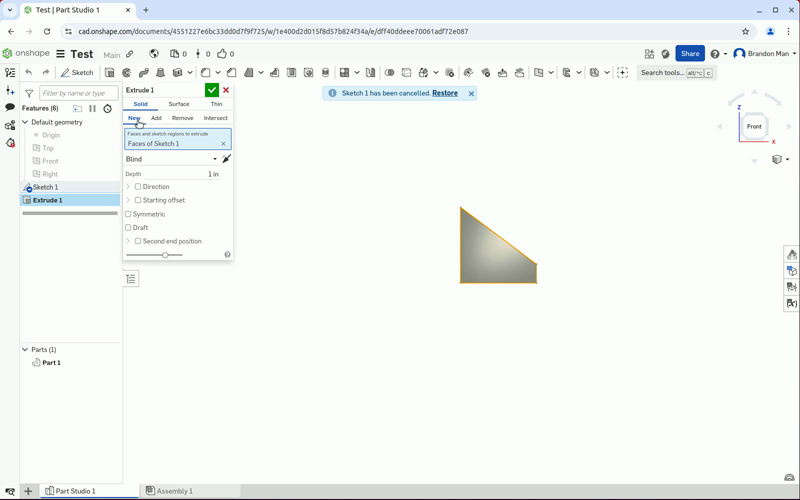
key(tab, 4)
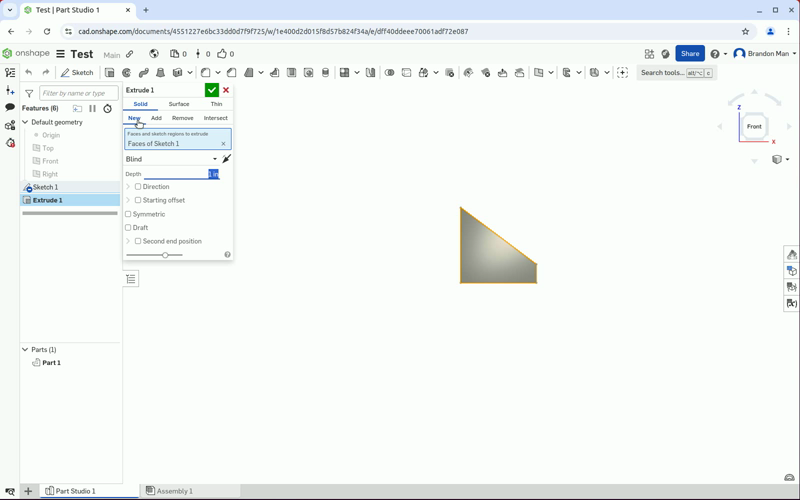
text(23.108)
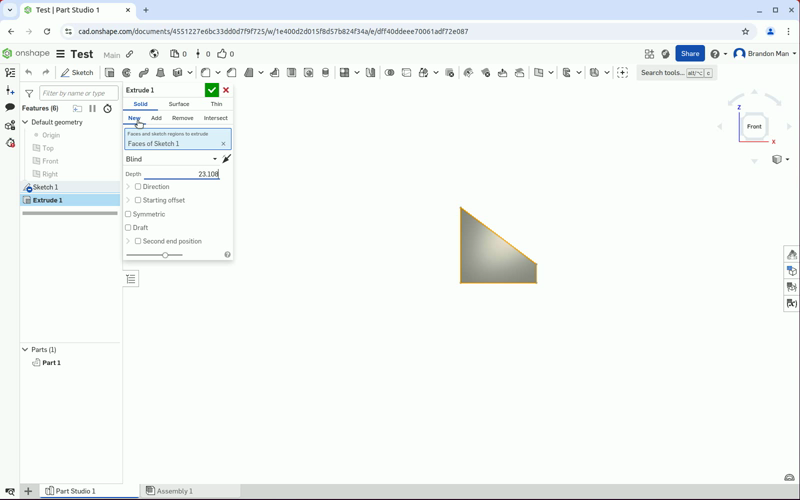
key(enter)
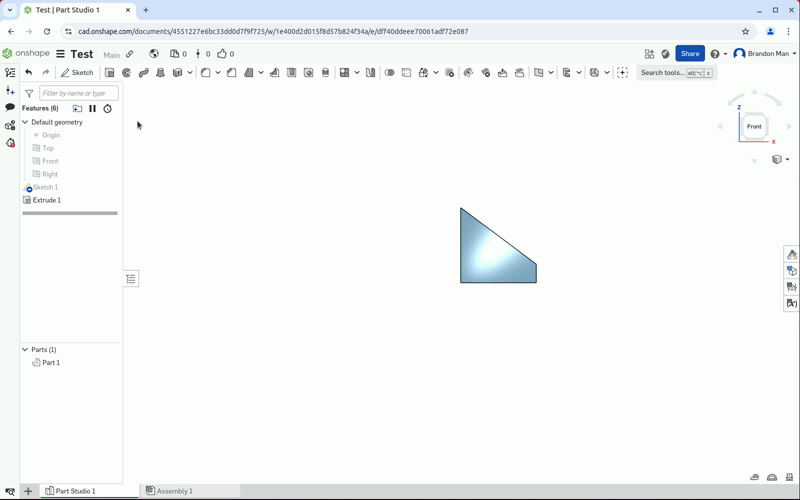
key(shift+h)
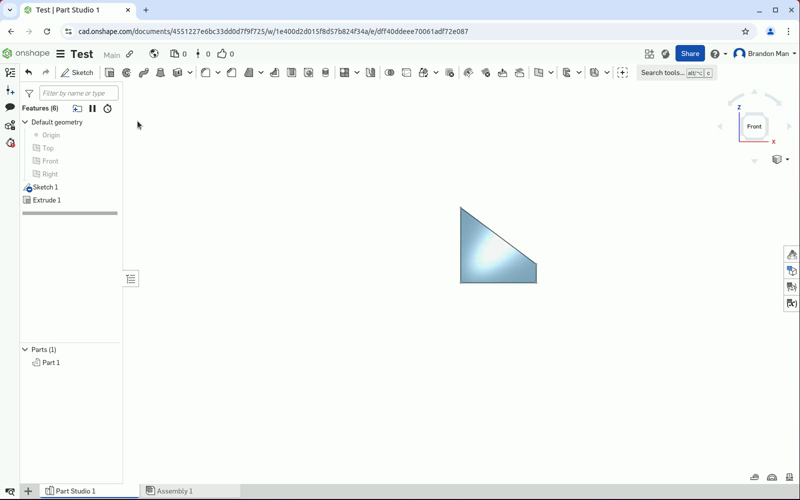
key(shift+h)
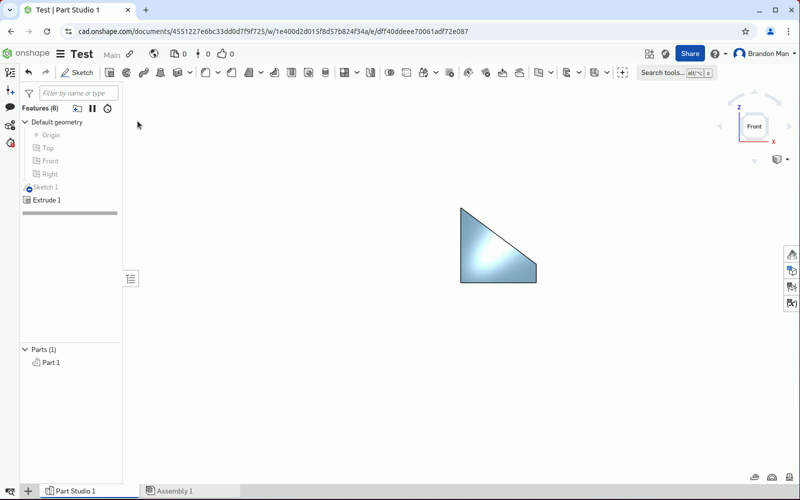
mouse_move(73, 189)
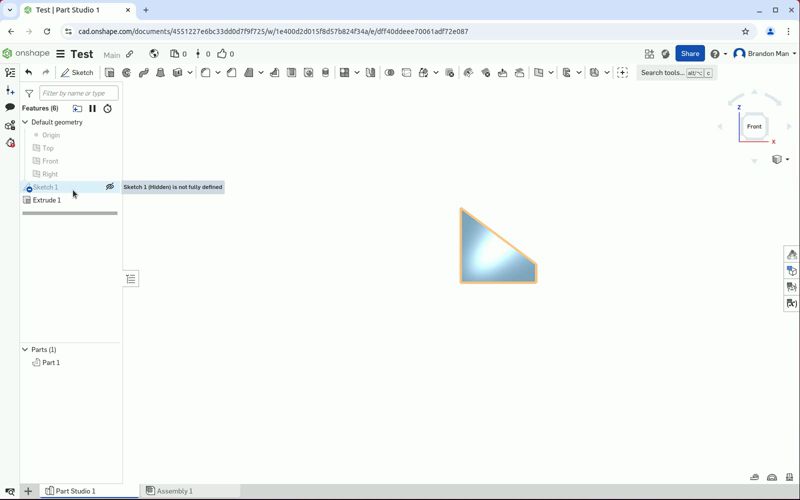
click(73, 189)
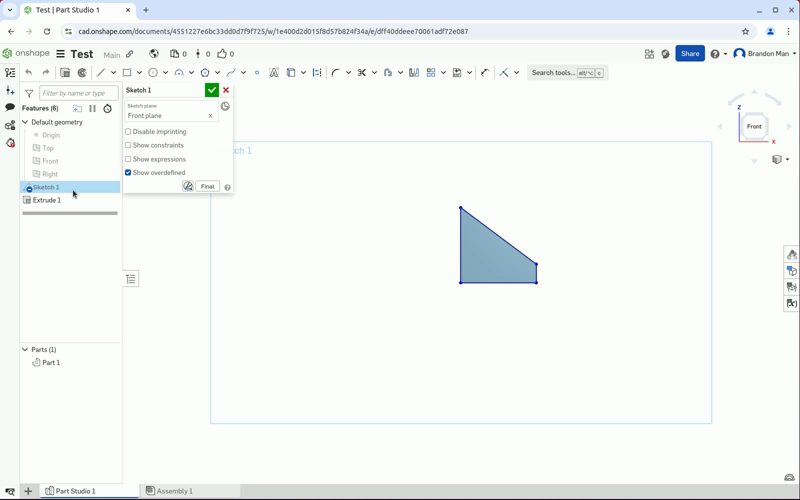
mouse_move(229, 92)
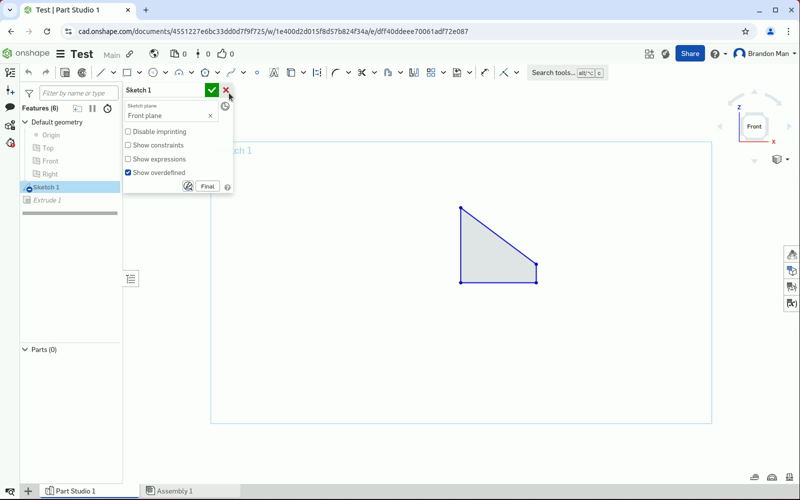
click(229, 92)
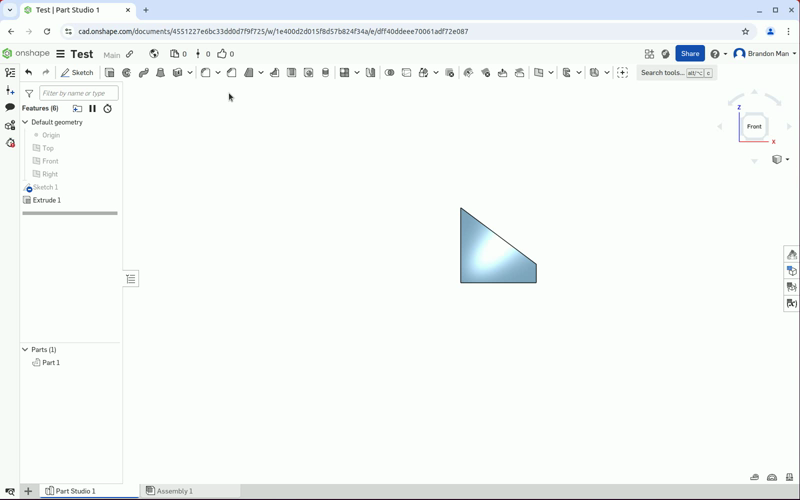
mouse_move(541, 75)
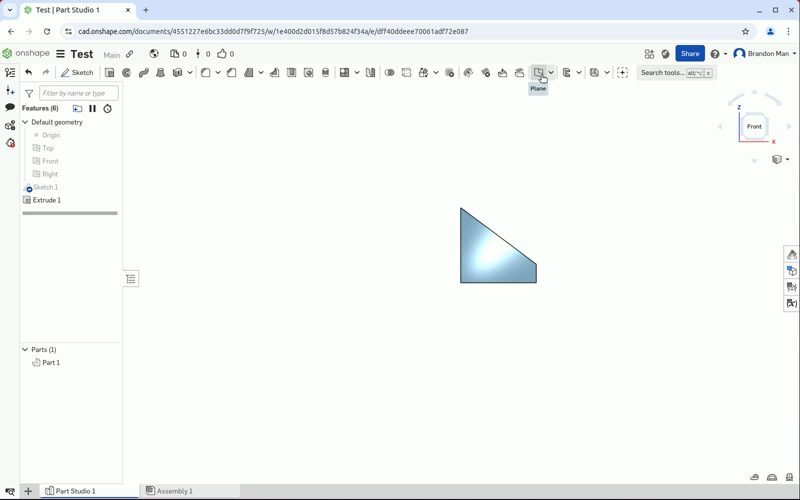
click(541, 75)
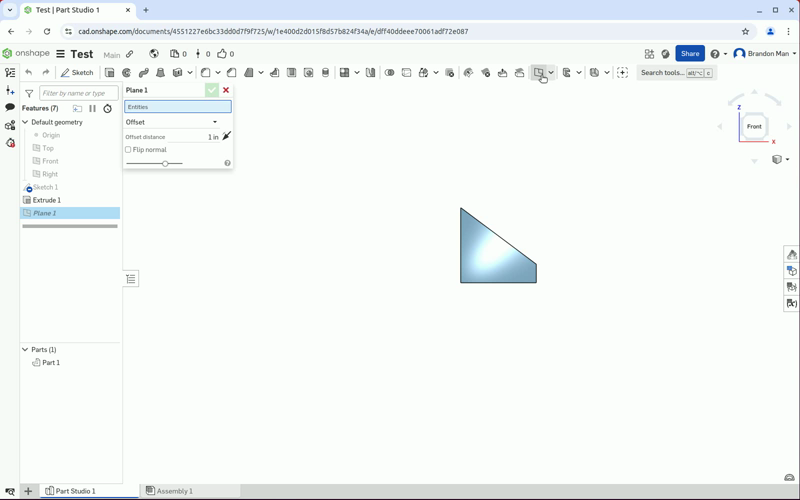
mouse_move(73, 163)
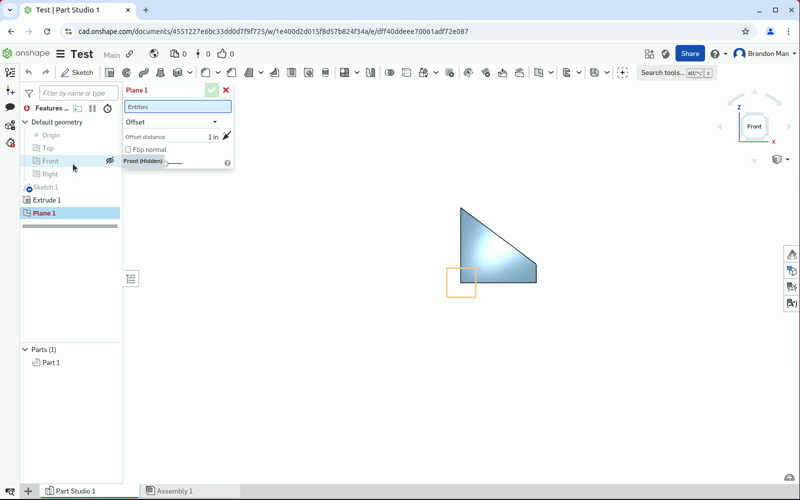
click(73, 163)
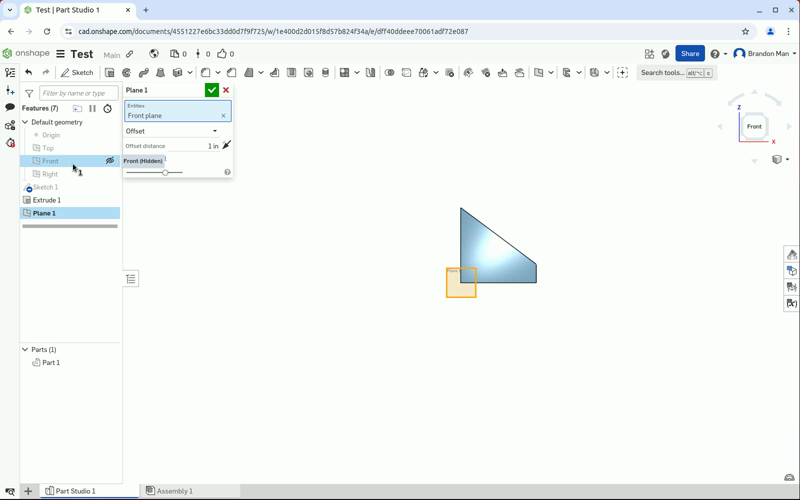
key(tab, 2)
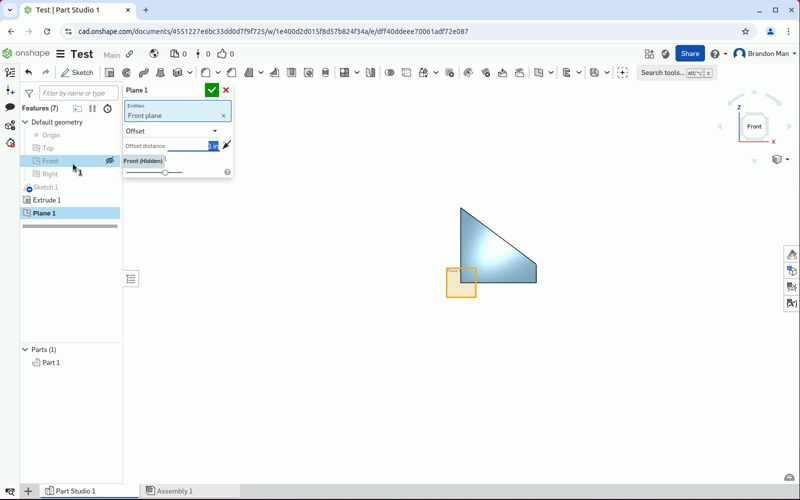
text(23.108)
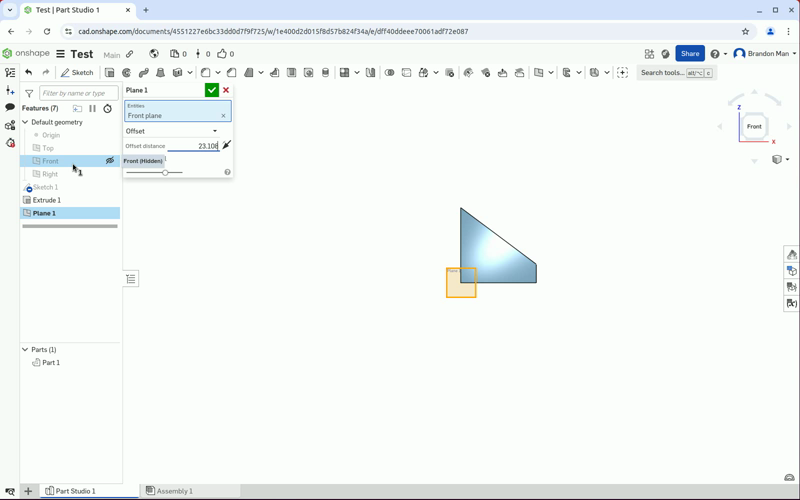
key(enter, 2)
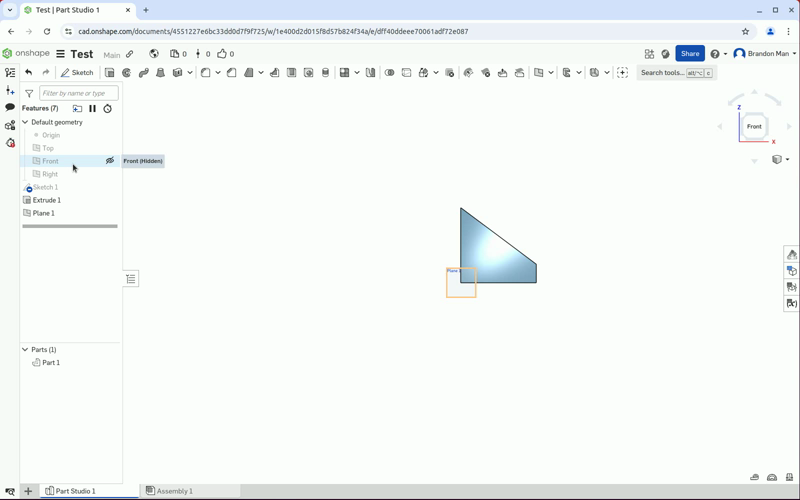
key(shift+s)
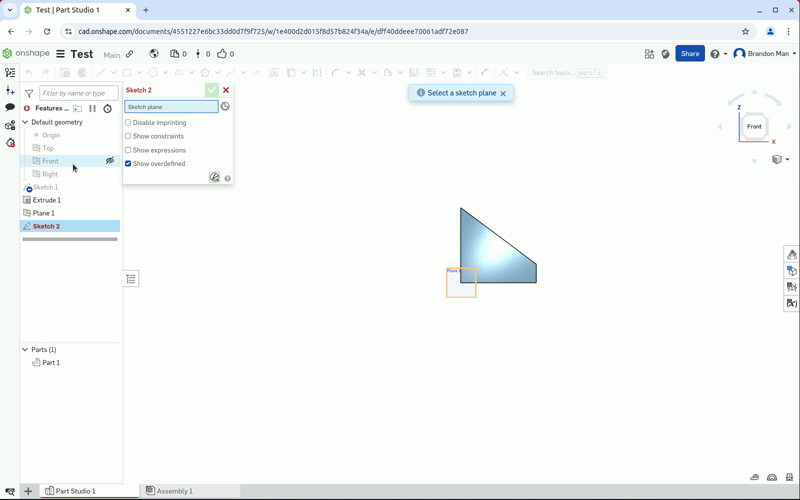
mouse_move(73, 215)
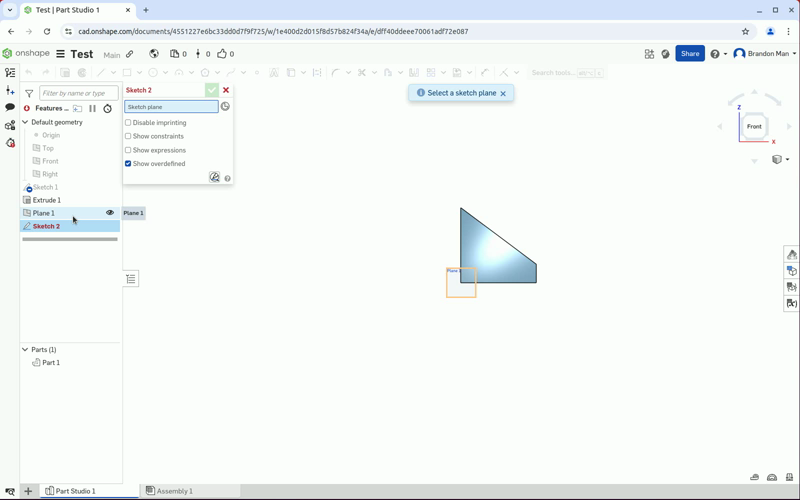
click(73, 215)
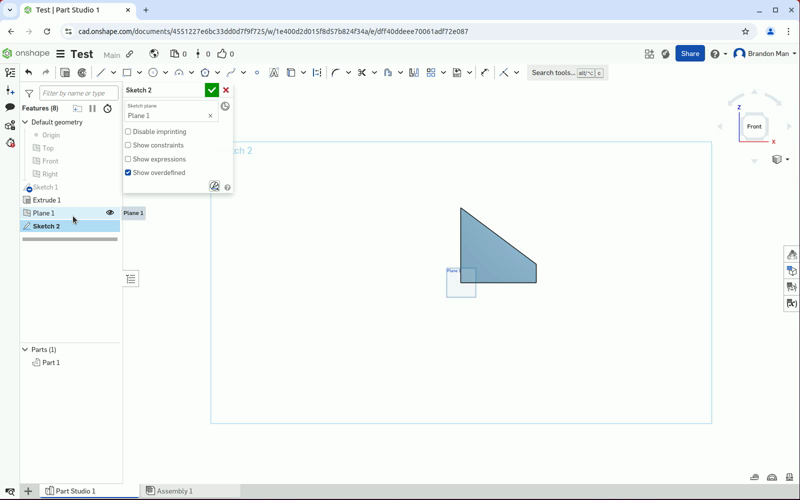
mouse_move(73, 352)
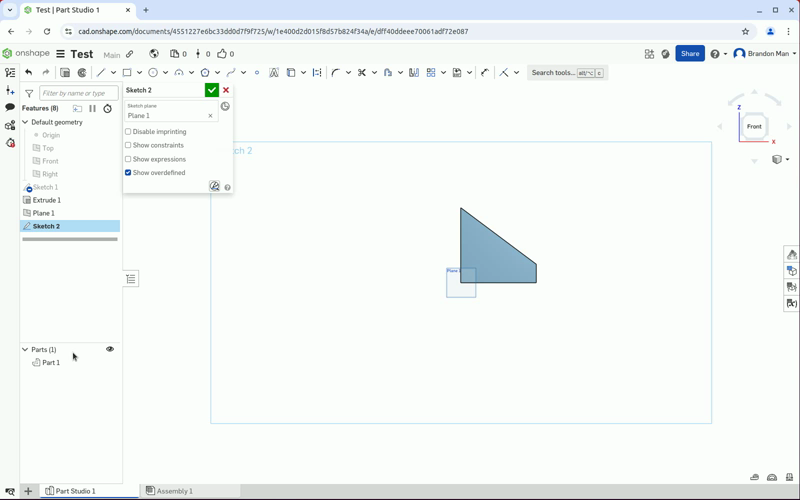
key(y)
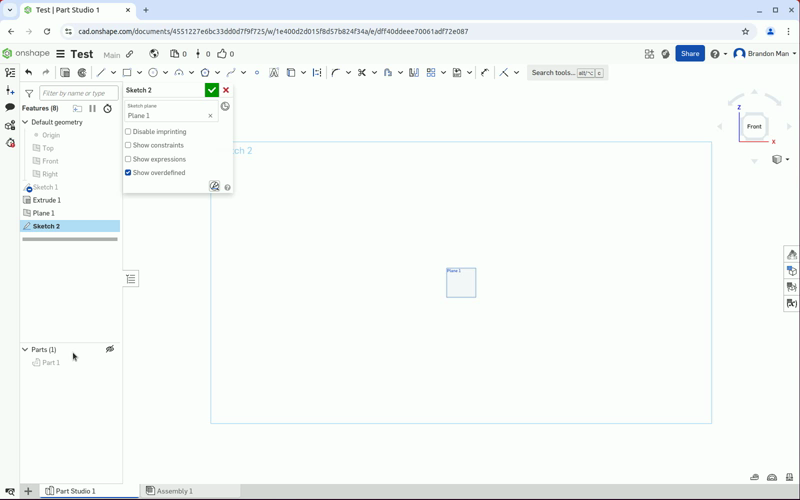
key(l)
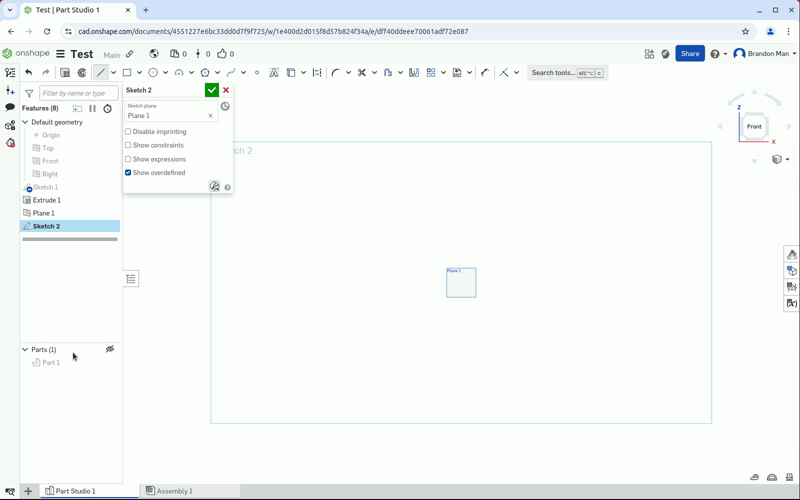
key_down(shift)
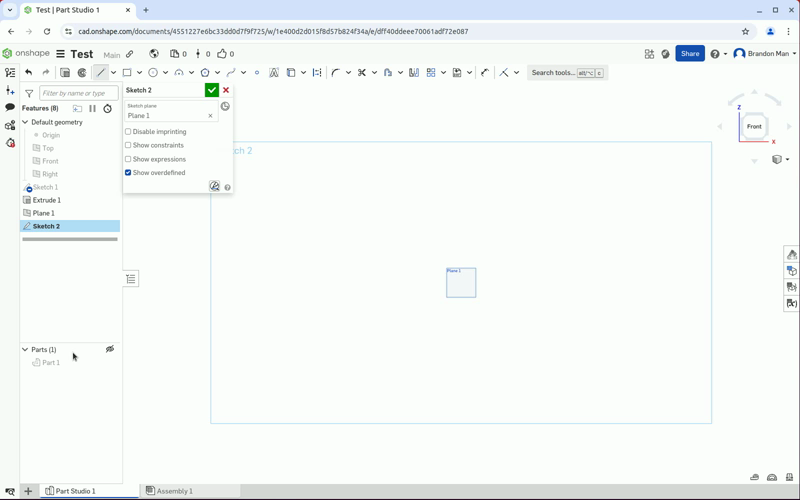
mouse_move(460, 264)
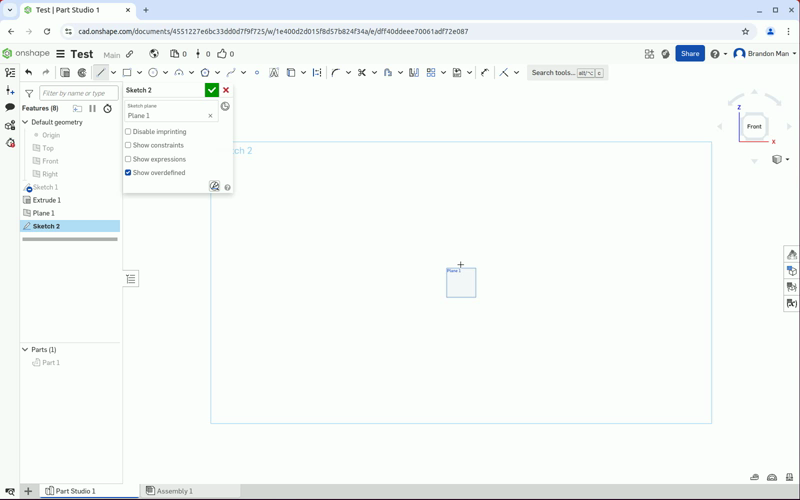
click(460, 264)
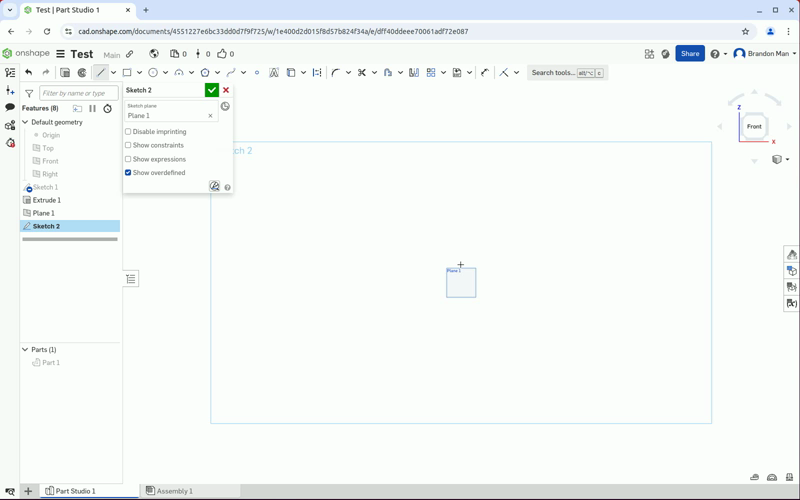
key_up(shift)
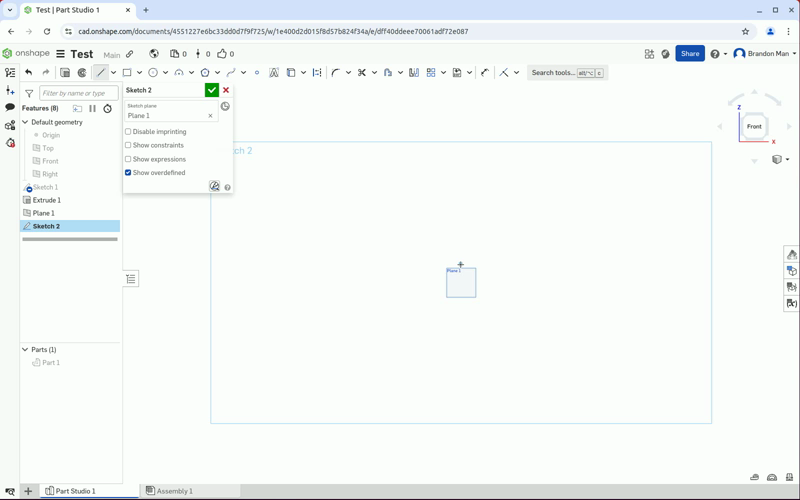
key_down(shift)
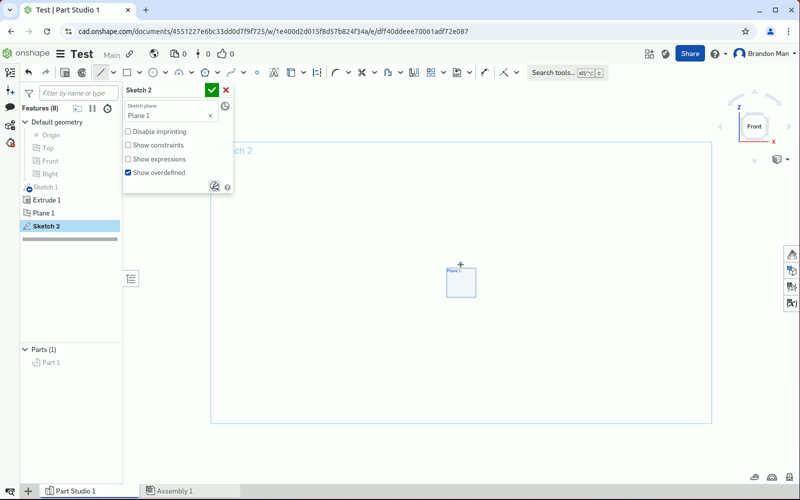
mouse_move(536, 264)
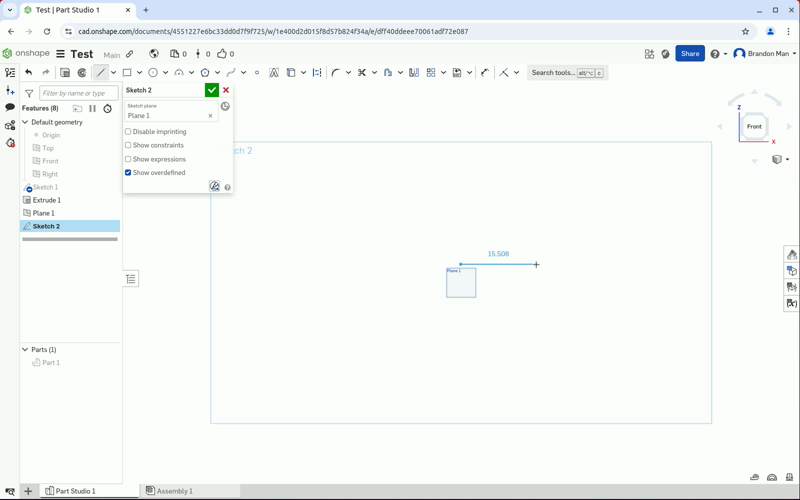
click(536, 264)
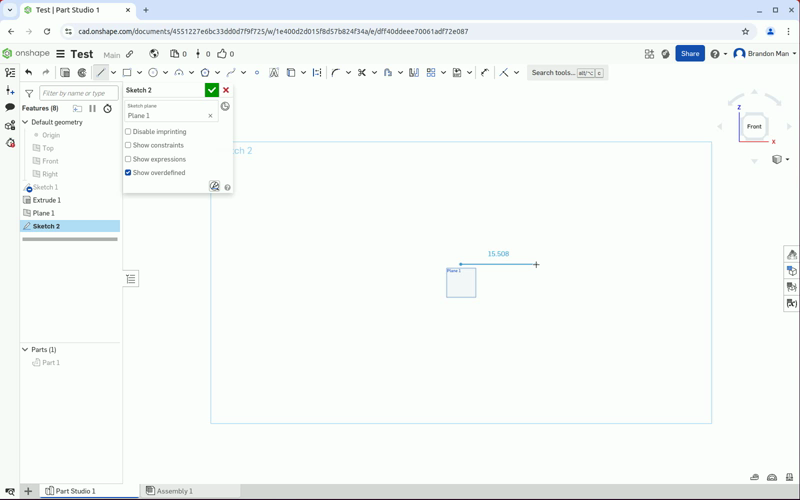
key_up(shift)
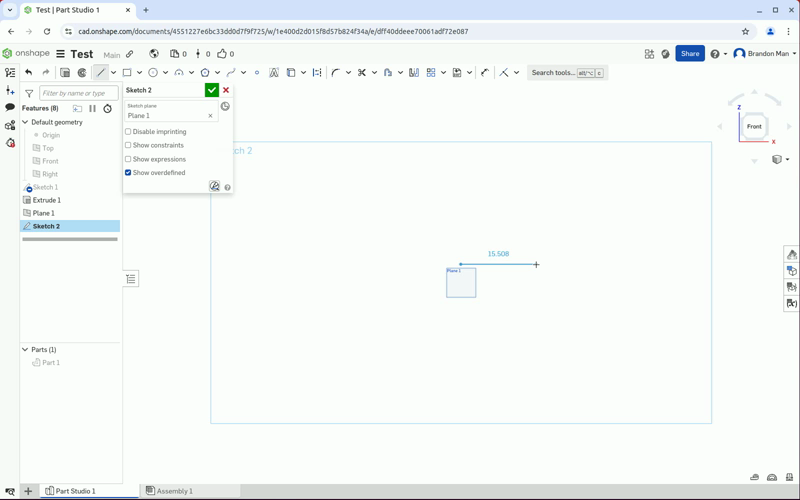
key_down(shift)
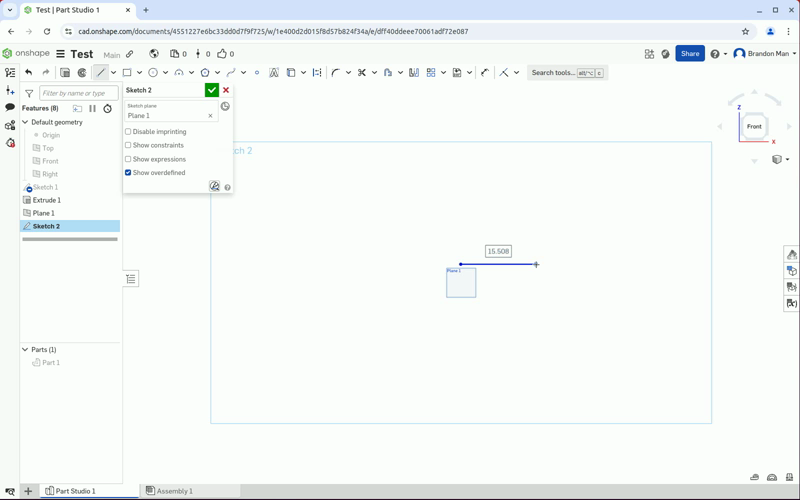
mouse_move(460, 207)
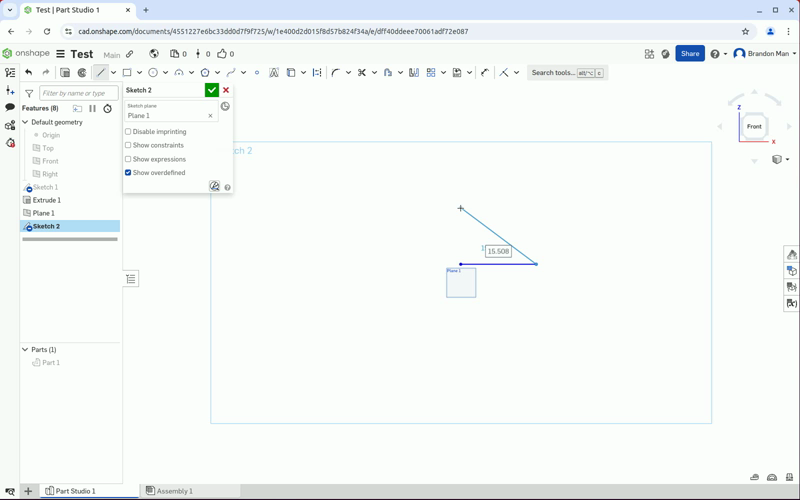
click(460, 207)
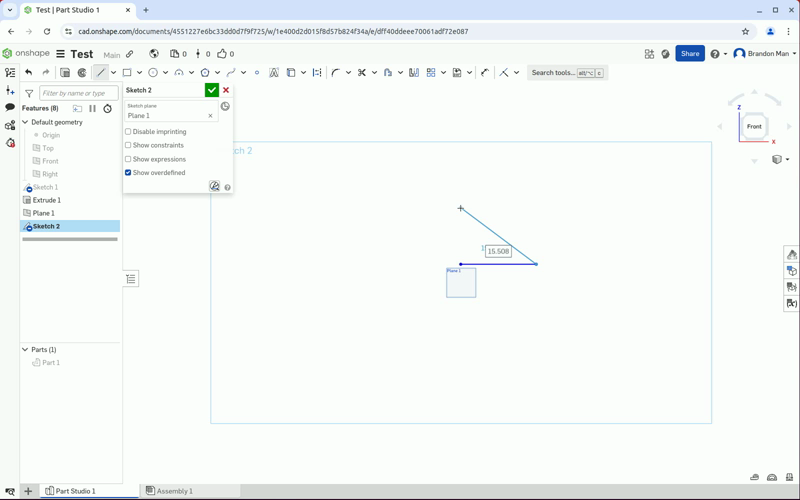
key_up(shift)
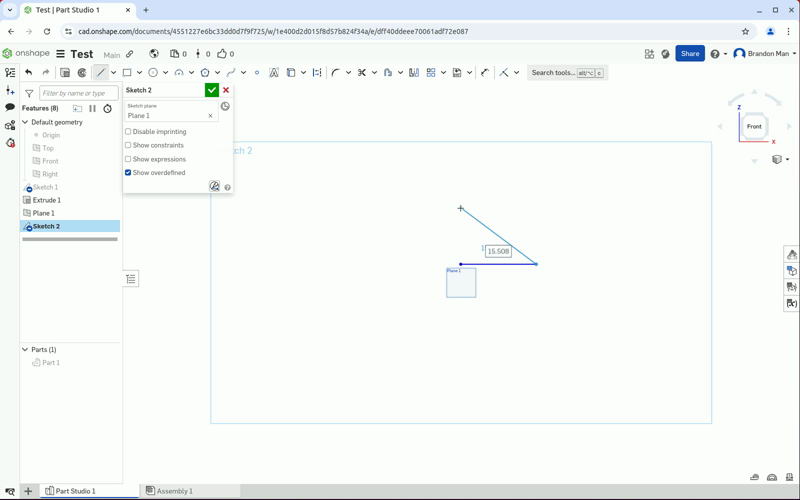
mouse_move(490, 207)
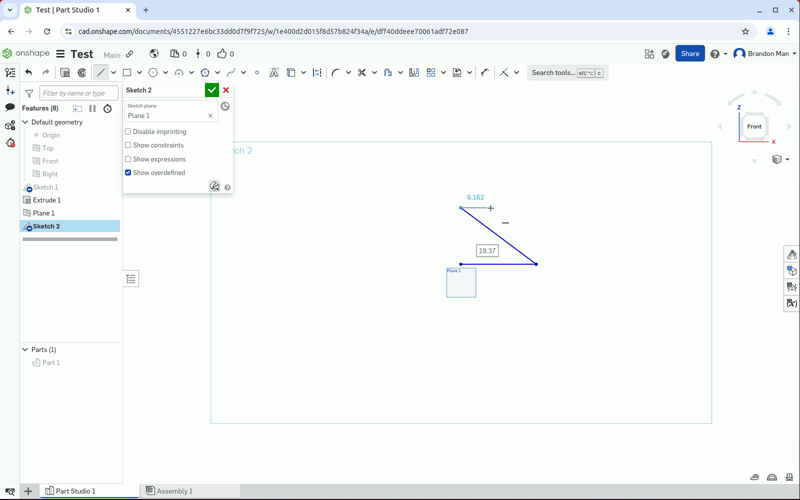
key_down(shift)
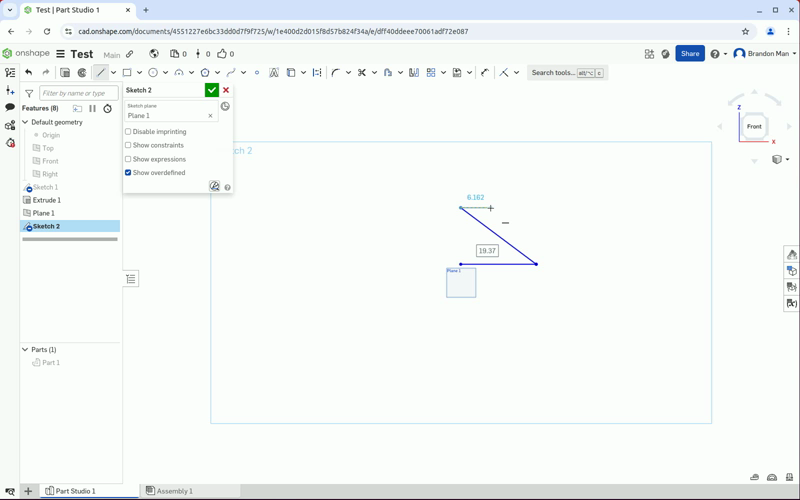
mouse_move(460, 264)
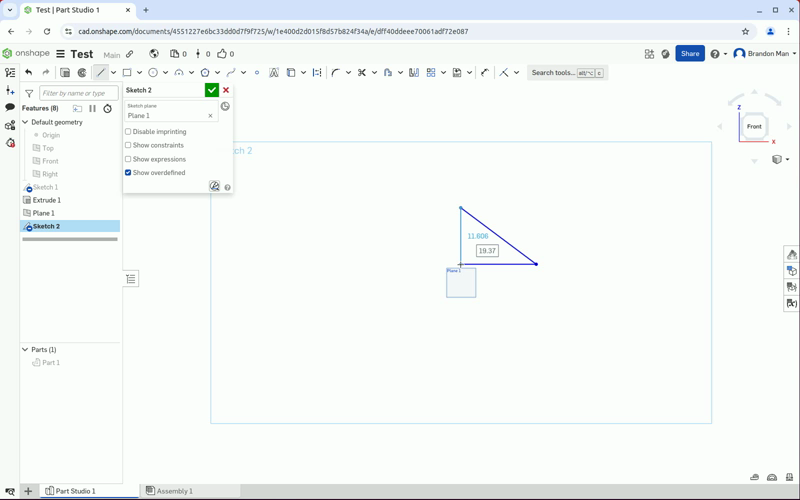
key_up(shift)
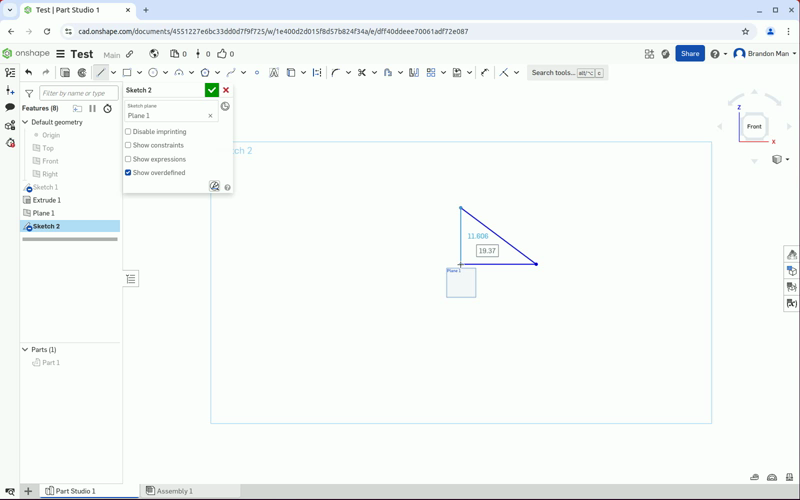
click(460, 264)
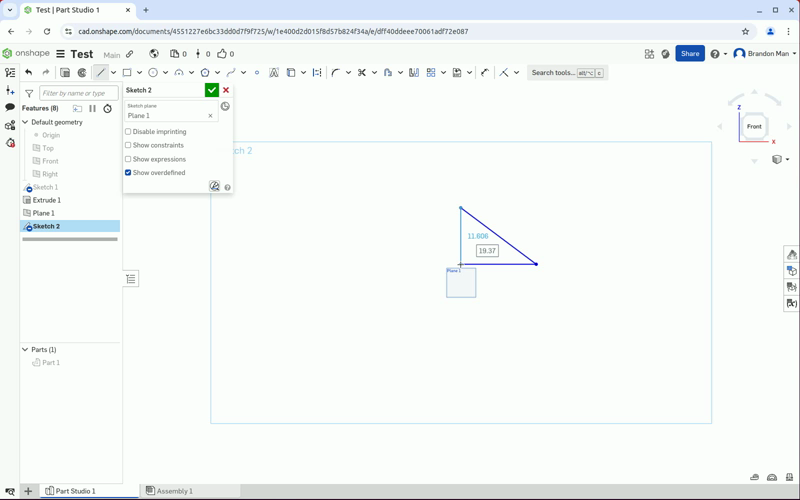
key(esc)
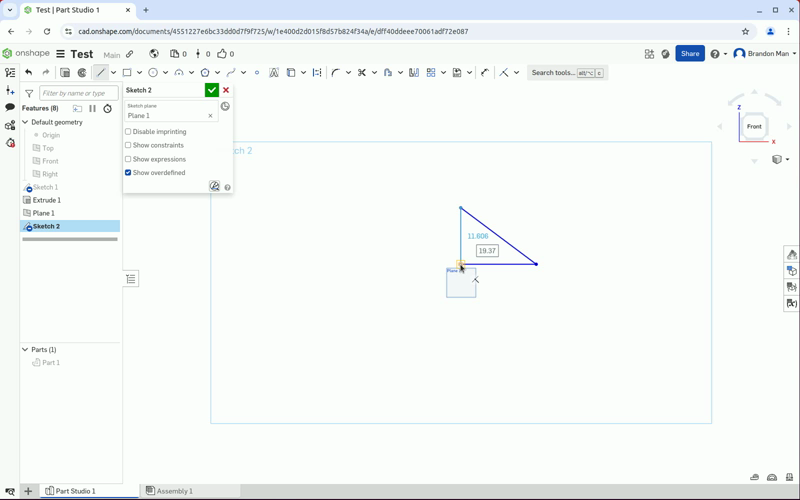
mouse_move(496, 259)
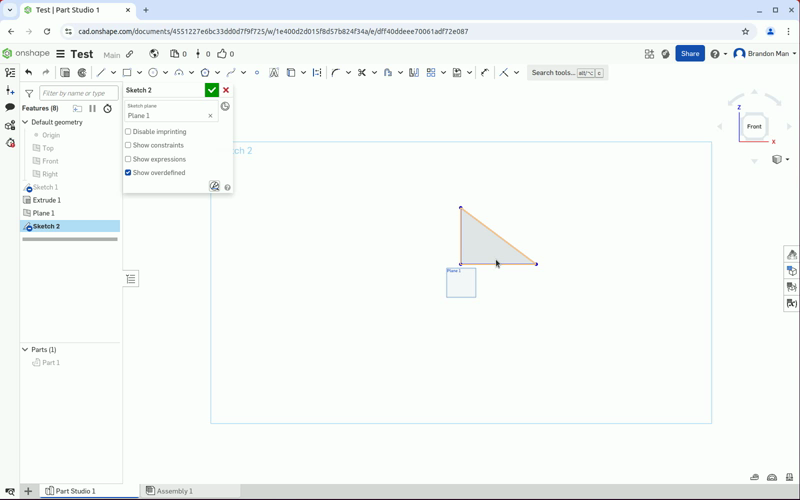
click(496, 259)
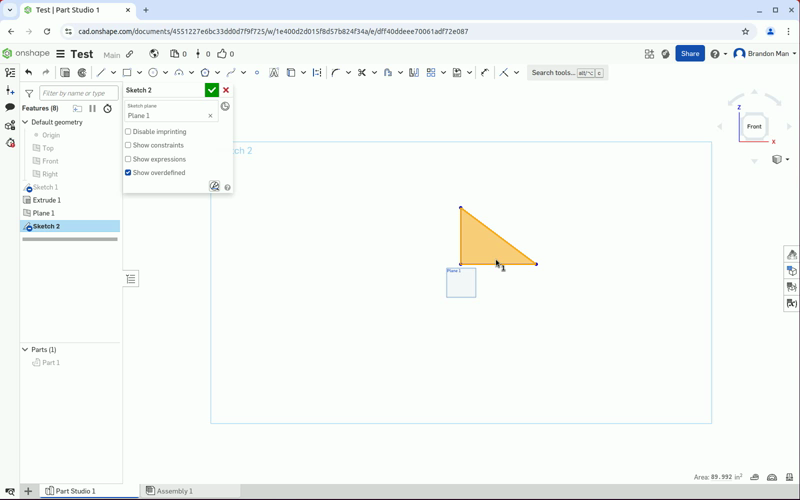
mouse_move(73, 352)
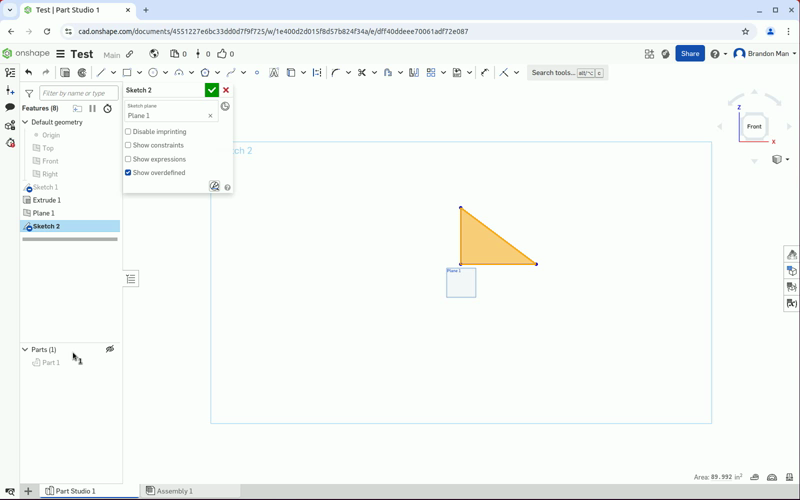
key(shift+y)
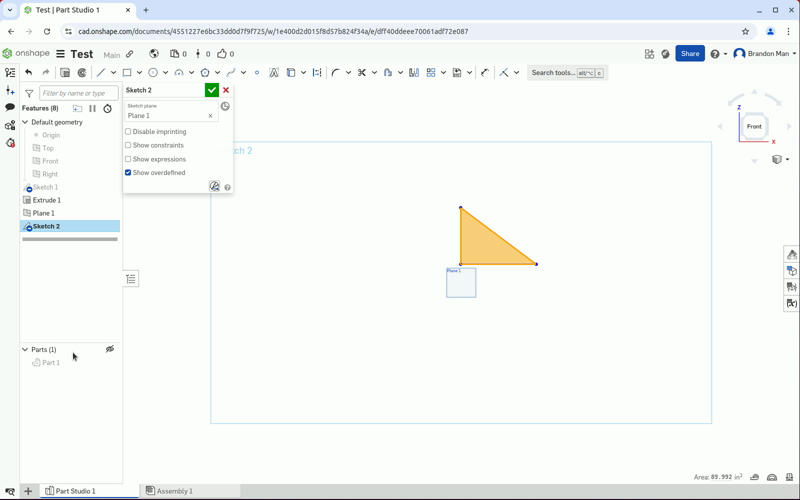
key(shift+e)
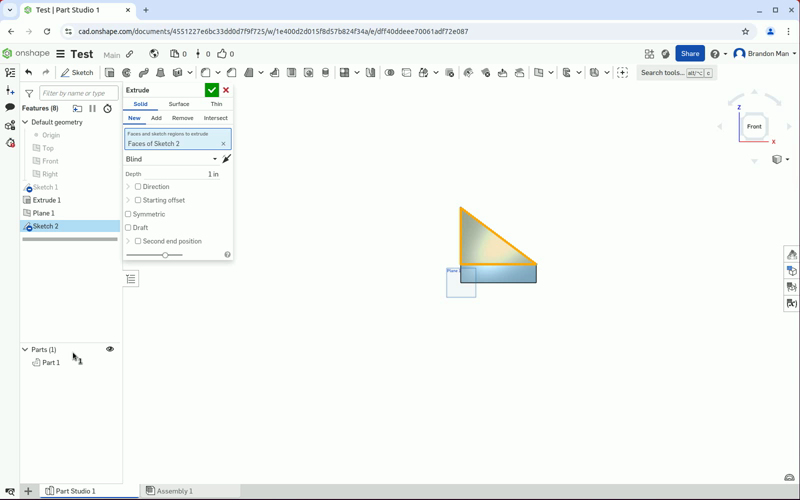
mouse_move(143, 106)
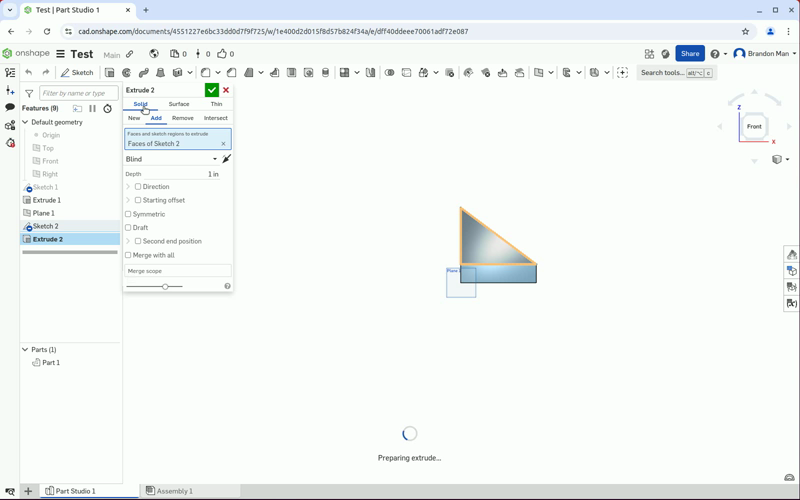
click(143, 106)
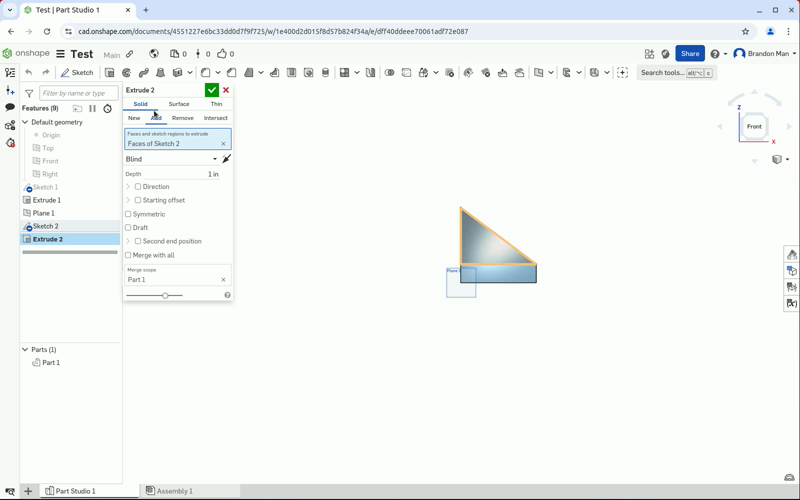
mouse_move(186, 120)
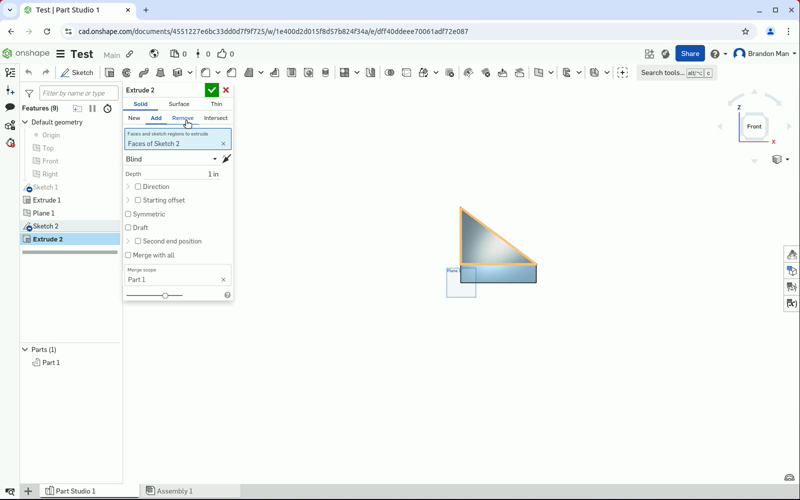
click(186, 120)
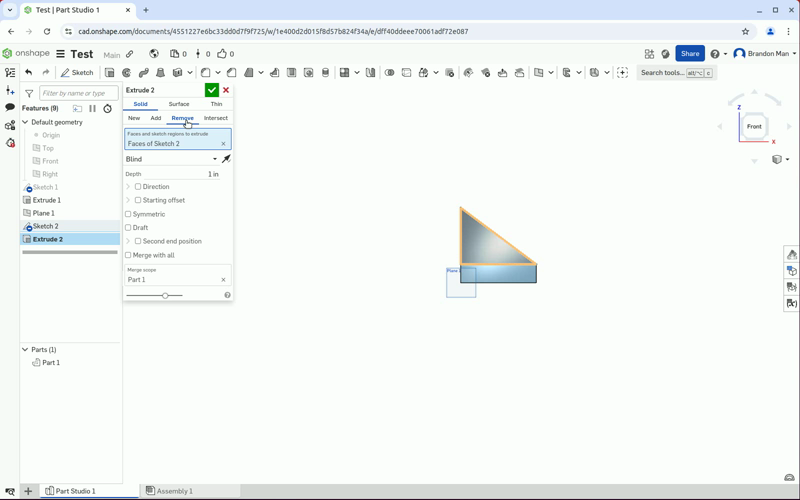
key(tab, 4)
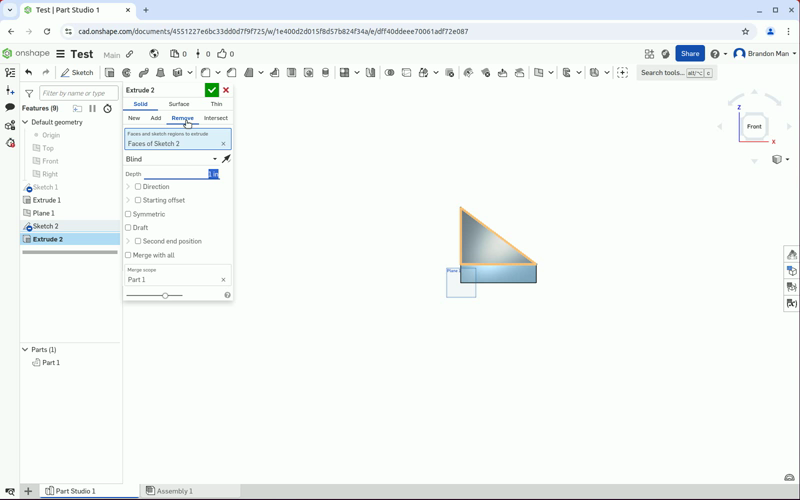
text(7.703)
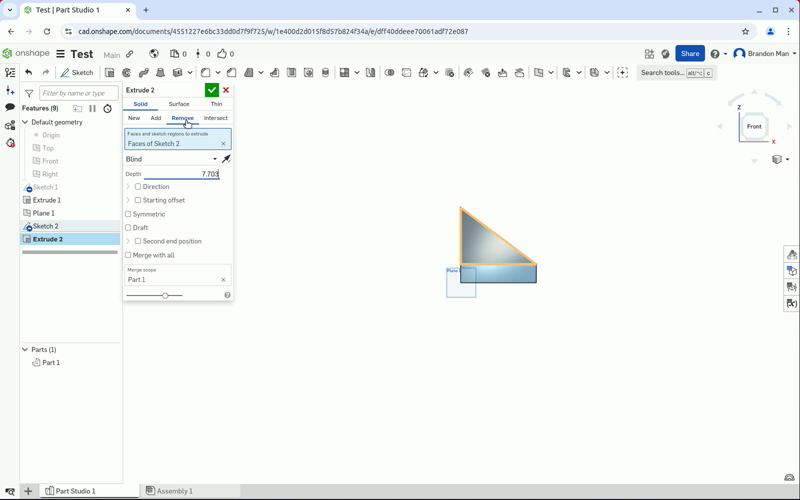
key(tab, 6)
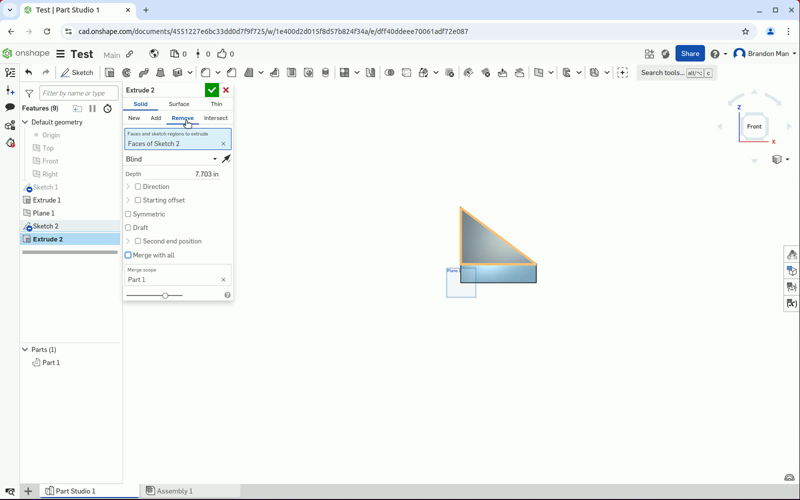
key(space)
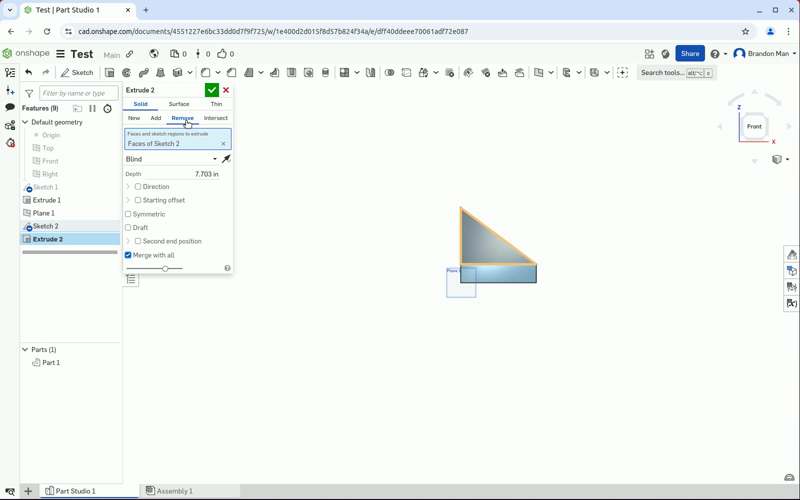
key(enter)
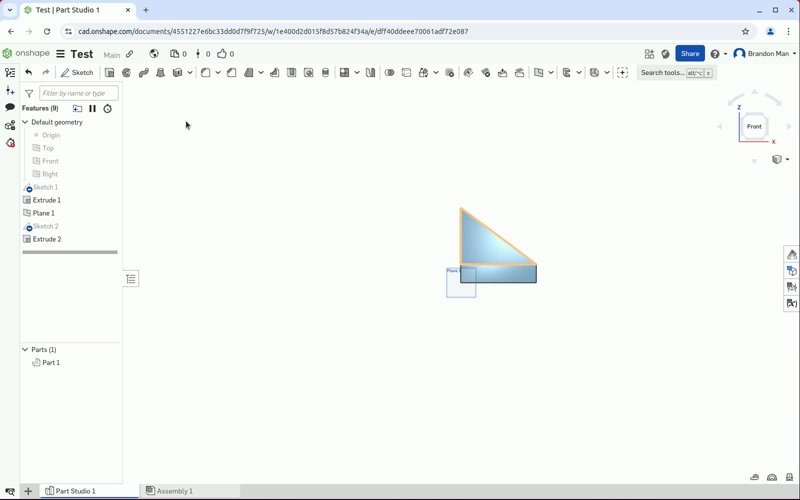
key(shift+h)
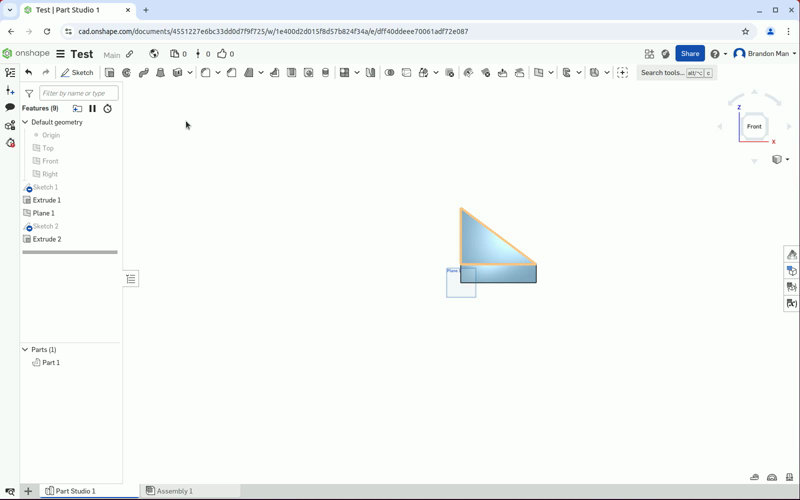
key(shift+h)
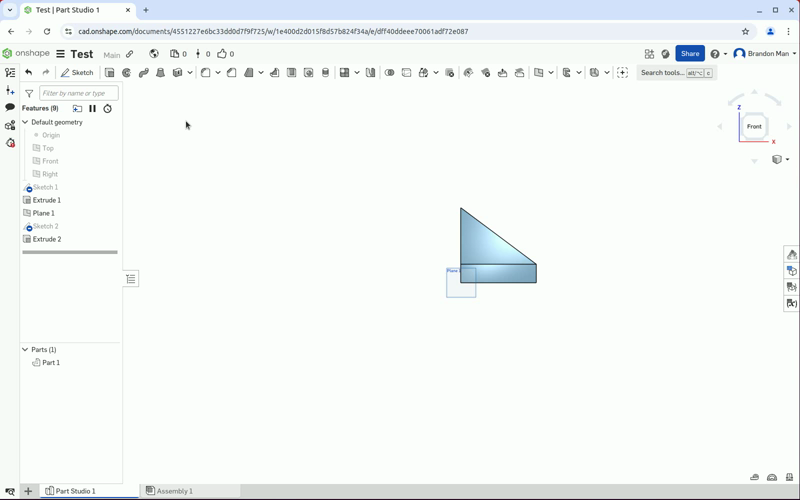
mouse_move(73, 189)
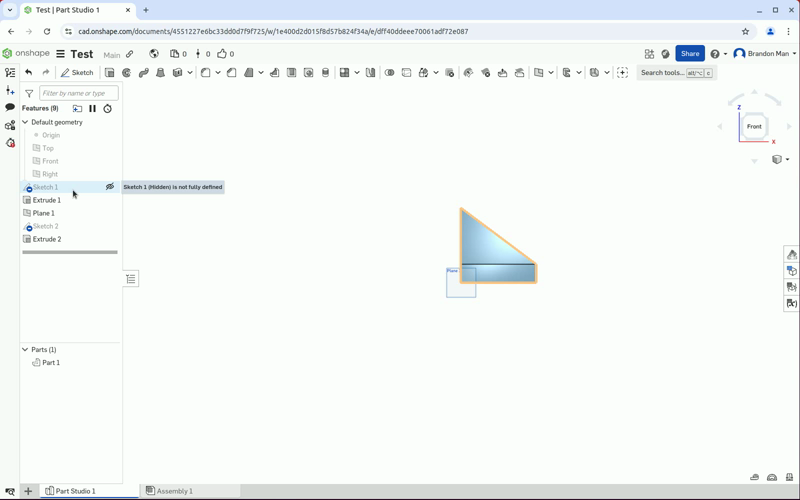
click(73, 189)
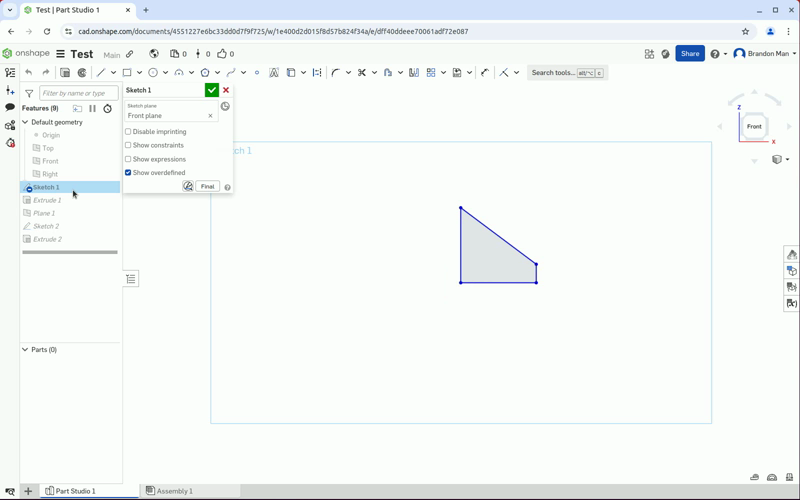
mouse_move(229, 92)
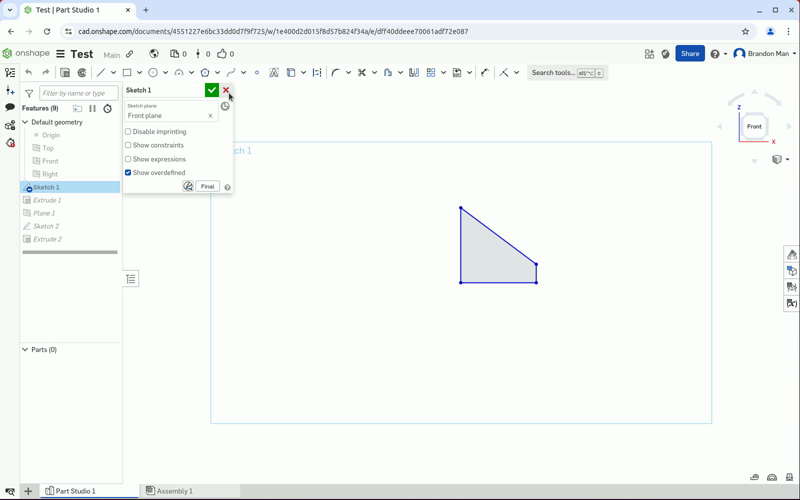
click(229, 92)
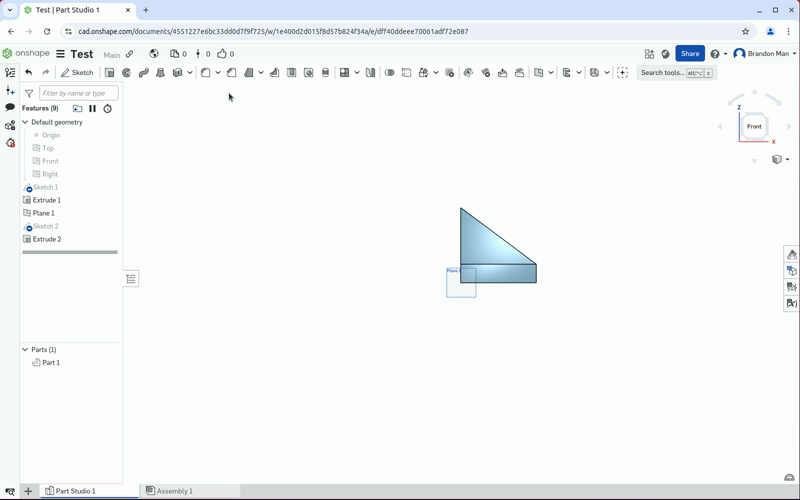
mouse_move(541, 75)
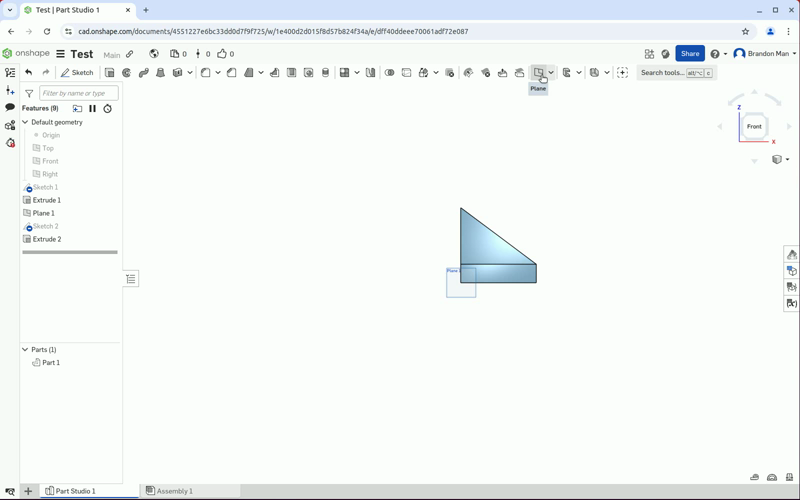
click(541, 75)
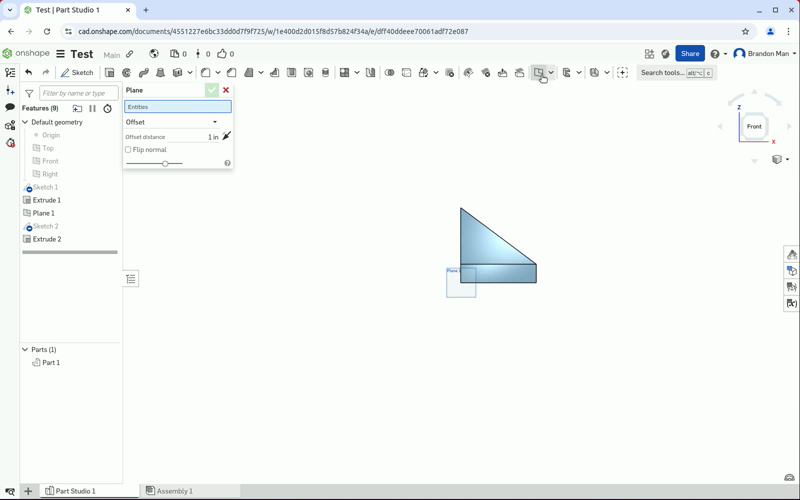
mouse_move(73, 163)
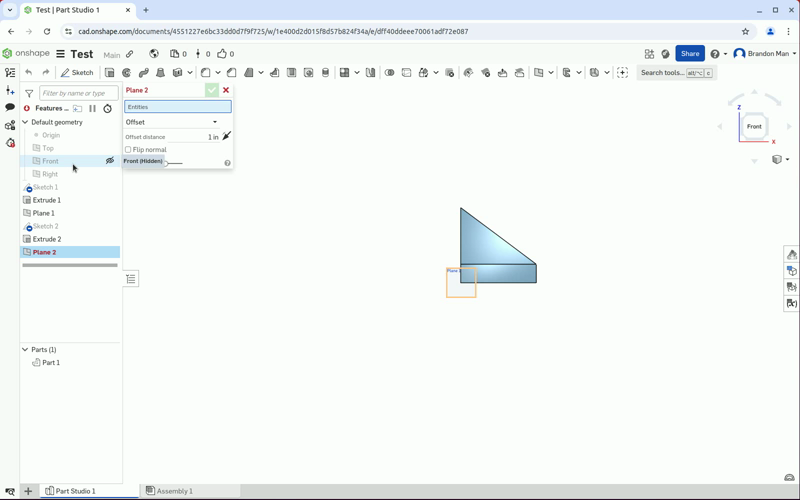
click(73, 163)
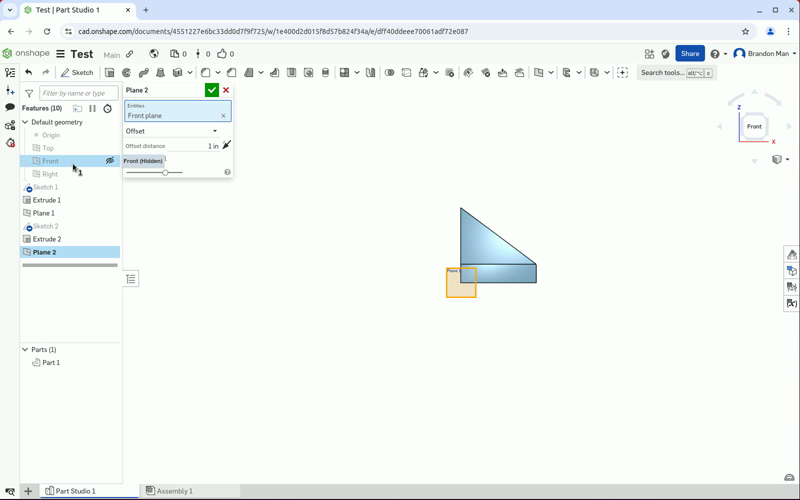
key(tab, 2)
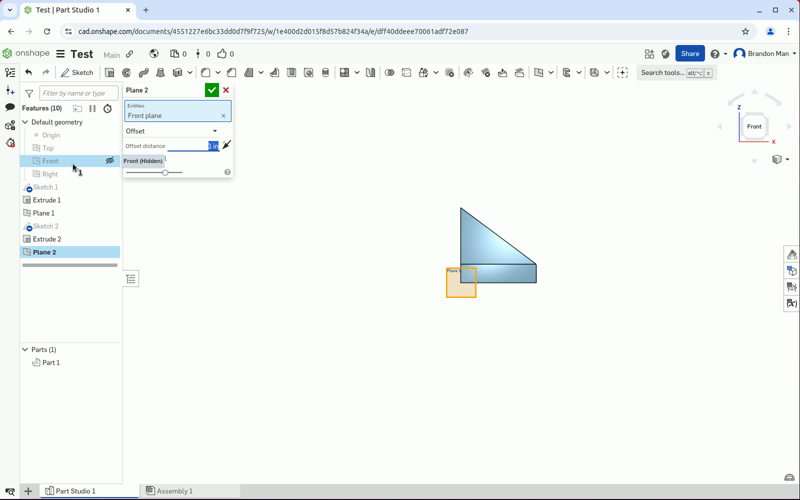
text(15.405)
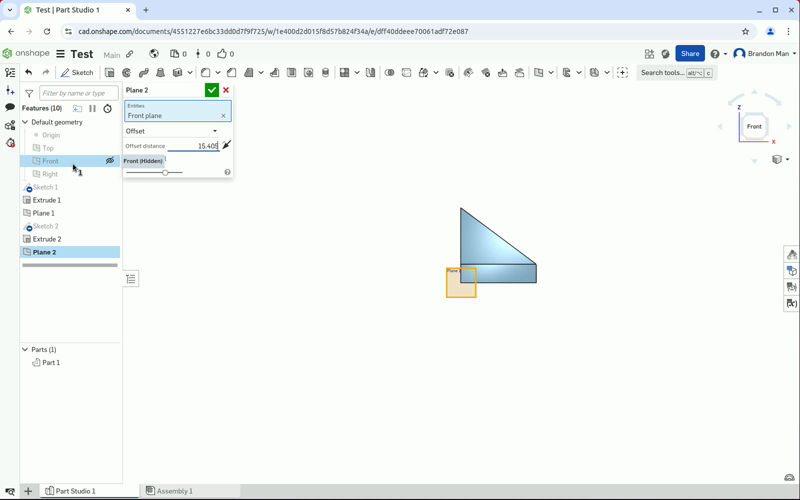
key(enter, 2)
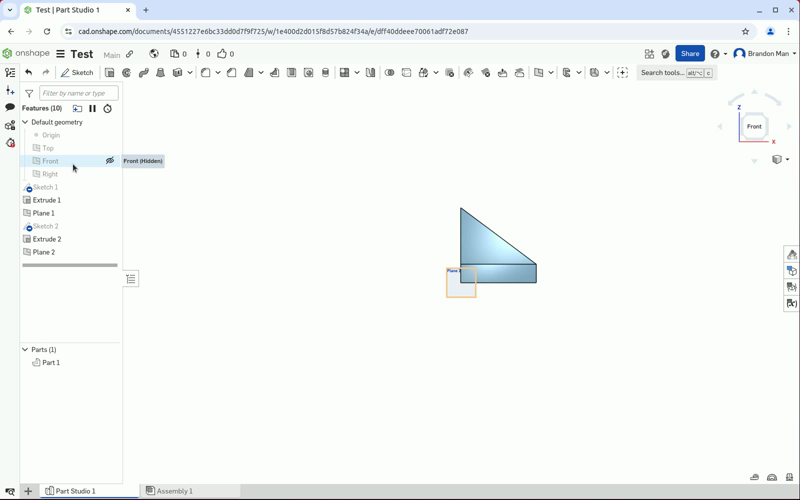
key(shift+s)
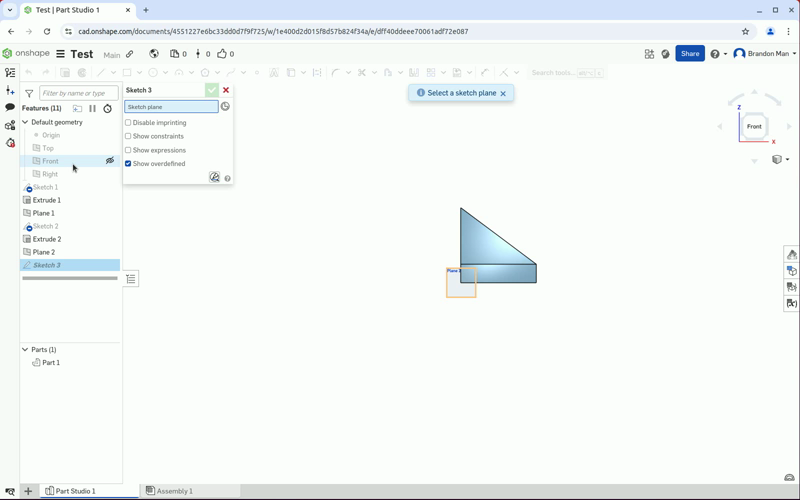
mouse_move(73, 254)
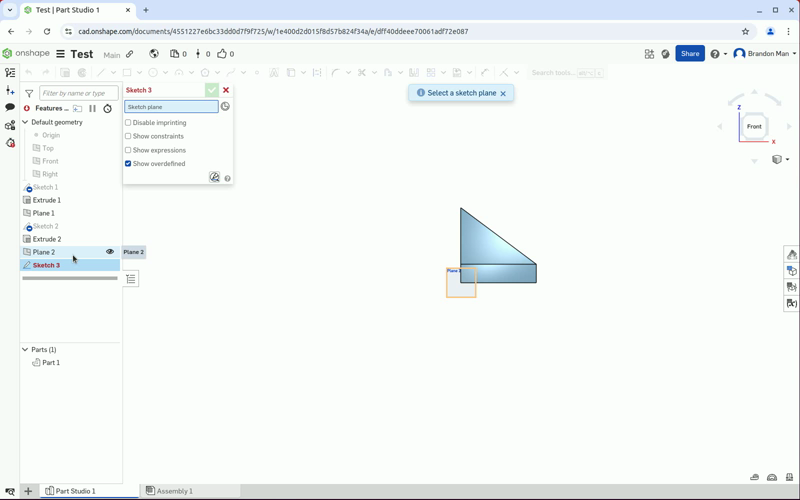
click(73, 254)
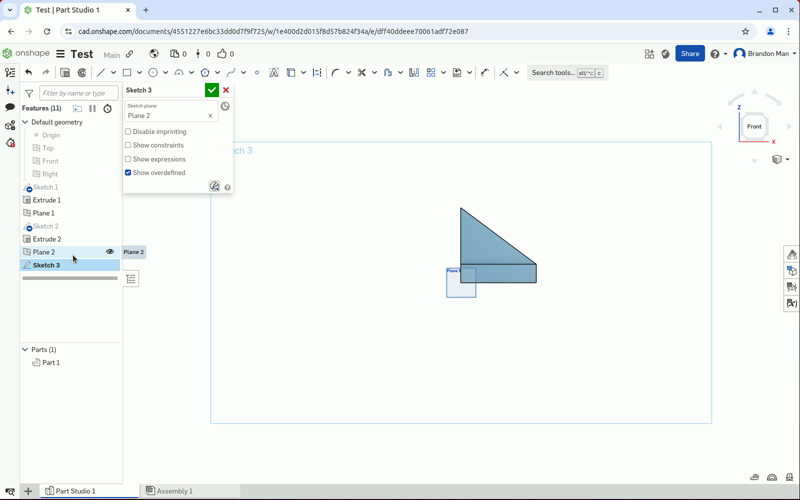
mouse_move(73, 352)
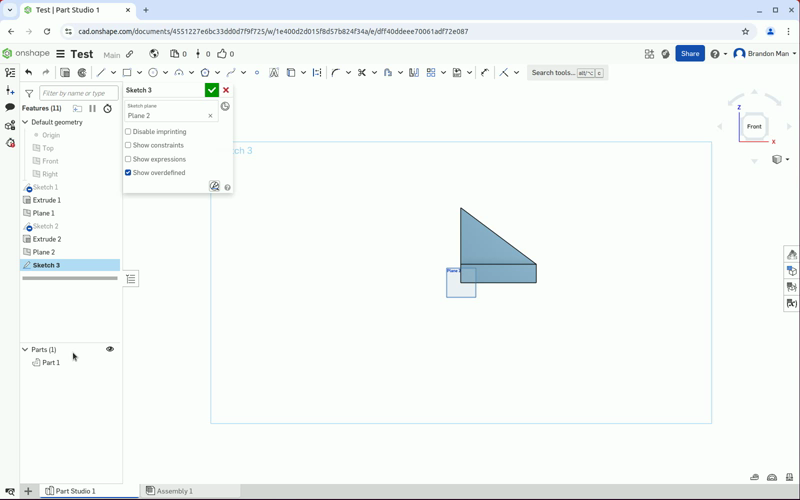
key(y)
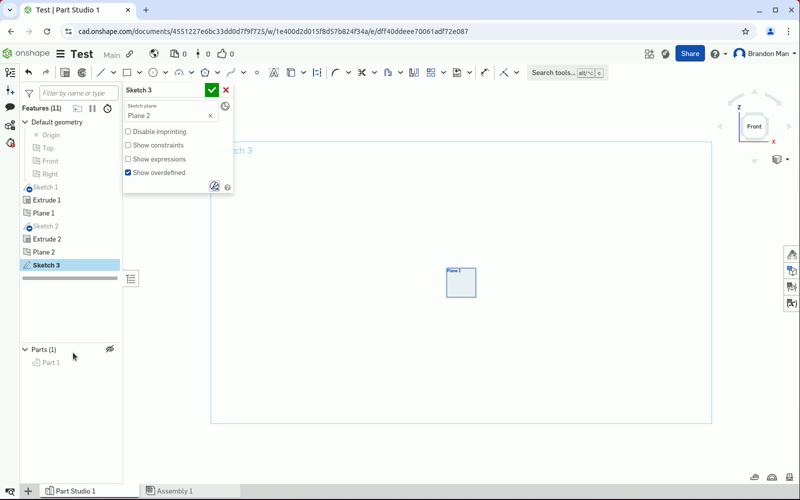
key(l)
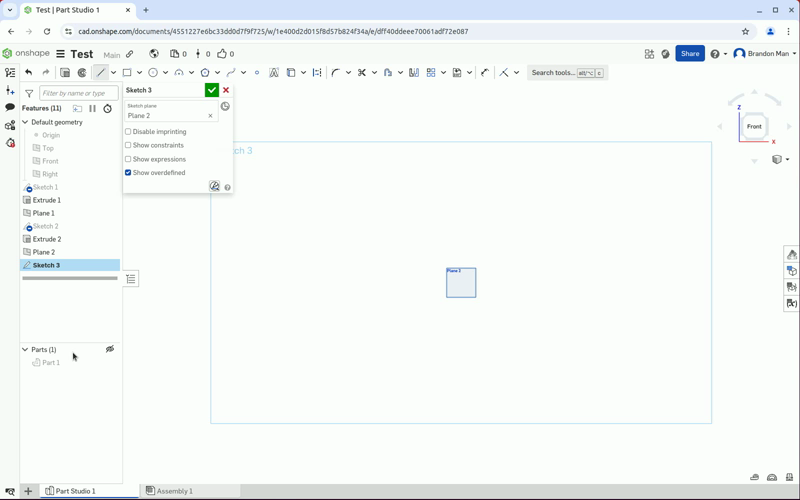
key_down(shift)
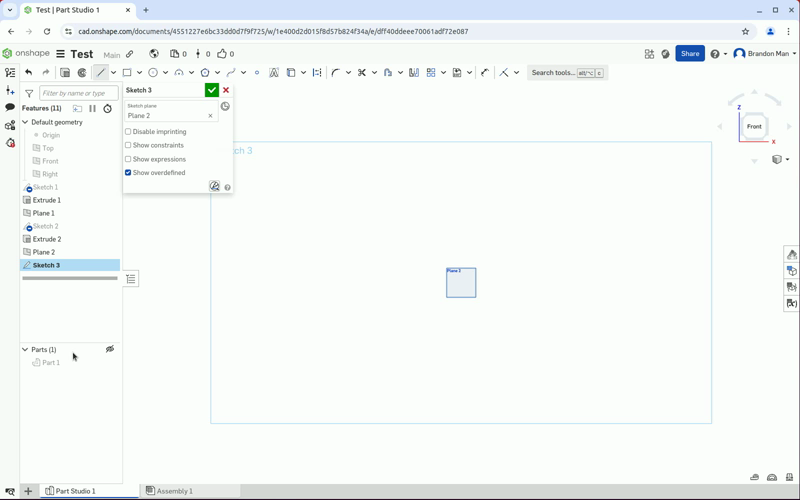
mouse_move(460, 226)
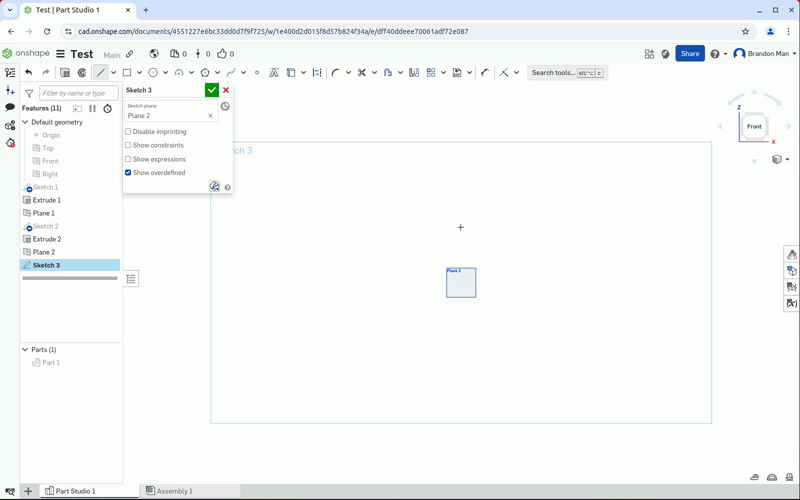
click(460, 226)
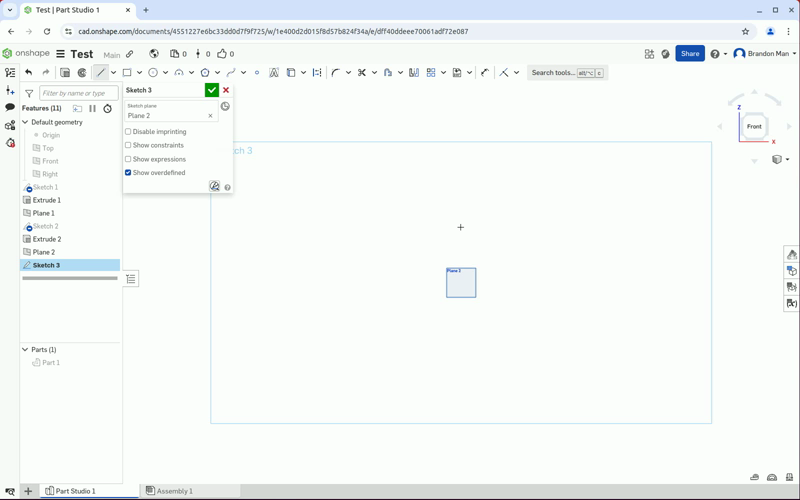
key_up(shift)
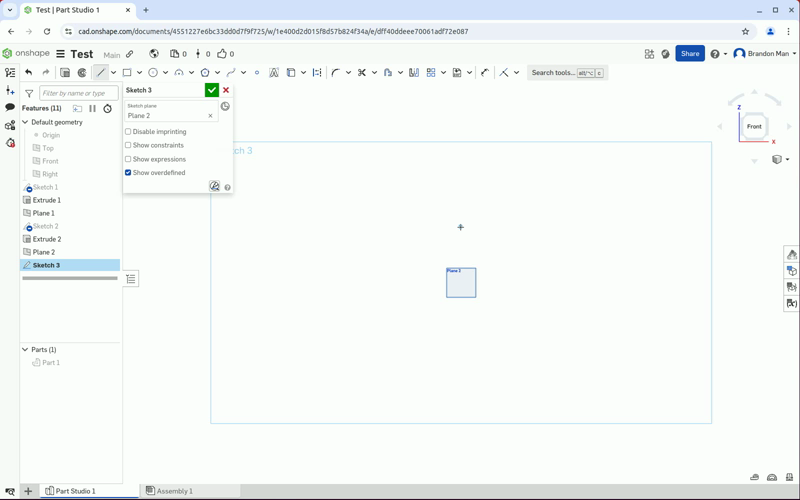
key_down(shift)
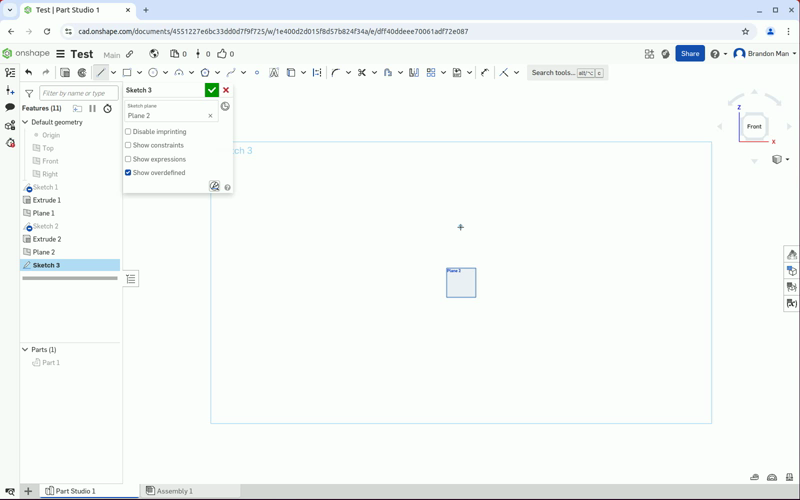
mouse_move(490, 226)
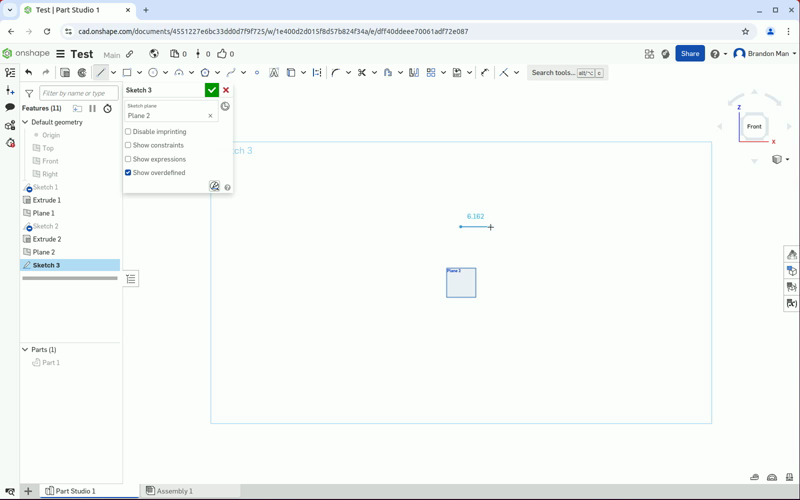
mouse_move(486, 226)
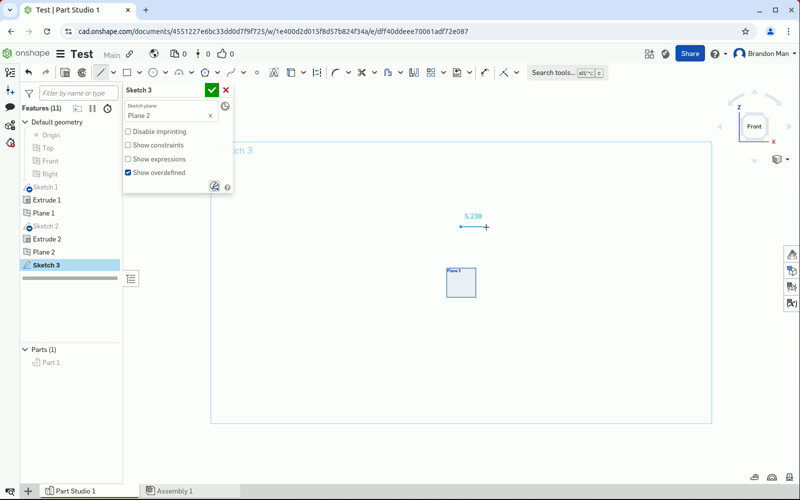
click(486, 226)
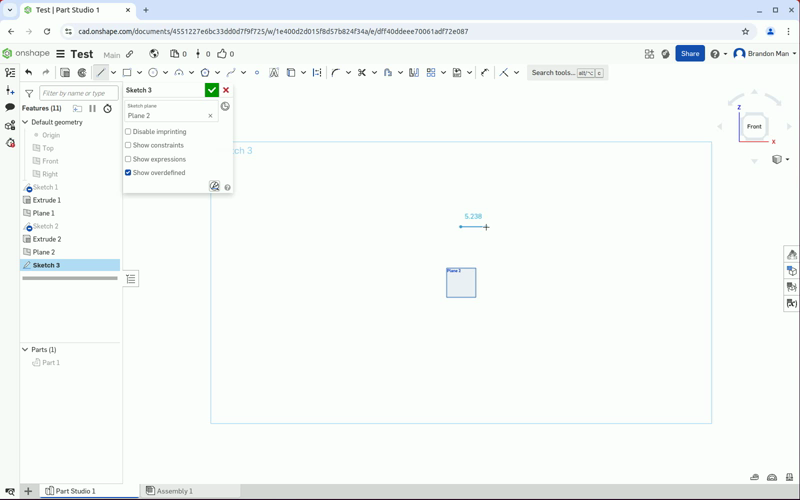
key_up(shift)
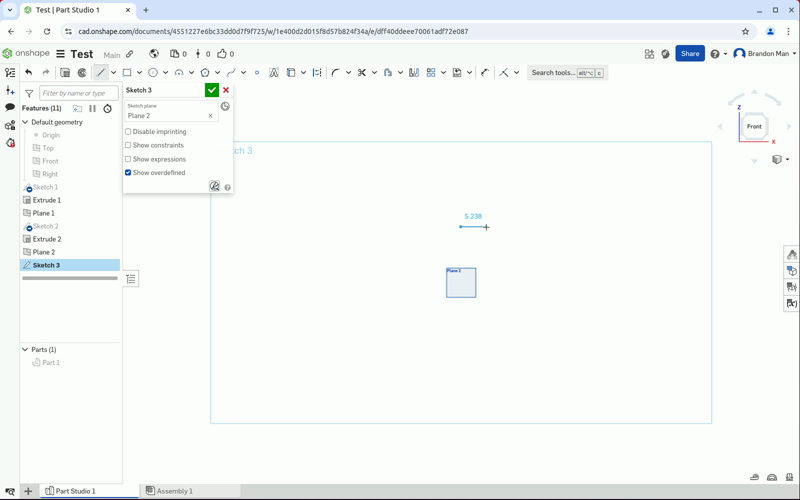
key_down(shift)
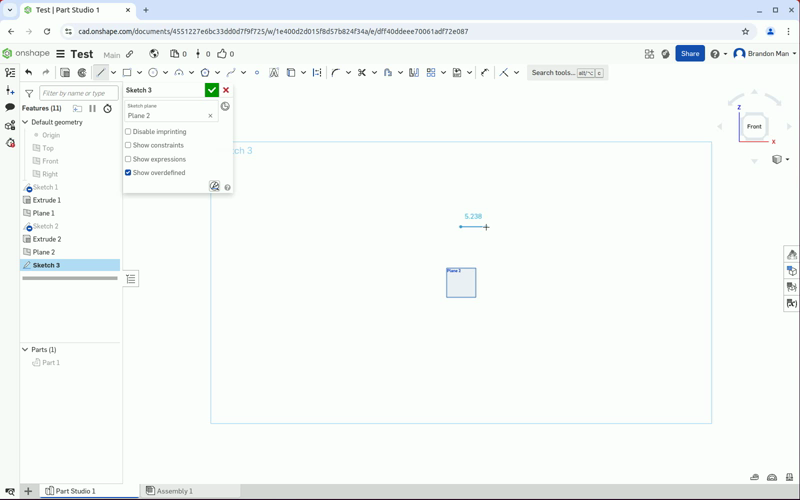
mouse_move(516, 226)
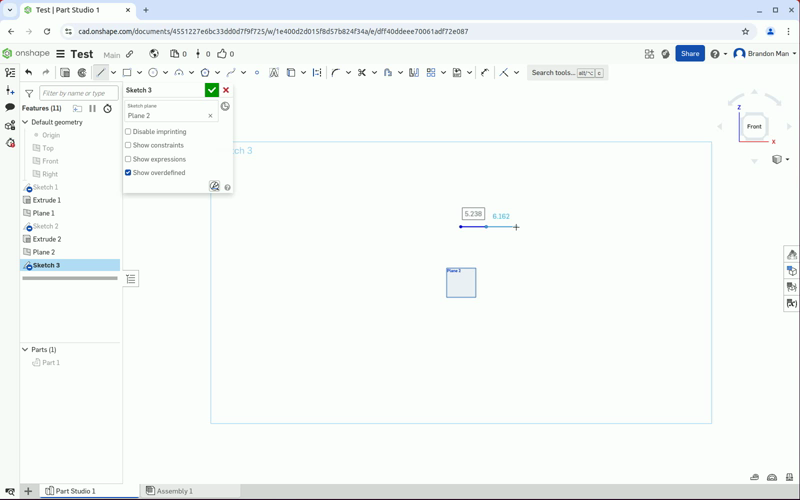
mouse_move(460, 207)
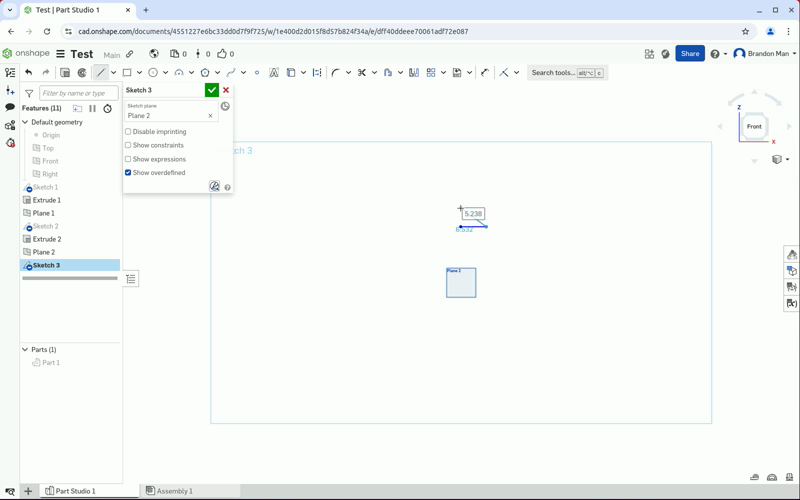
click(460, 207)
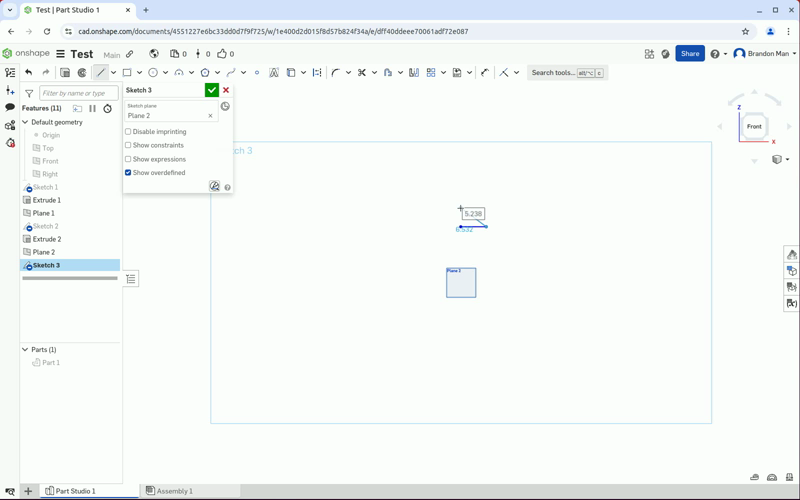
key_up(shift)
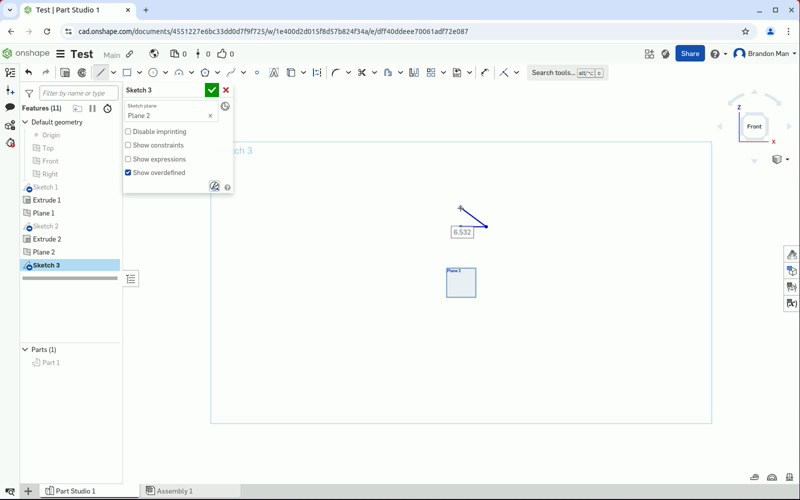
mouse_move(490, 207)
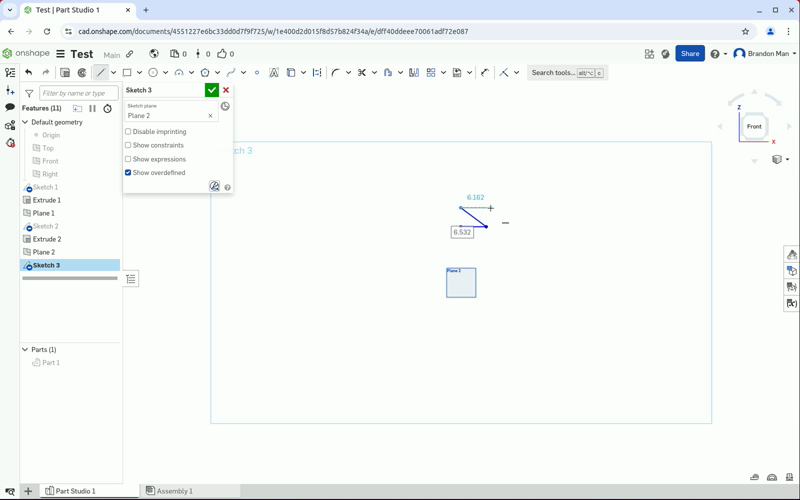
key_down(shift)
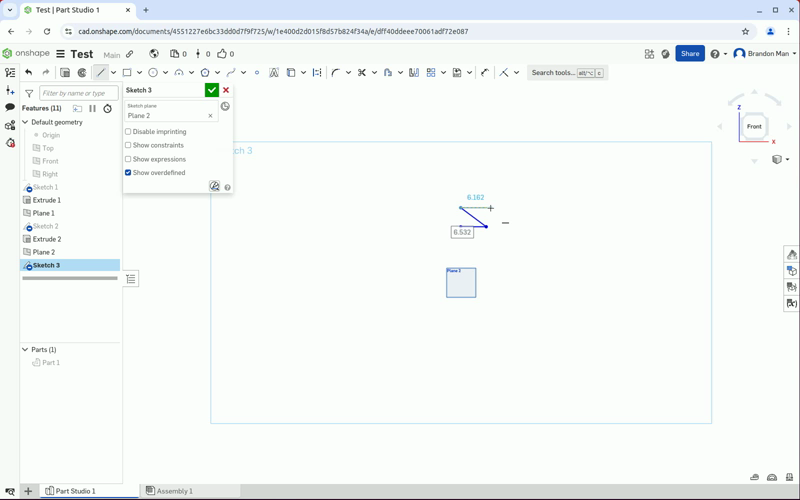
mouse_move(460, 226)
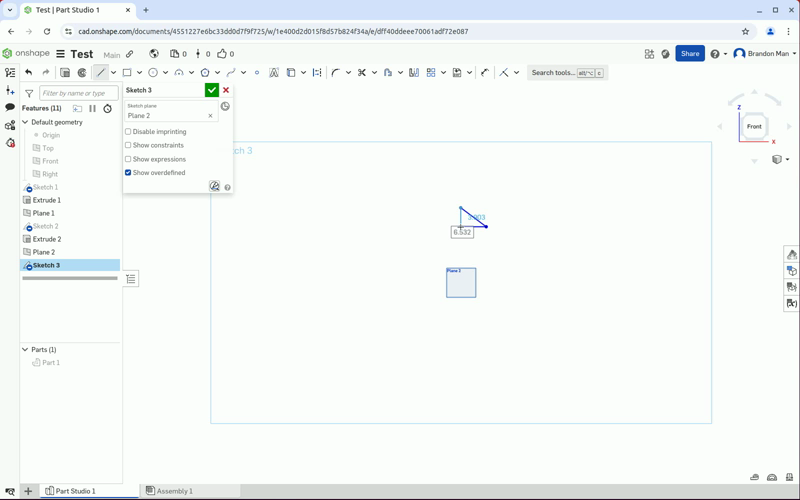
key_up(shift)
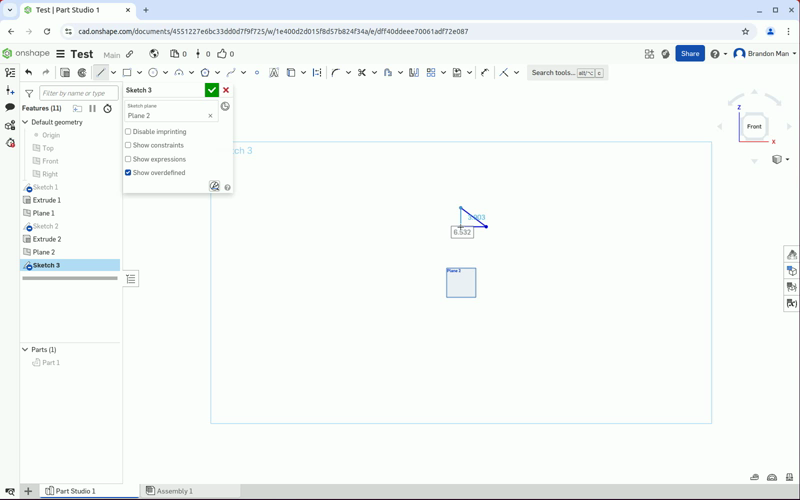
click(460, 226)
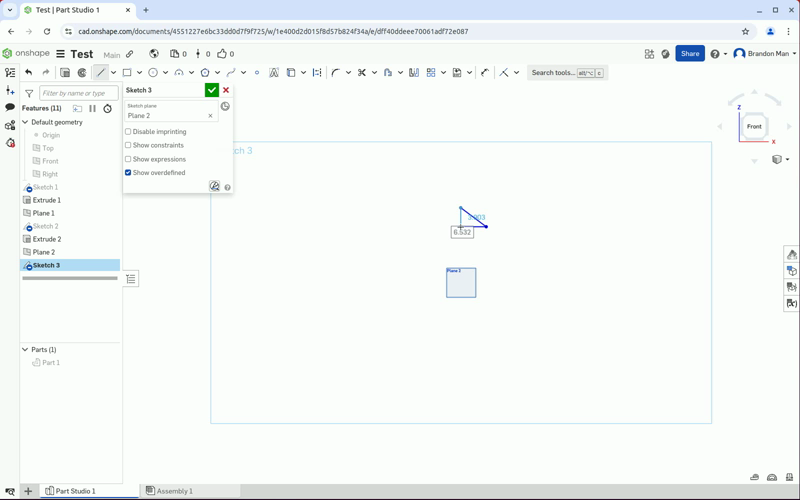
key(esc)
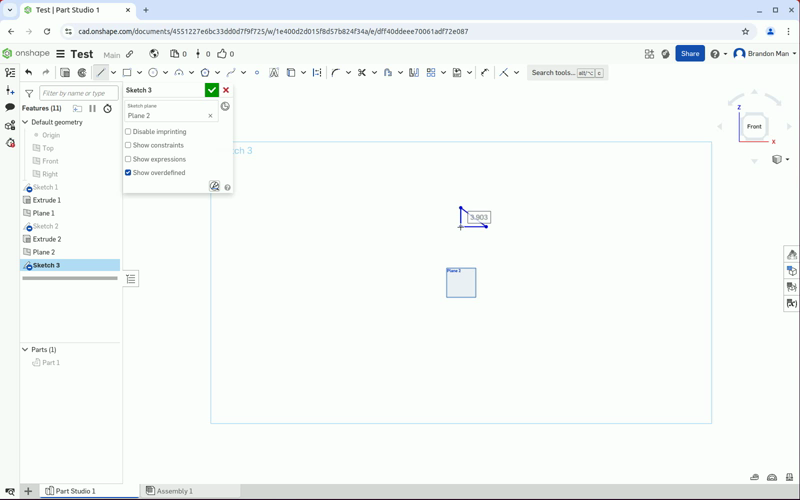
mouse_move(462, 218)
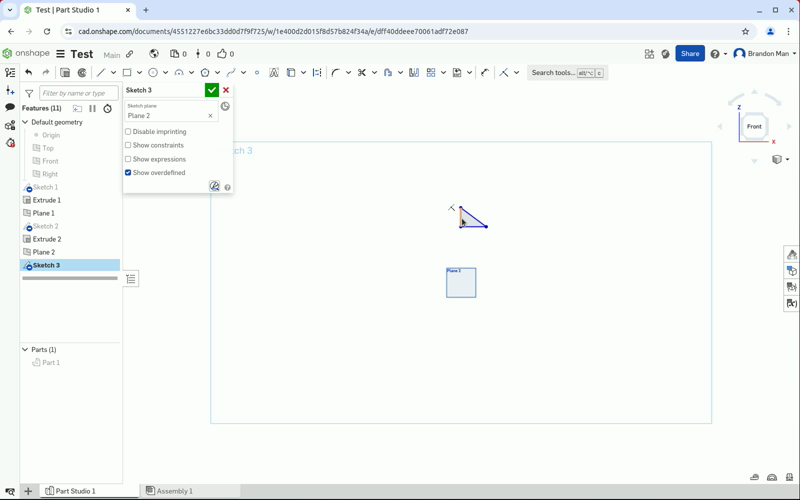
scroll(6)
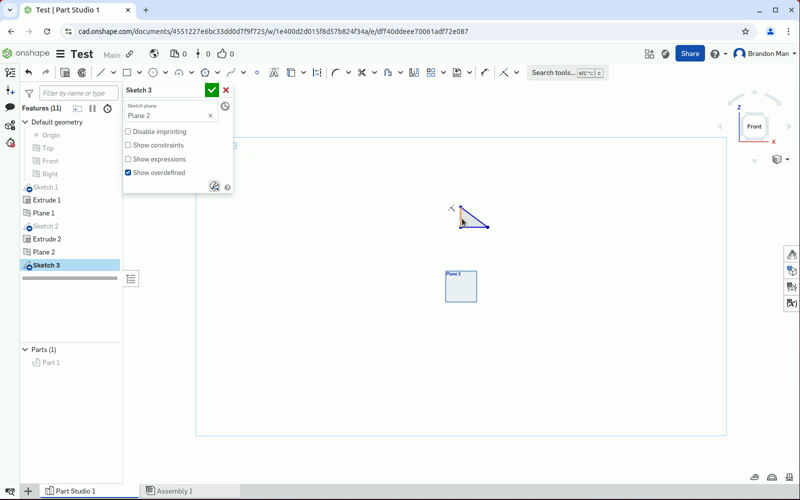
scroll(6)
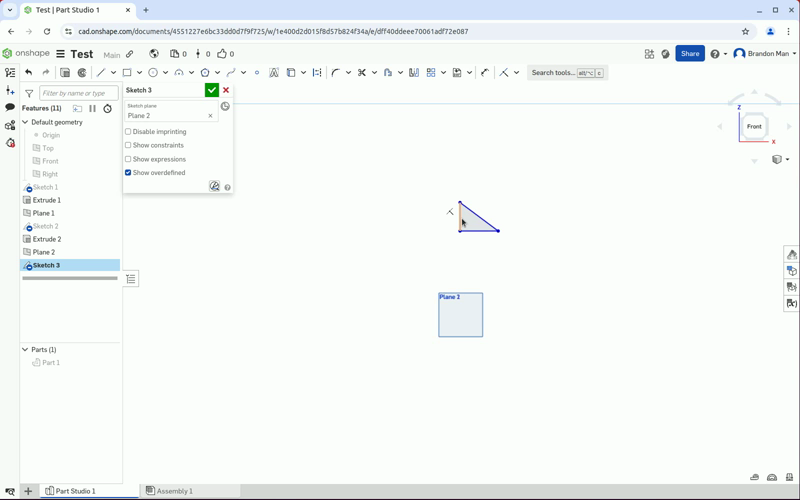
scroll(6)
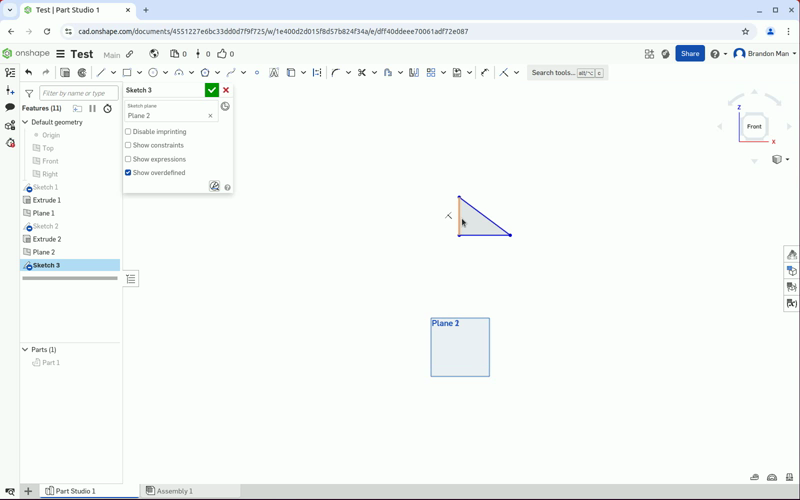
scroll(6)
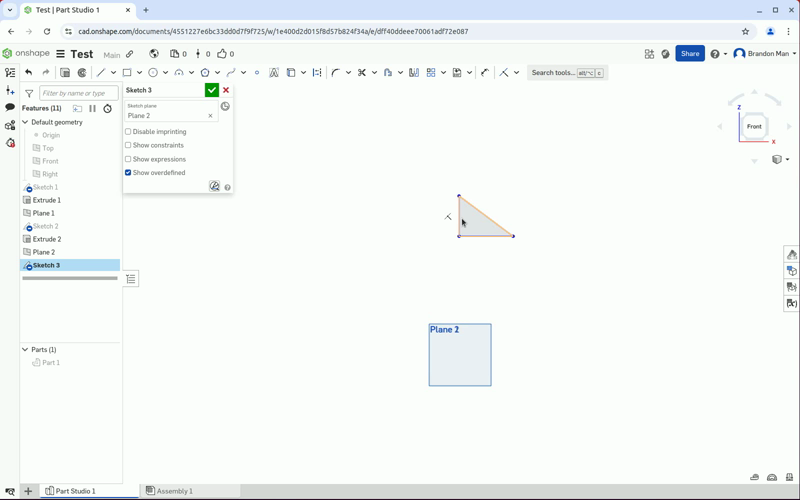
scroll(6)
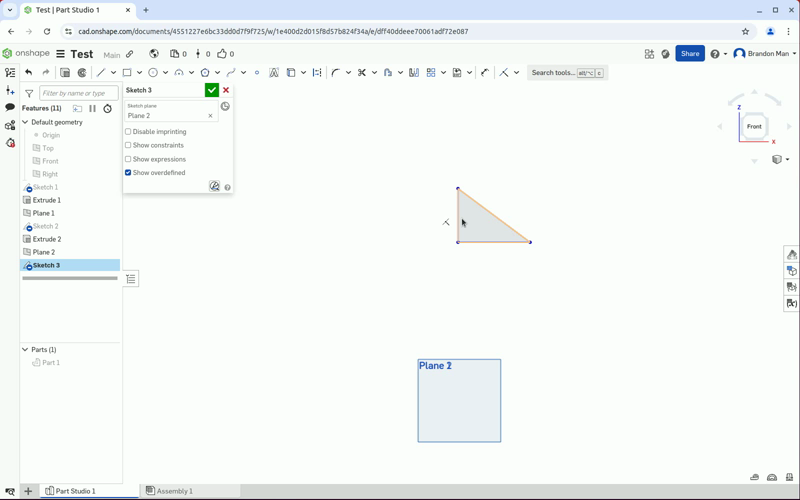
scroll(6)
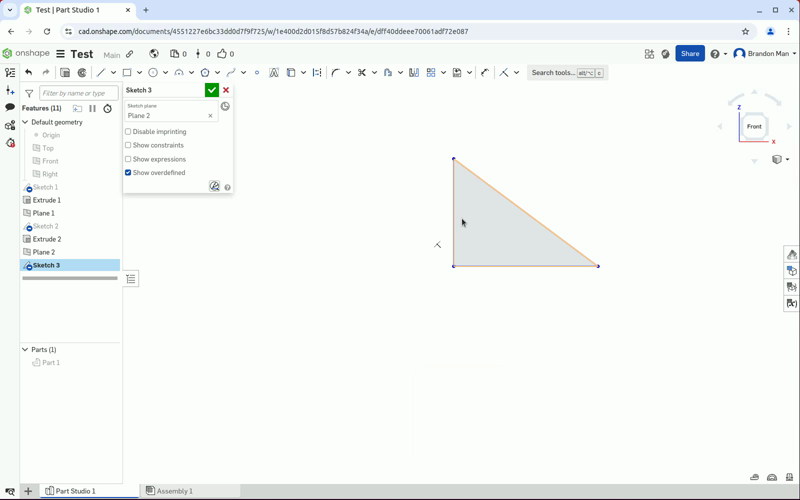
scroll(6)
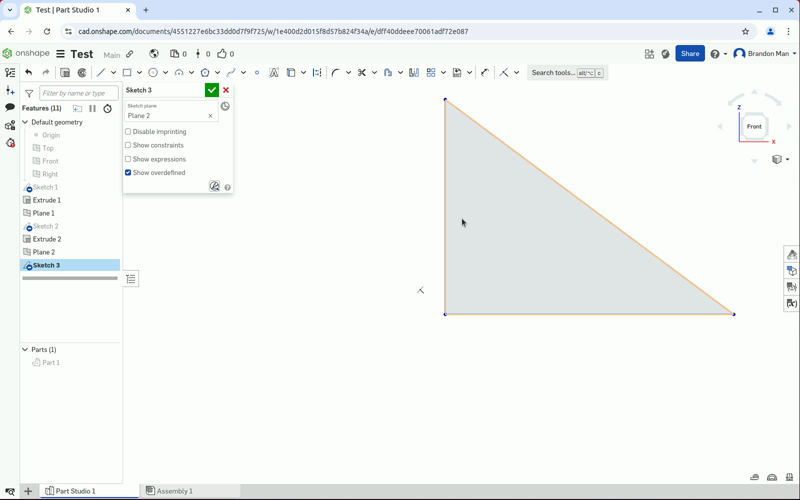
click(462, 218)
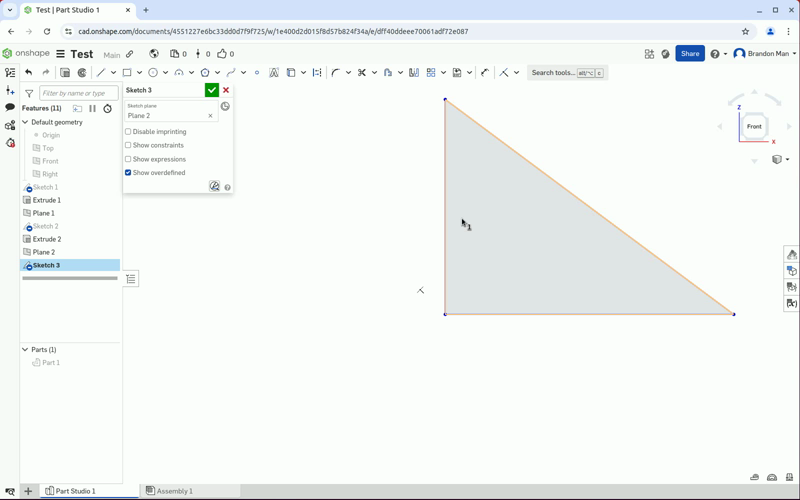
scroll(-6)
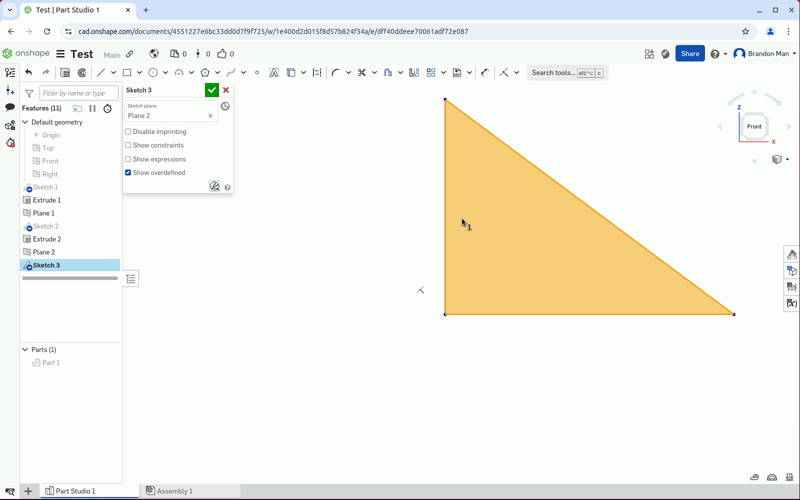
scroll(-6)
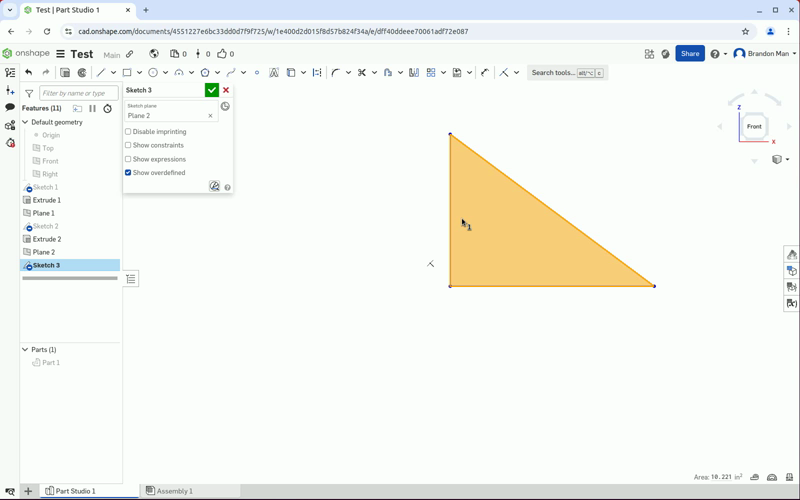
scroll(-6)
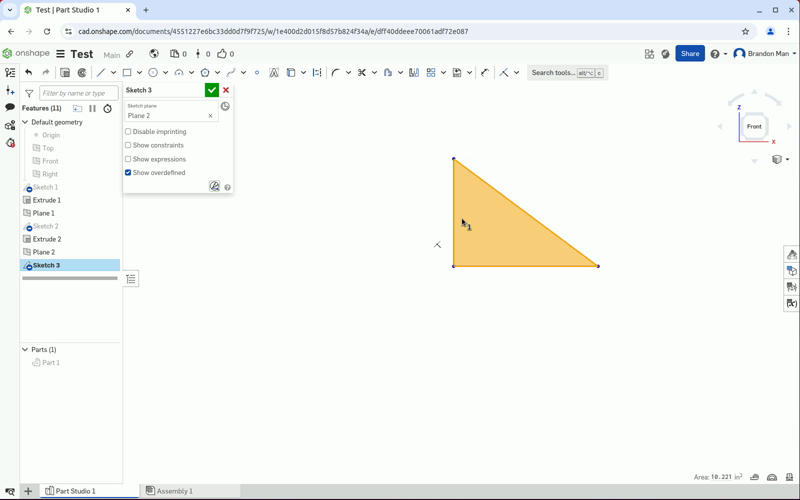
scroll(-6)
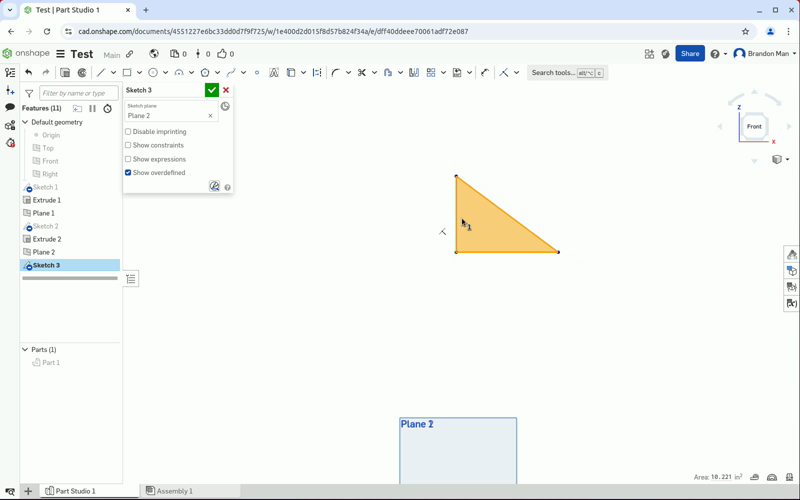
scroll(-6)
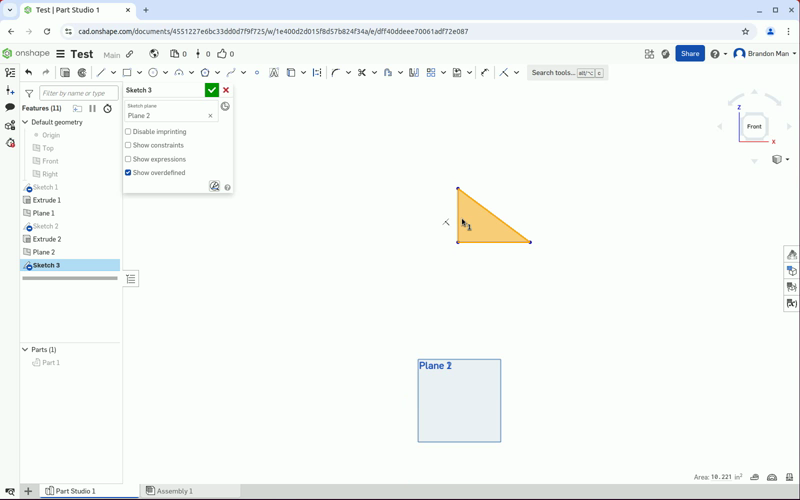
scroll(-6)
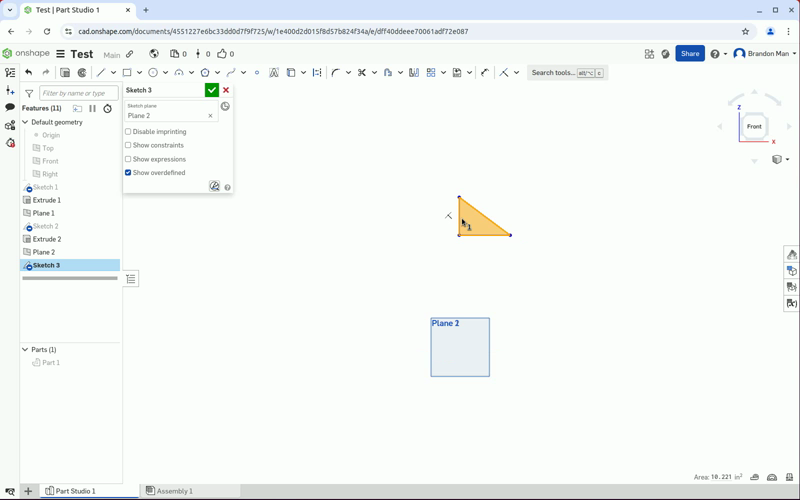
scroll(-6)
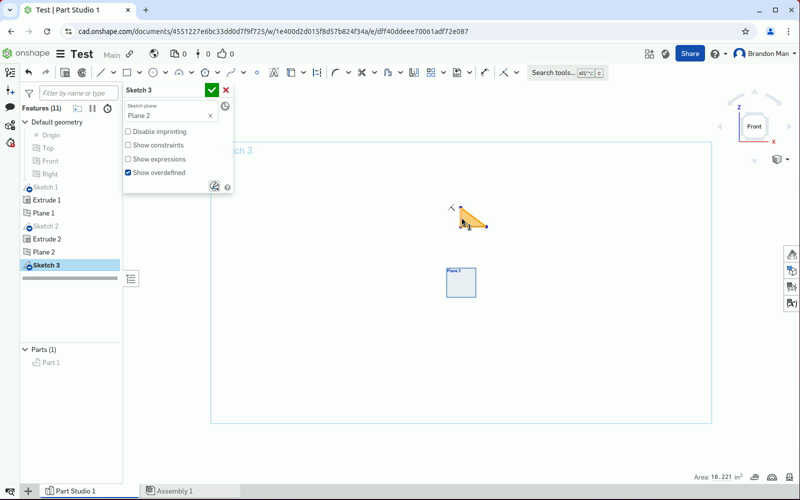
mouse_move(73, 352)
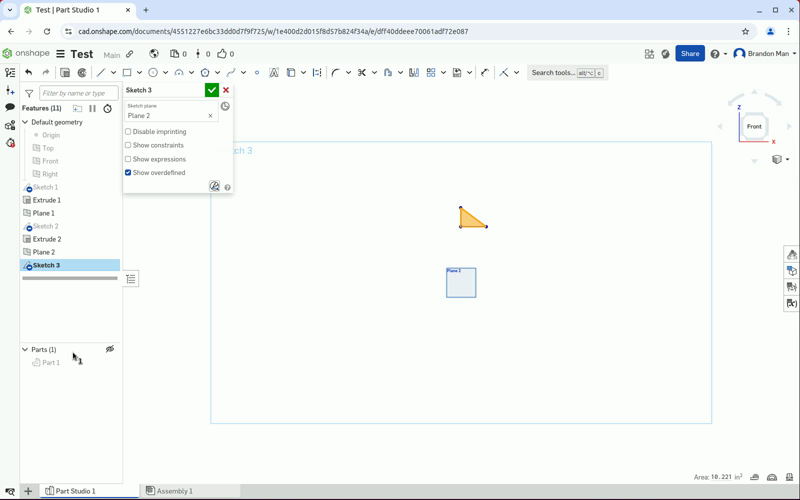
key(shift+y)
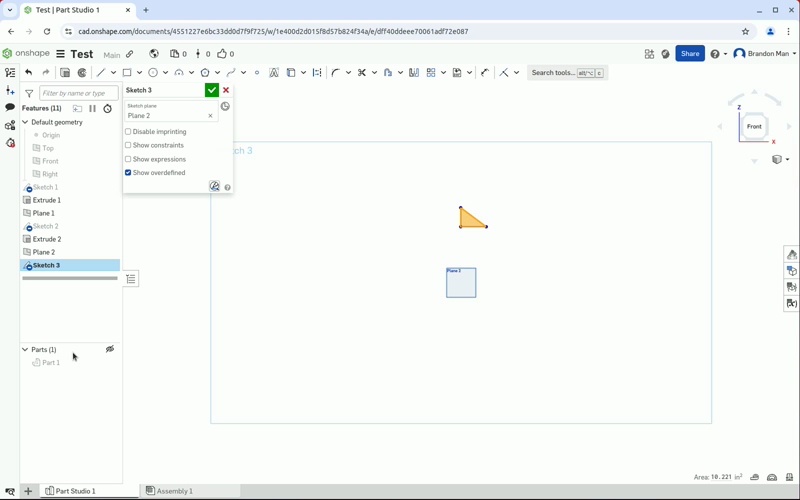
key(shift+e)
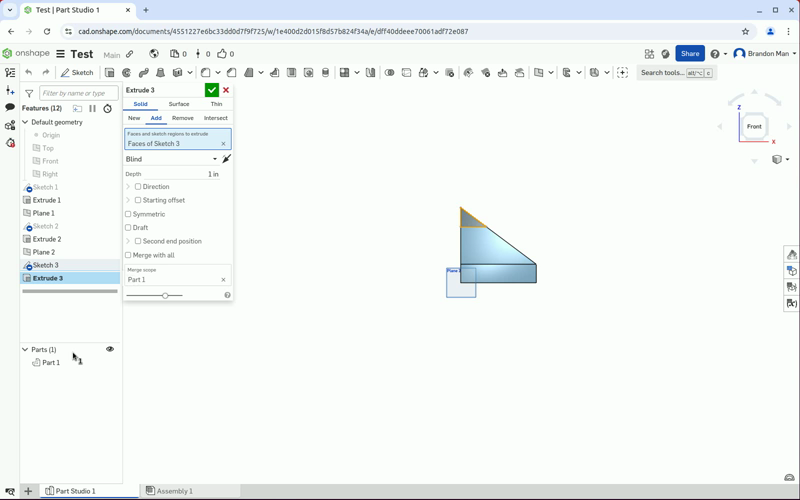
mouse_move(143, 106)
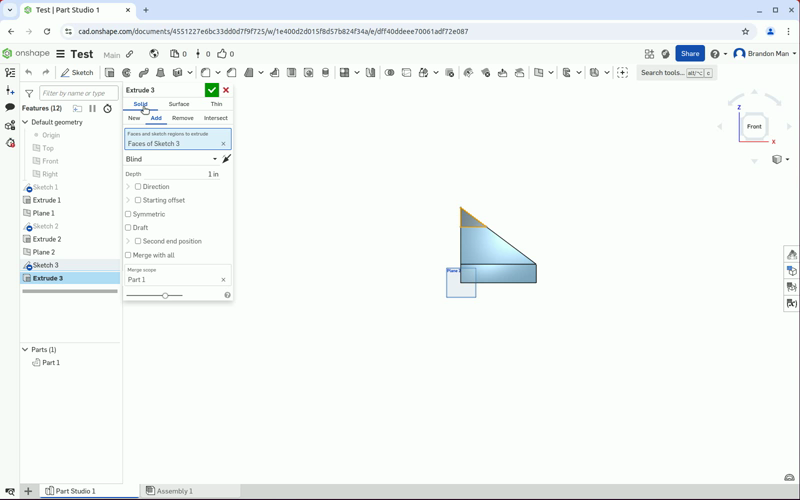
click(143, 106)
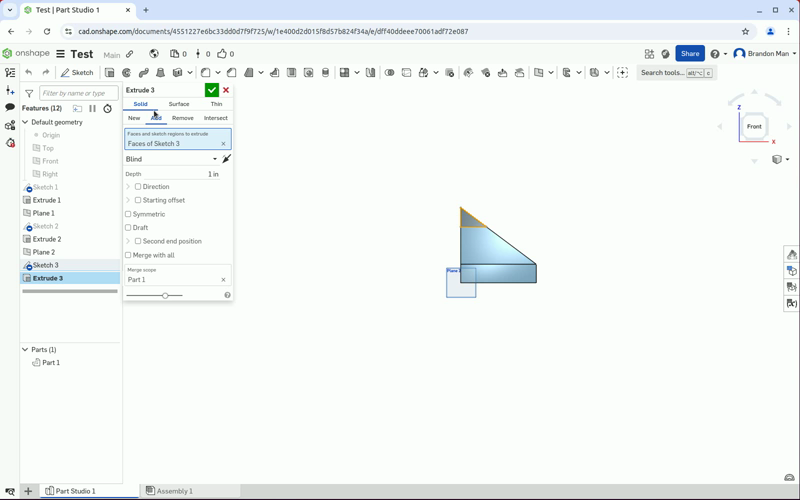
mouse_move(186, 120)
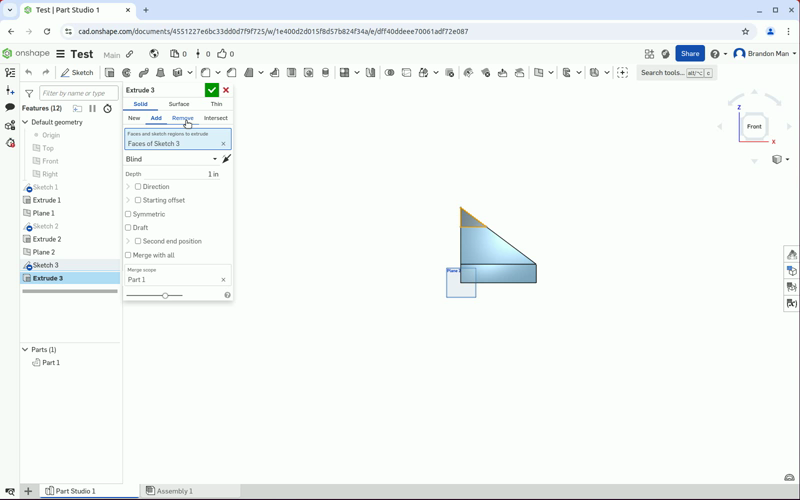
click(186, 120)
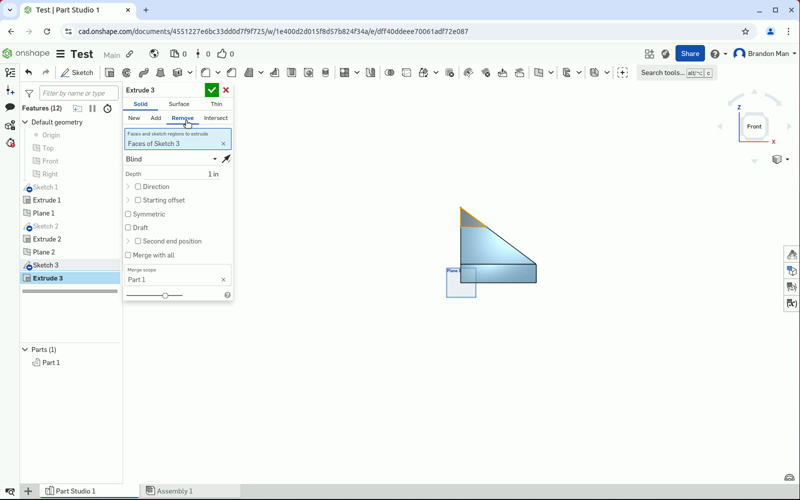
key(tab, 4)
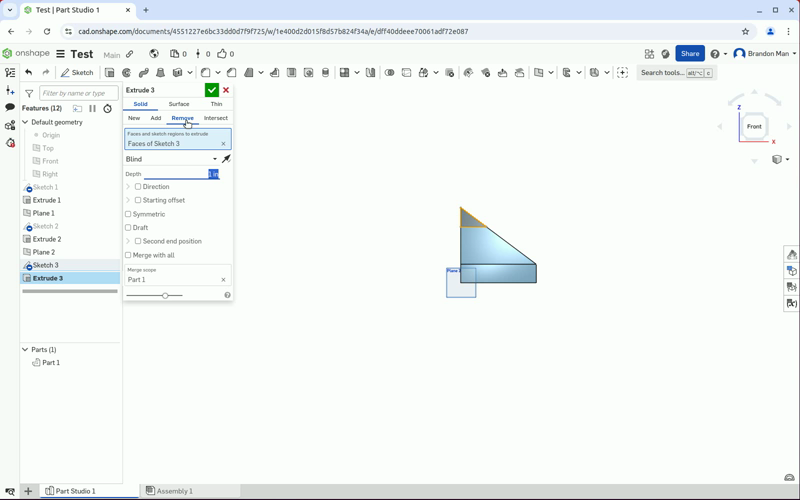
text(7.703)
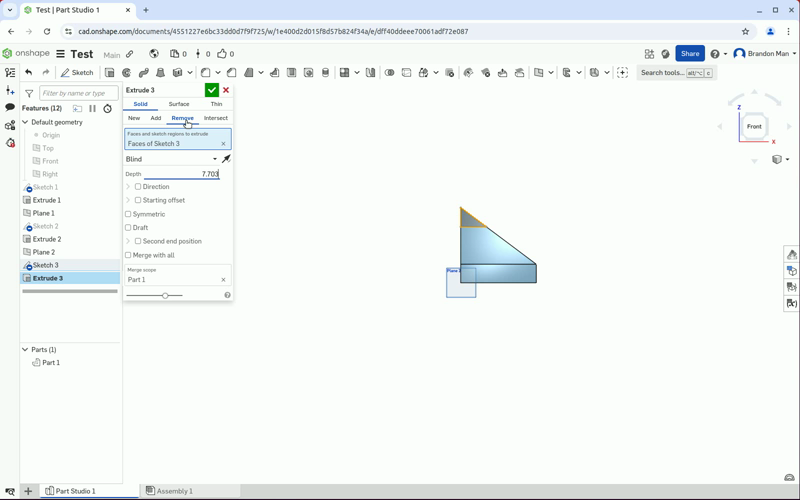
key(tab, 6)
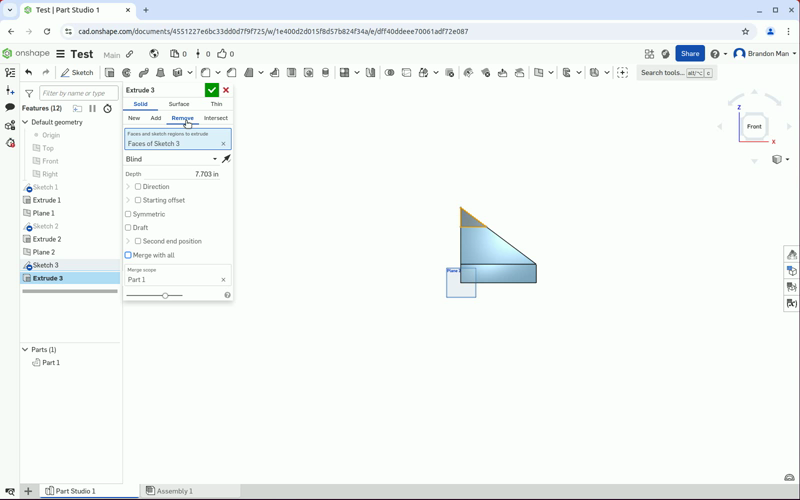
key(space)
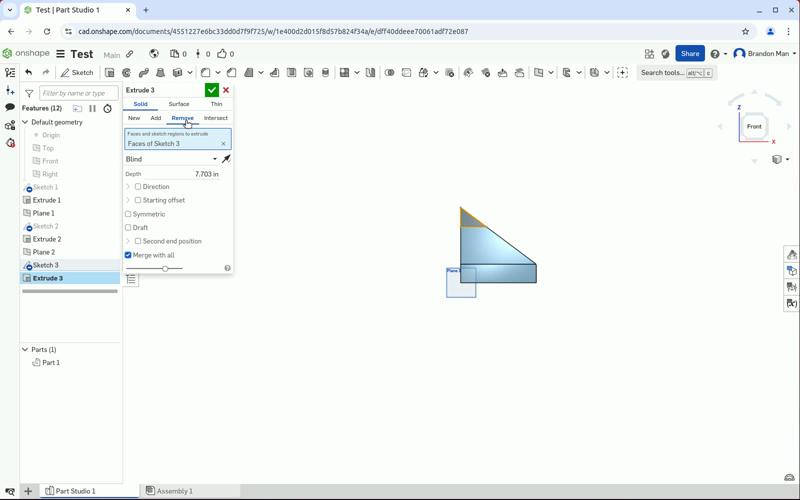
key(enter)
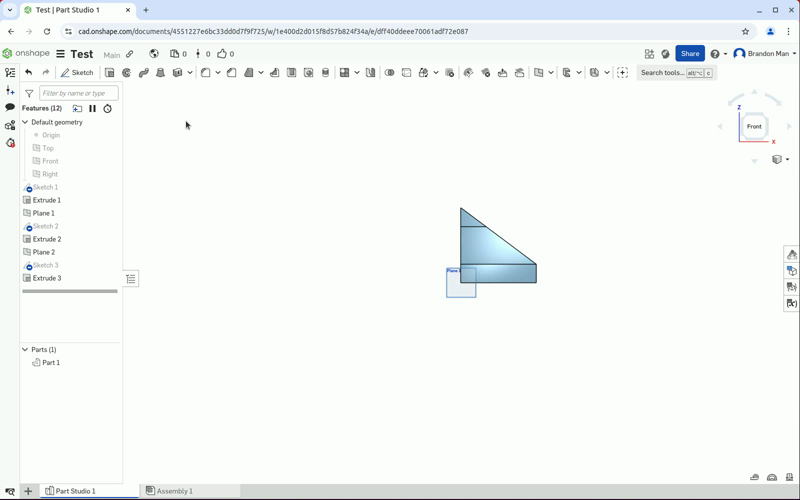
key(shift+h)
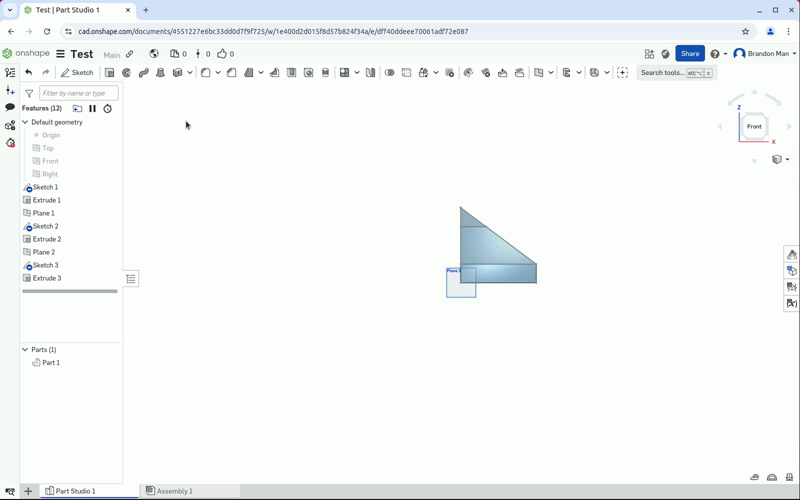
key(shift+h)
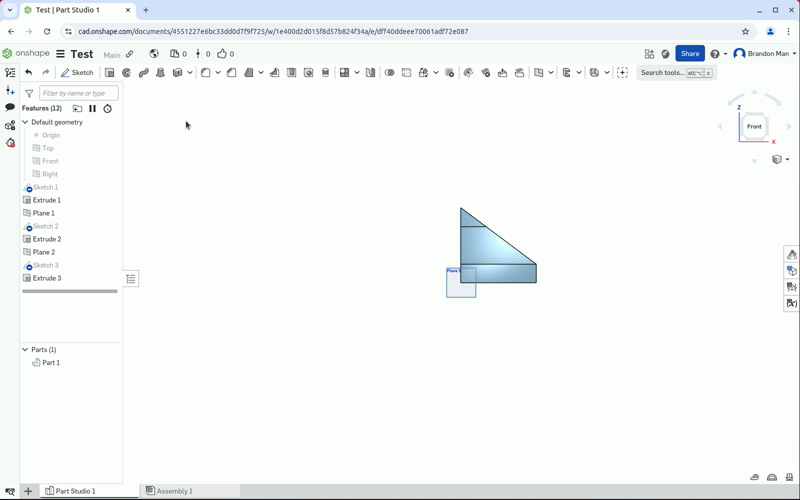
mouse_move(73, 189)
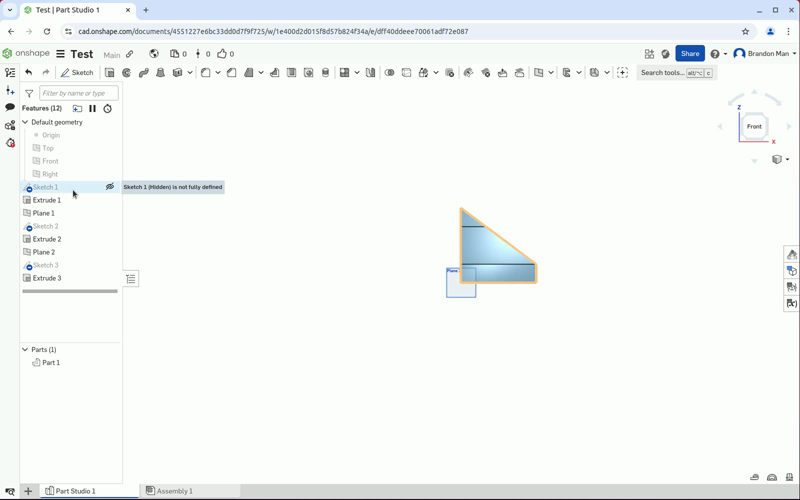
click(73, 189)
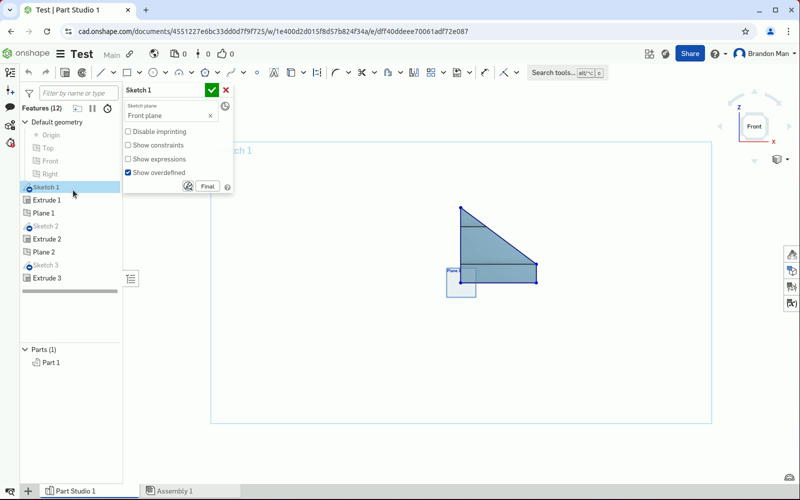
mouse_move(229, 92)
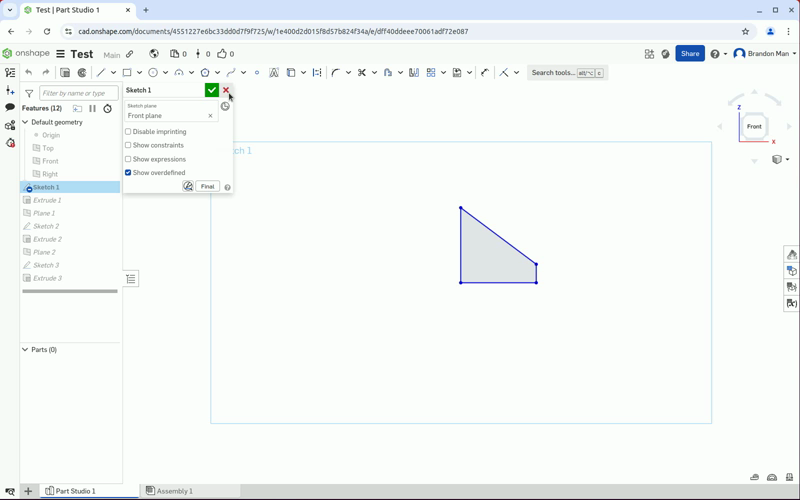
click(229, 92)
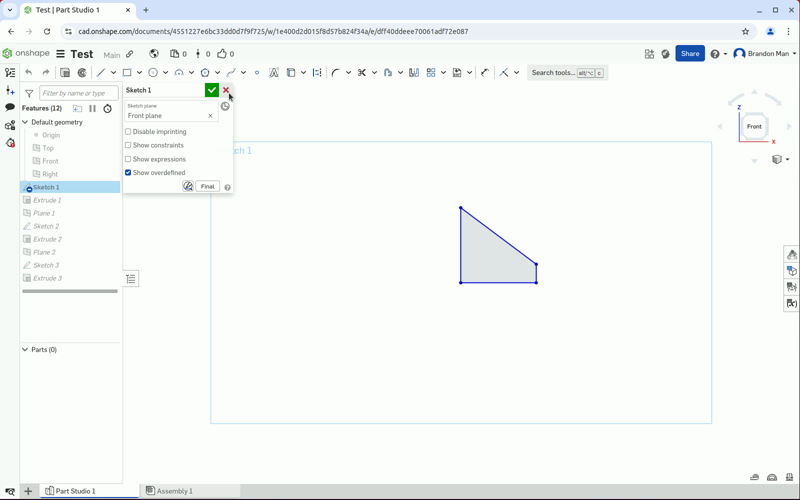
key(shift+s)
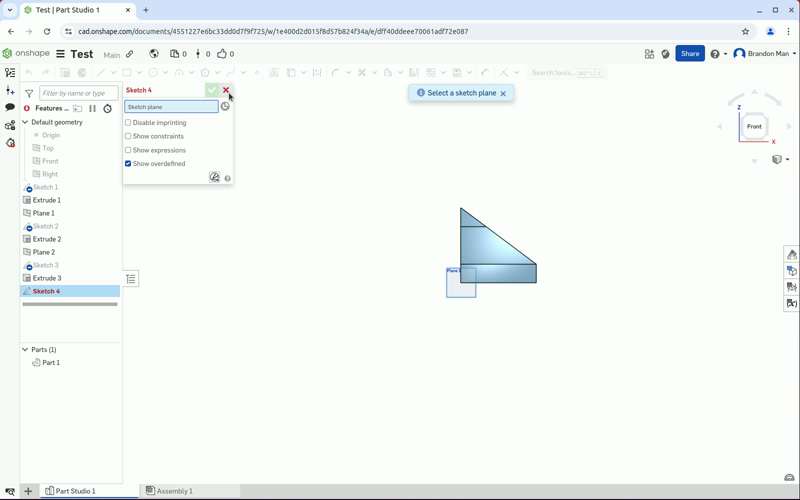
mouse_move(73, 254)
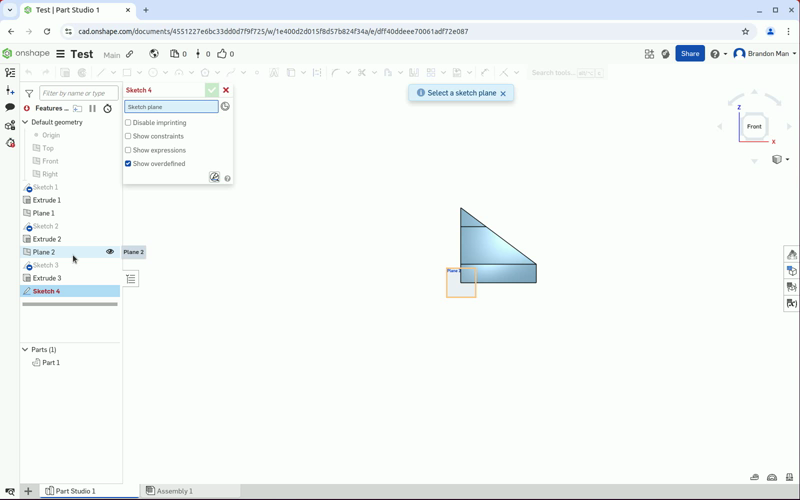
click(73, 254)
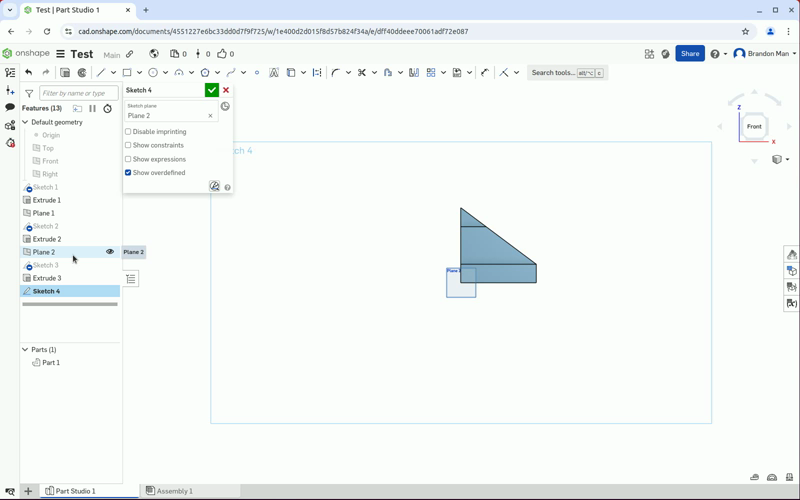
mouse_move(73, 352)
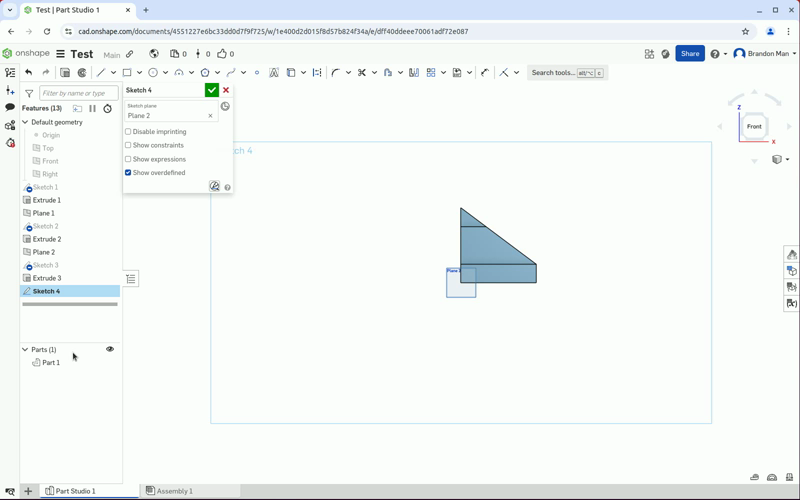
key(y)
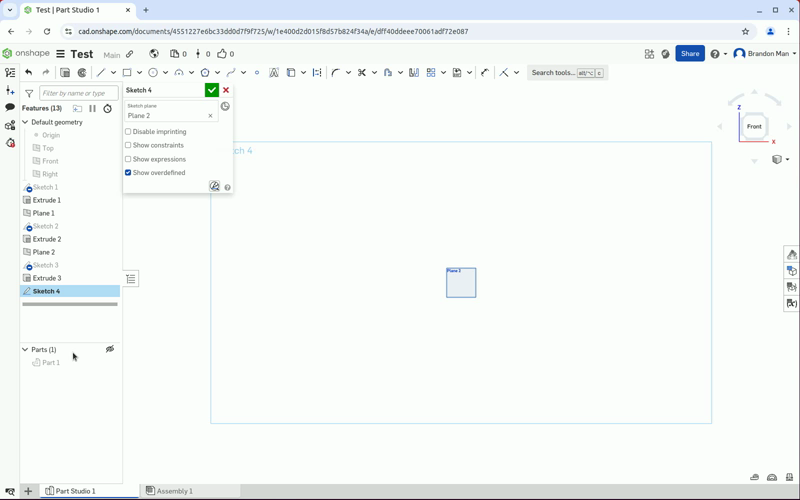
key(l)
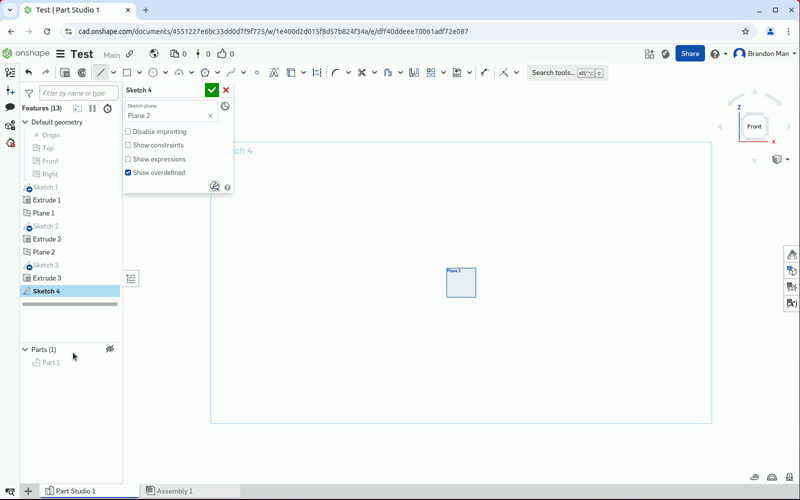
key_down(shift)
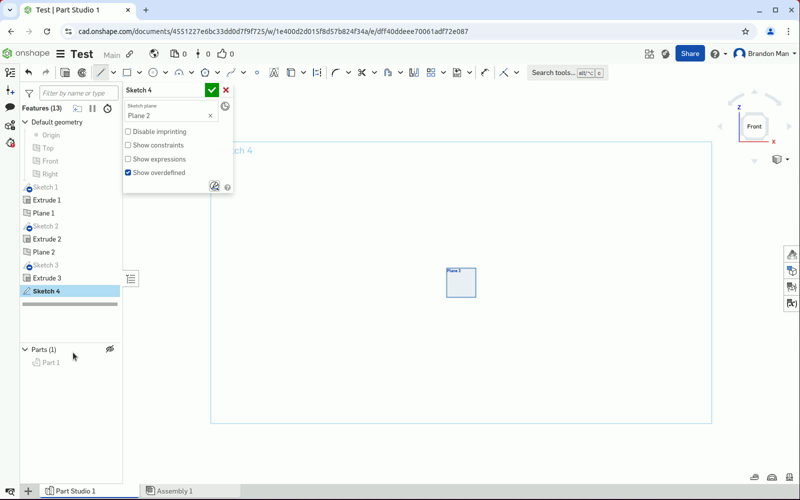
mouse_move(511, 264)
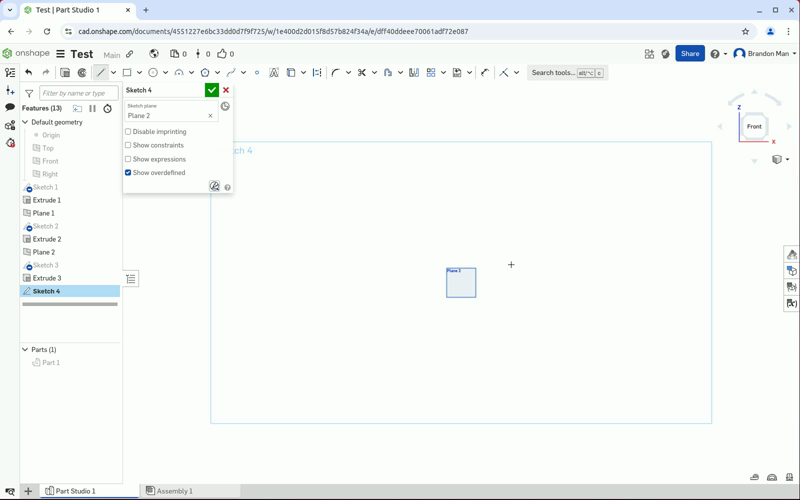
click(511, 264)
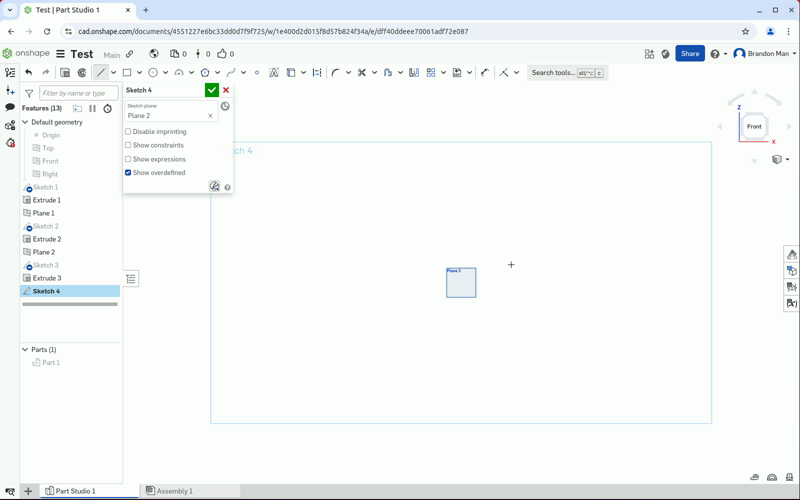
key_up(shift)
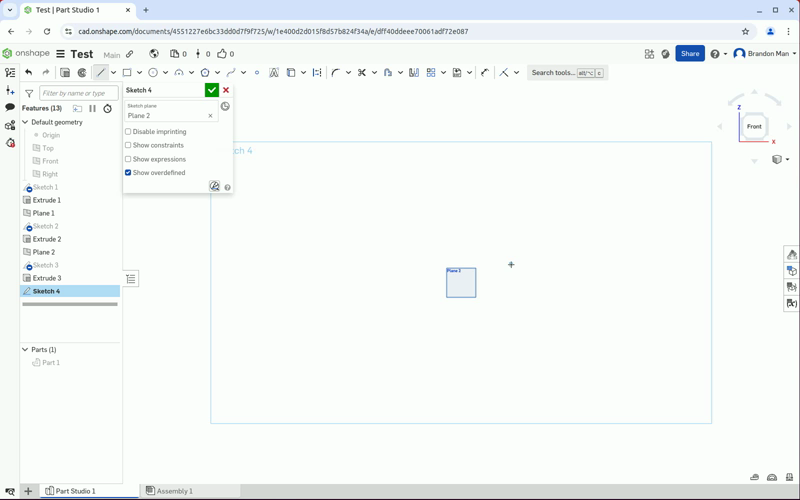
key_down(shift)
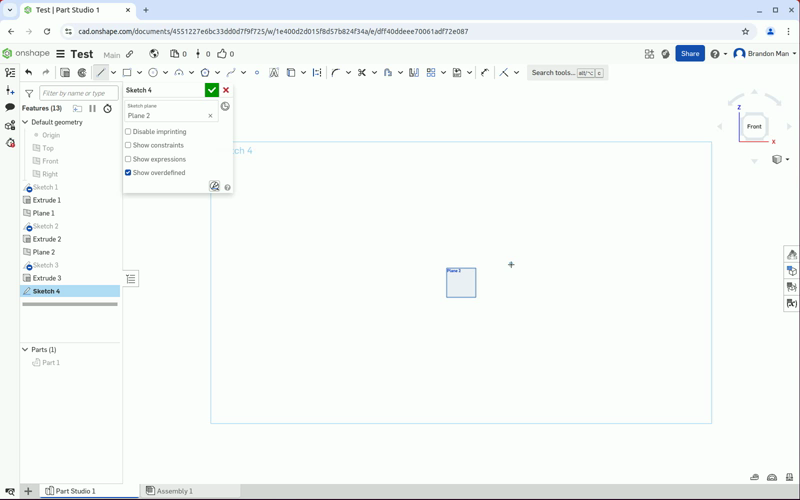
mouse_move(541, 264)
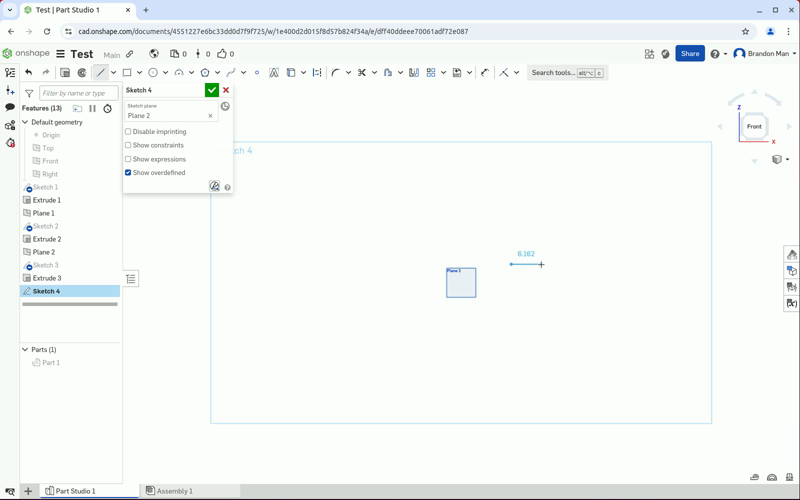
mouse_move(536, 264)
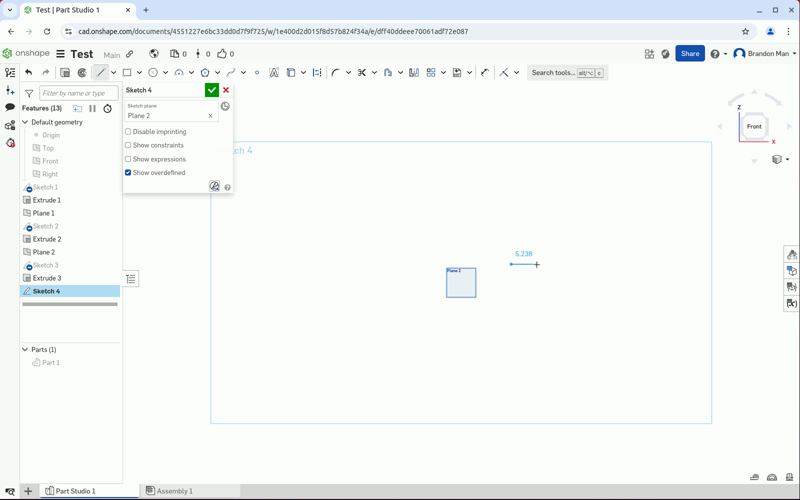
click(536, 264)
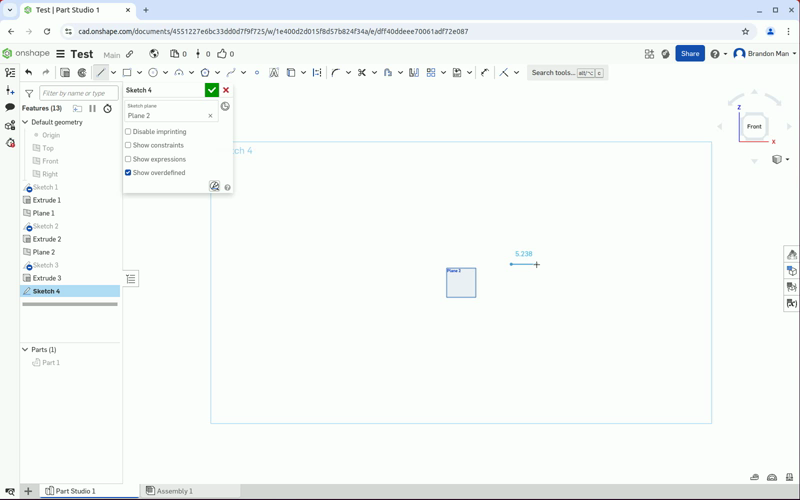
key_up(shift)
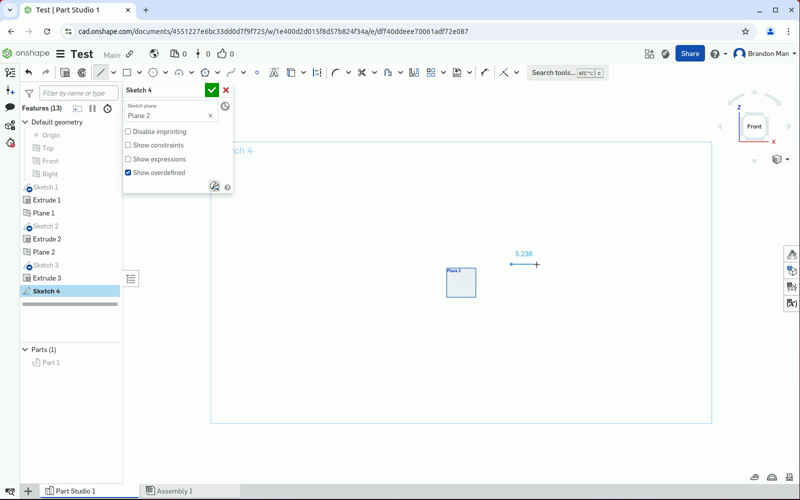
key_down(shift)
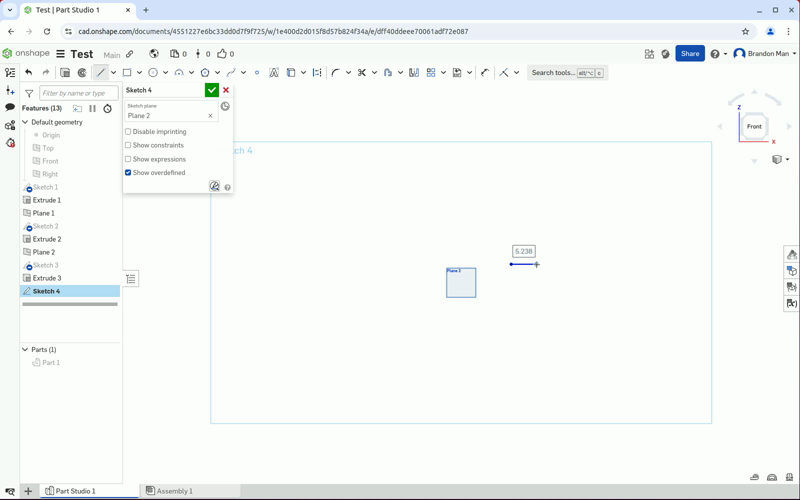
mouse_move(566, 264)
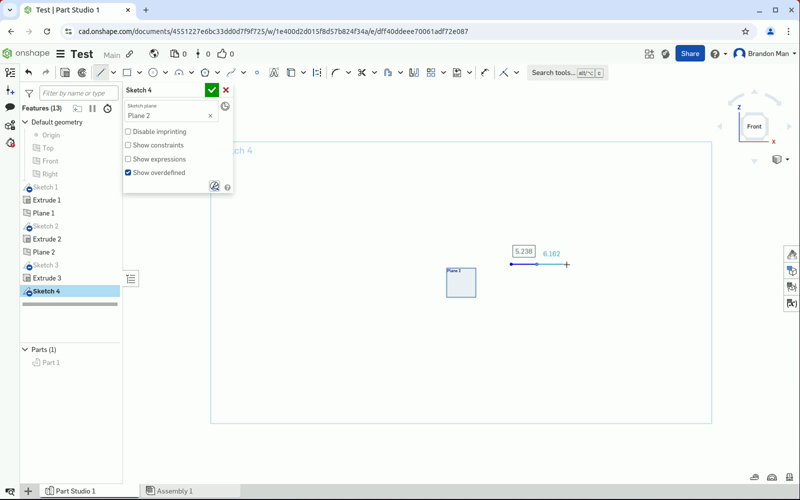
mouse_move(511, 245)
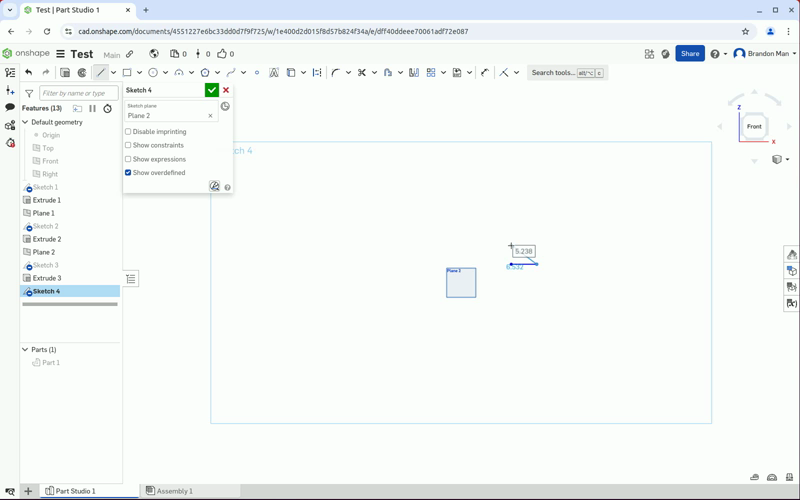
click(511, 245)
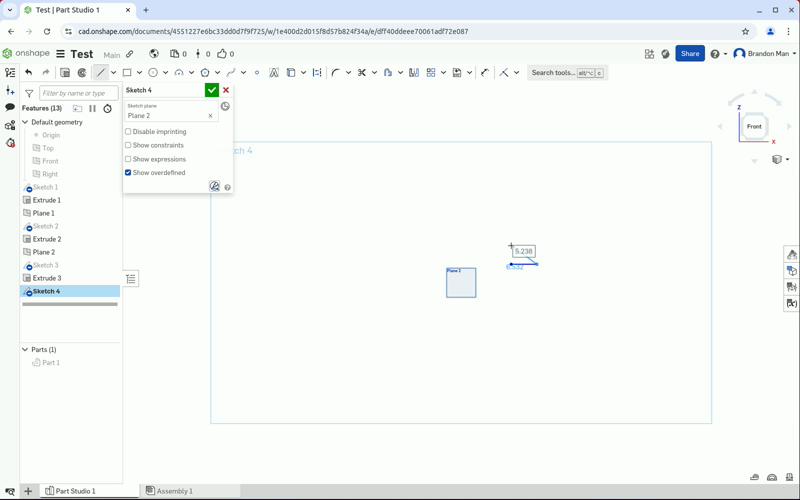
key_up(shift)
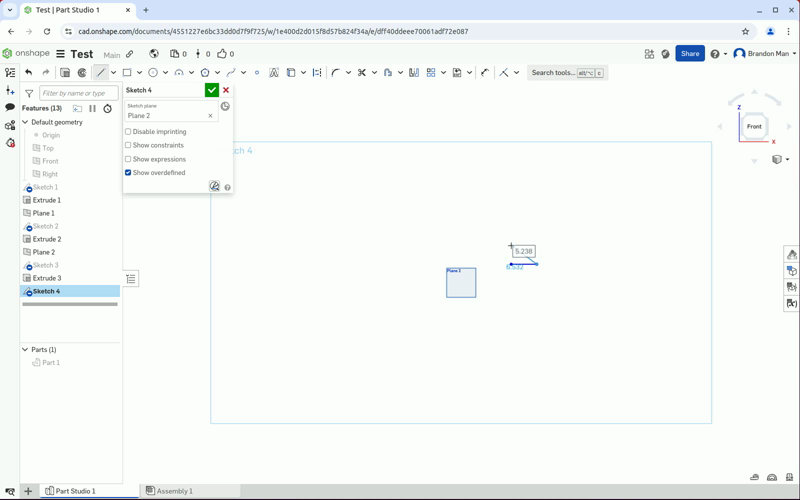
mouse_move(541, 245)
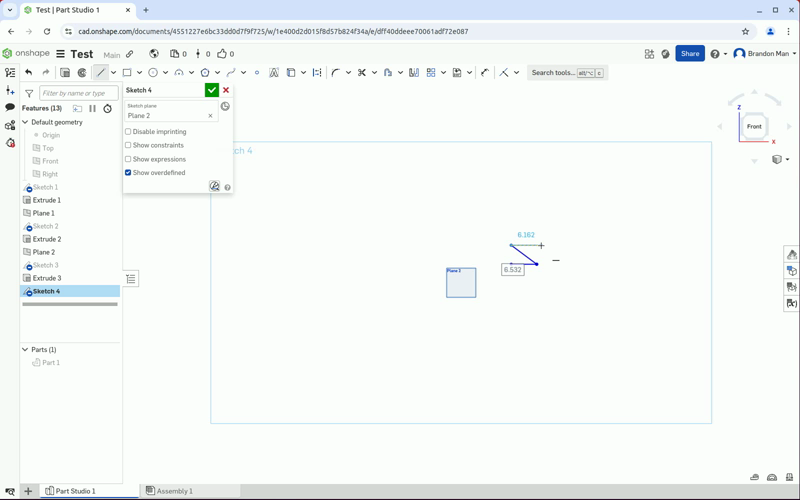
key_down(shift)
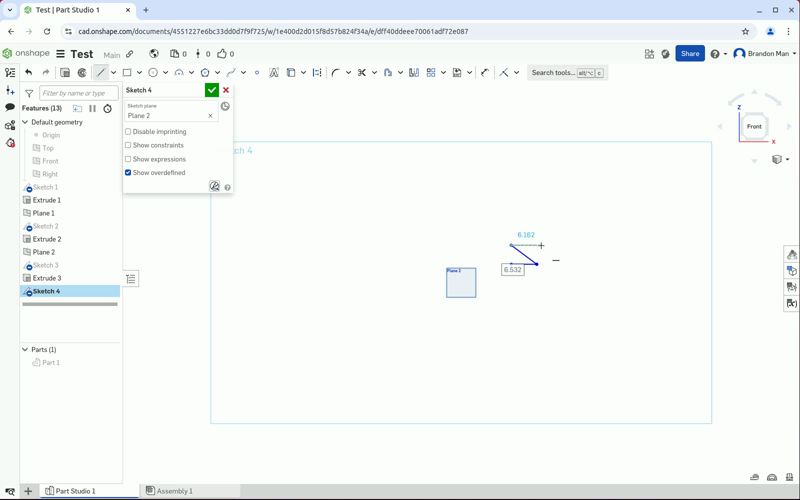
mouse_move(511, 264)
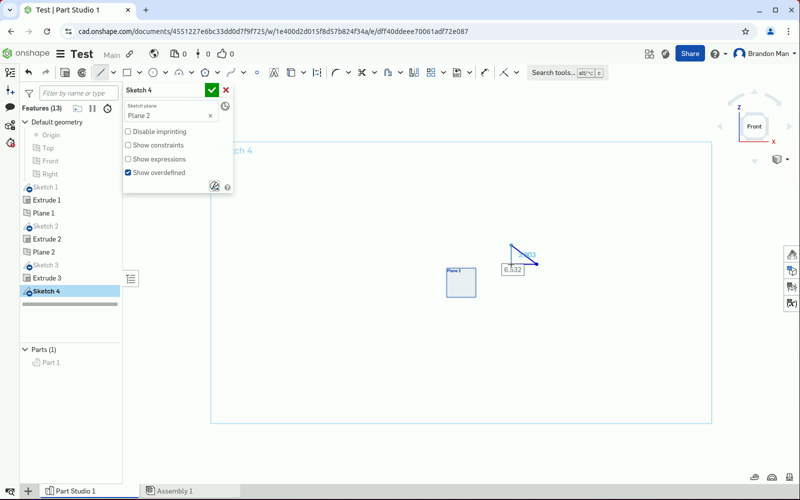
key_up(shift)
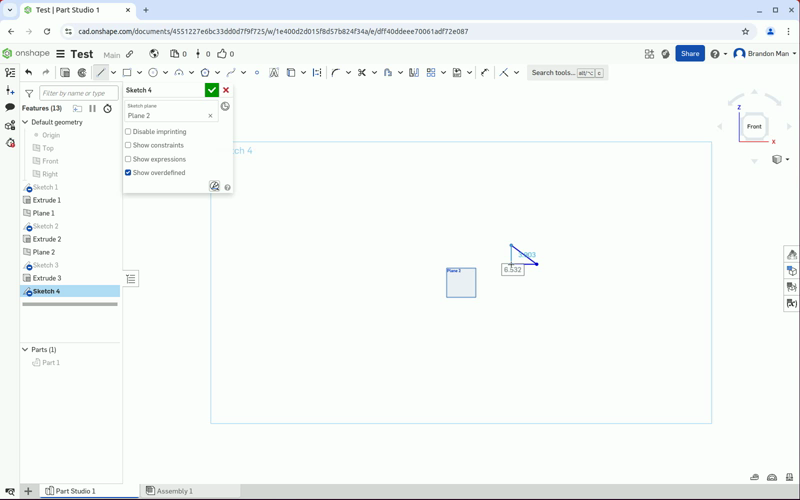
click(511, 264)
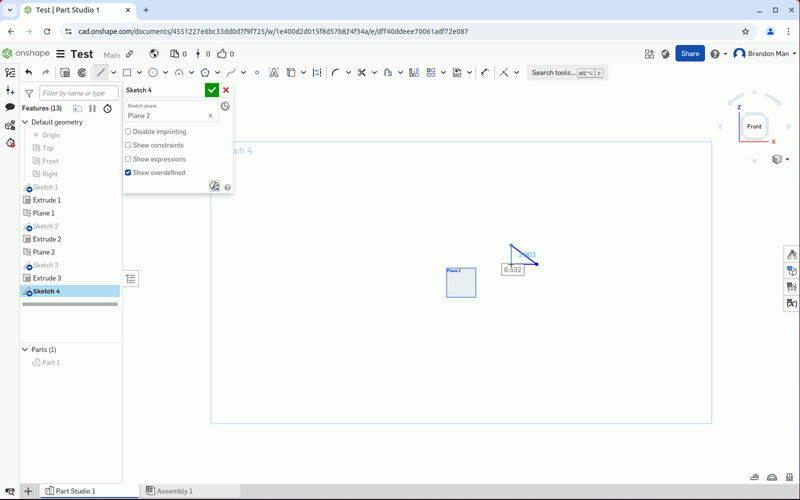
key(esc)
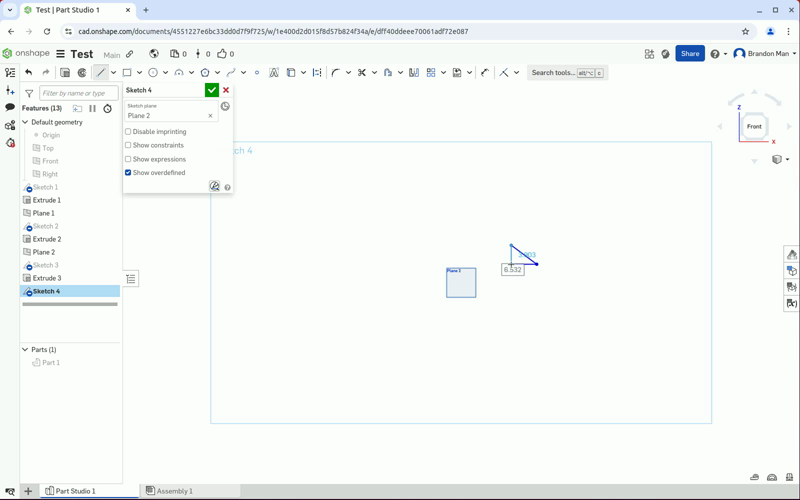
mouse_move(527, 260)
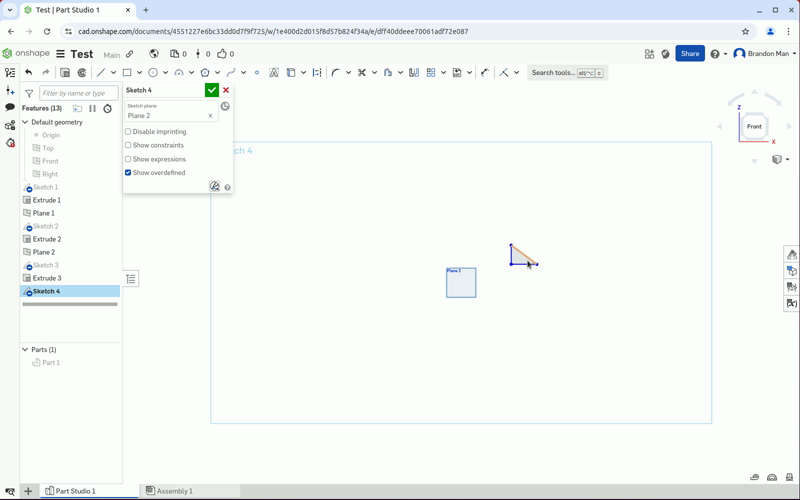
scroll(6)
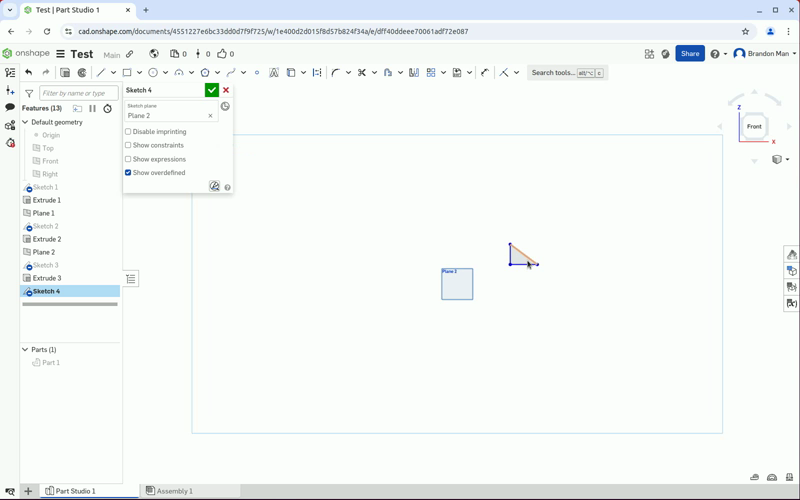
scroll(6)
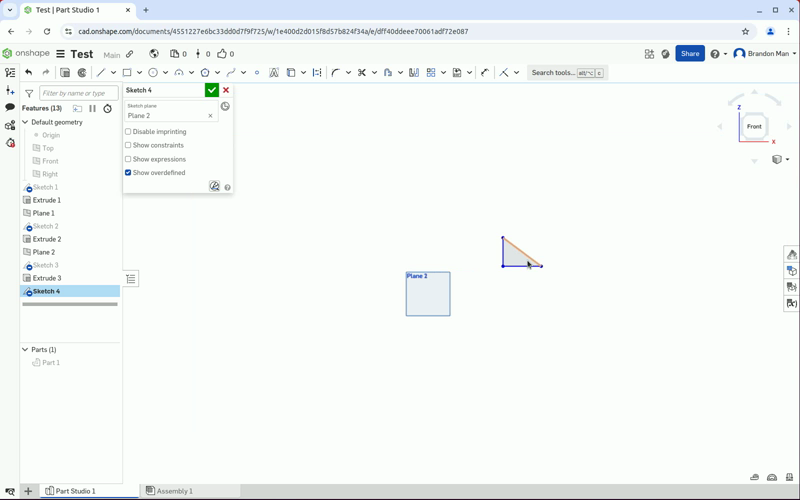
scroll(6)
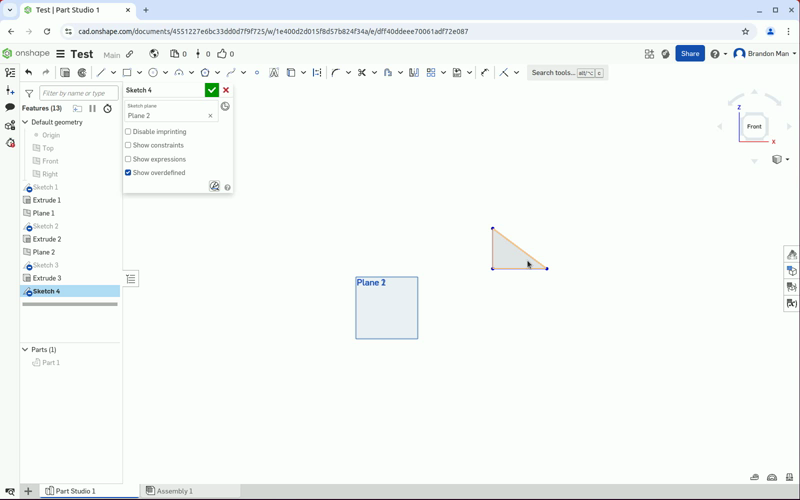
scroll(6)
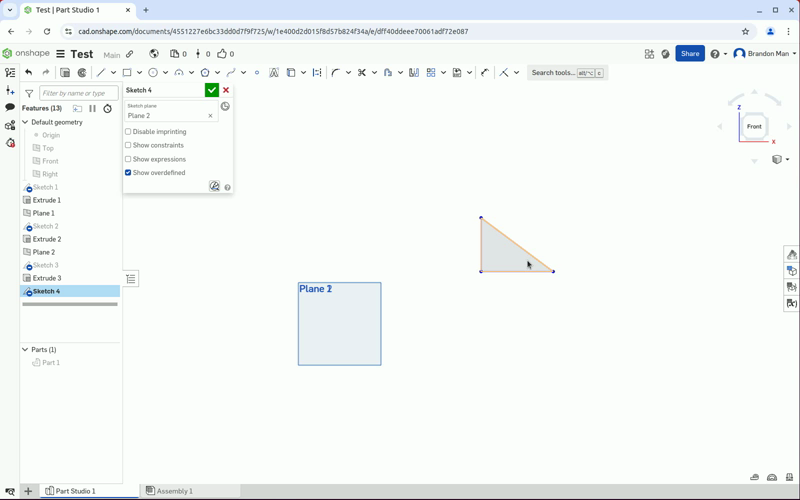
scroll(6)
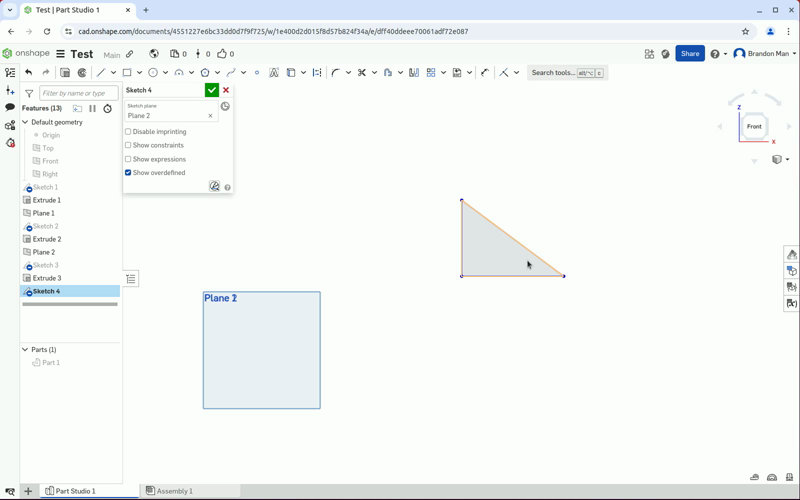
scroll(6)
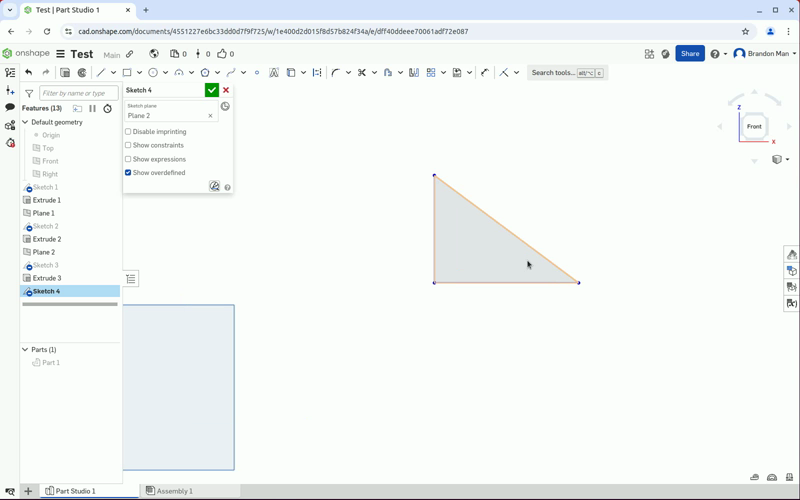
scroll(6)
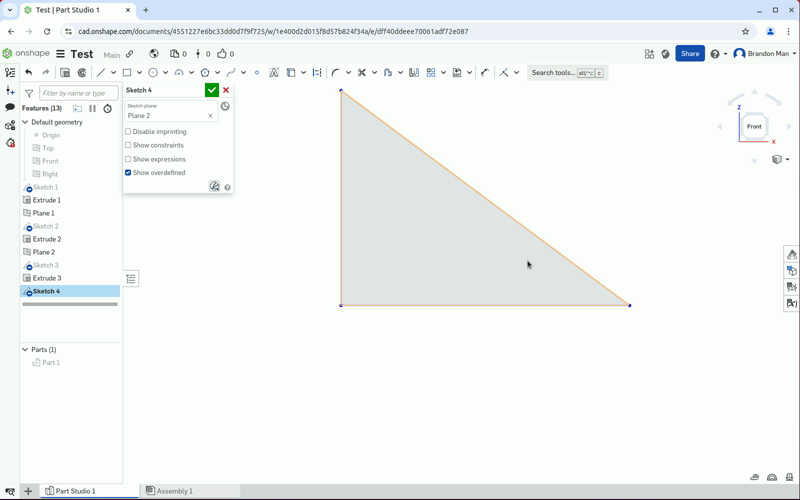
click(527, 260)
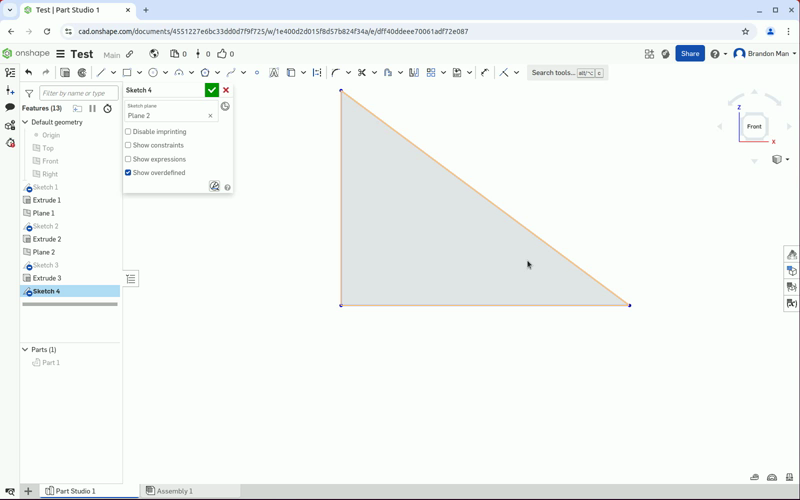
scroll(-6)
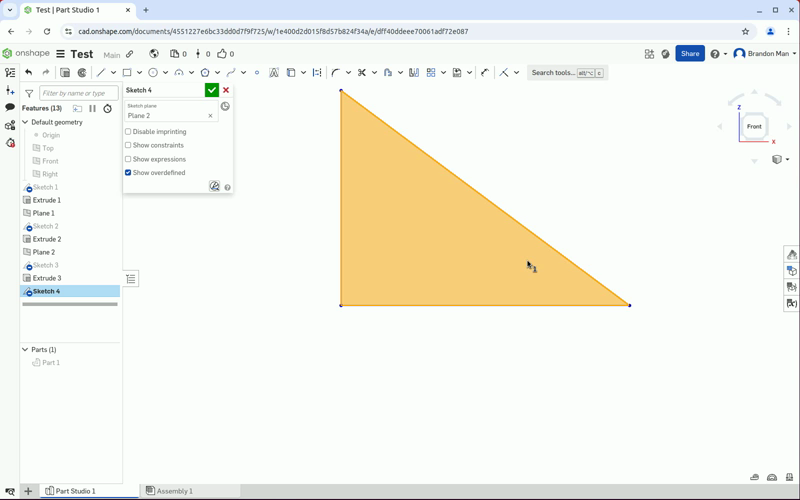
scroll(-6)
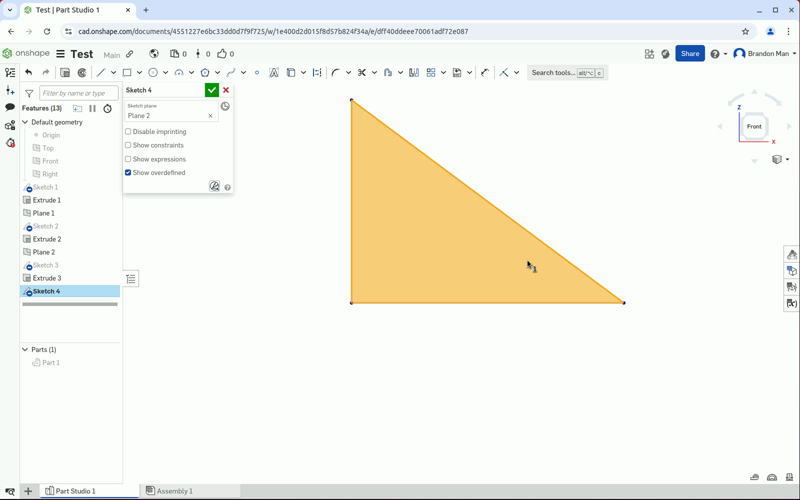
scroll(-6)
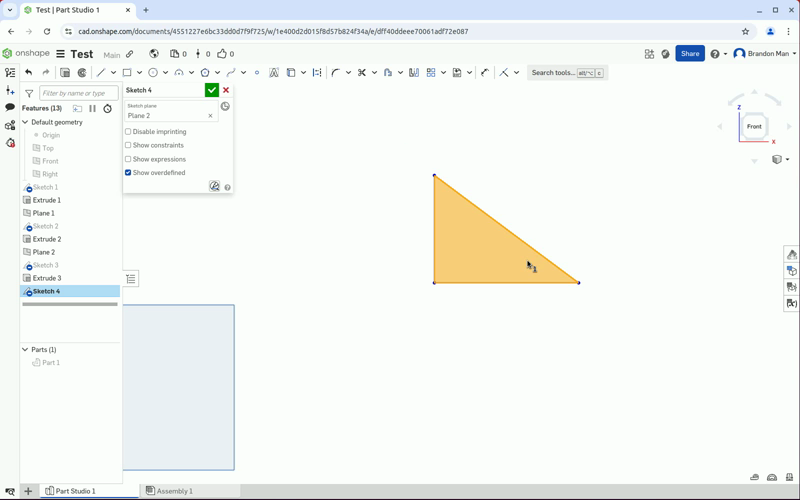
scroll(-6)
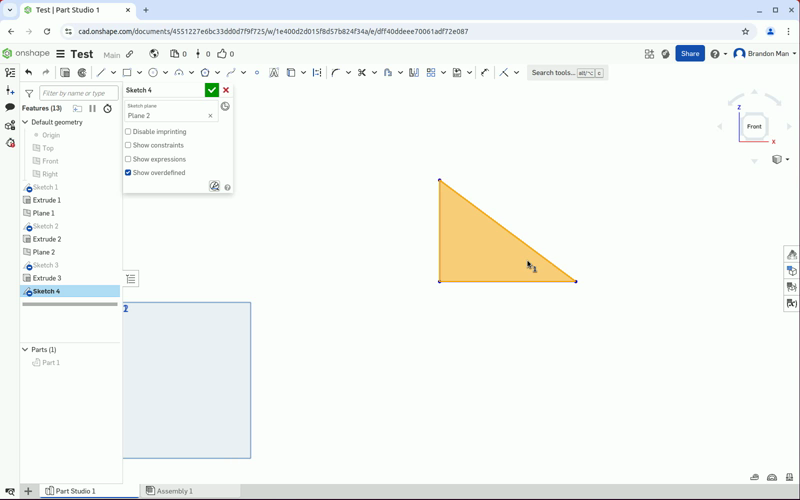
scroll(-6)
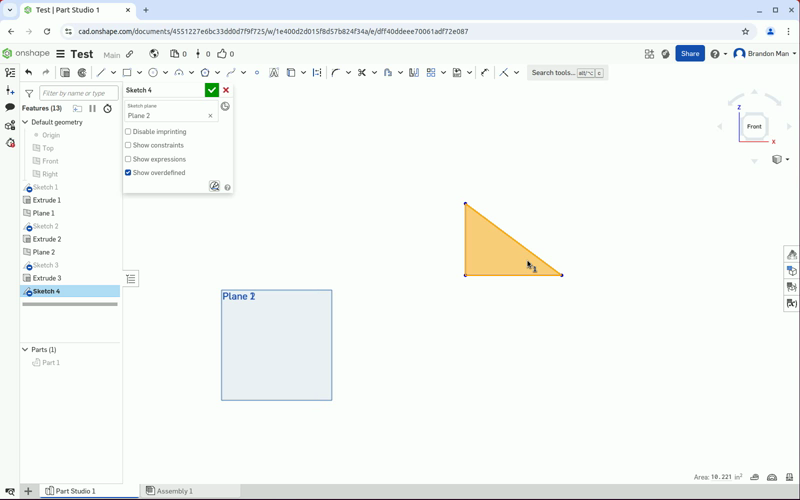
scroll(-6)
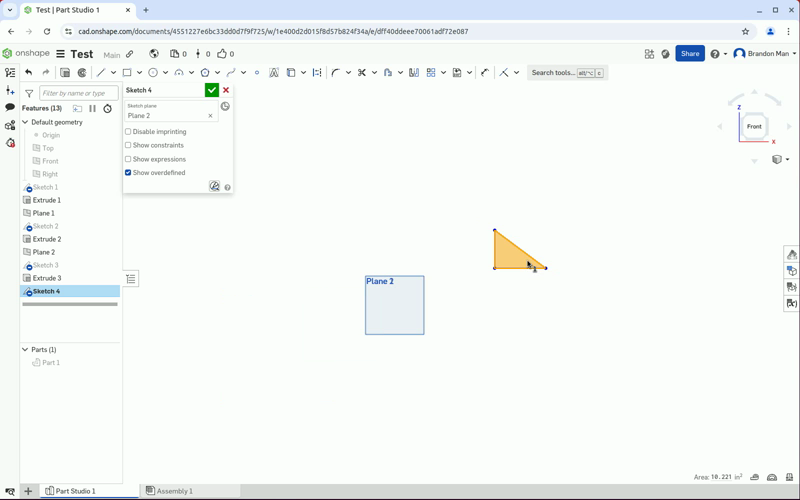
scroll(-6)
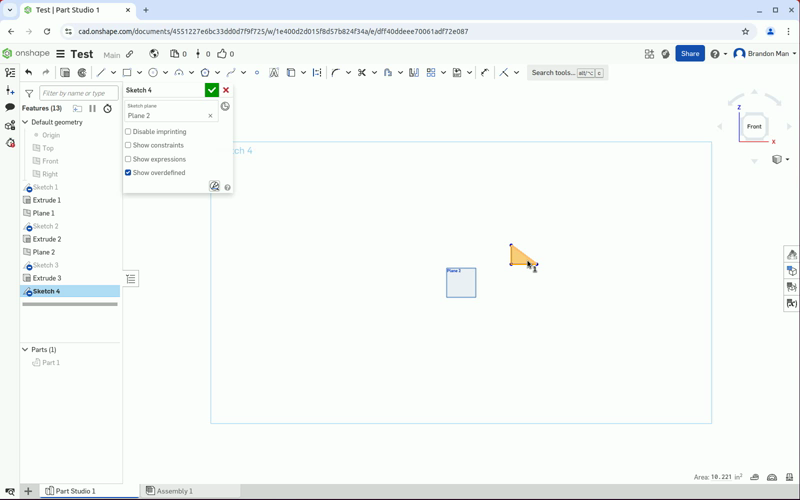
mouse_move(73, 352)
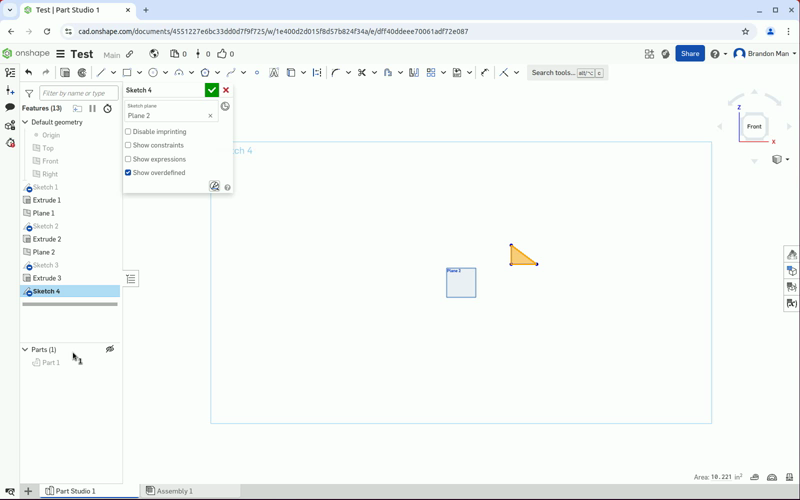
key(shift+y)
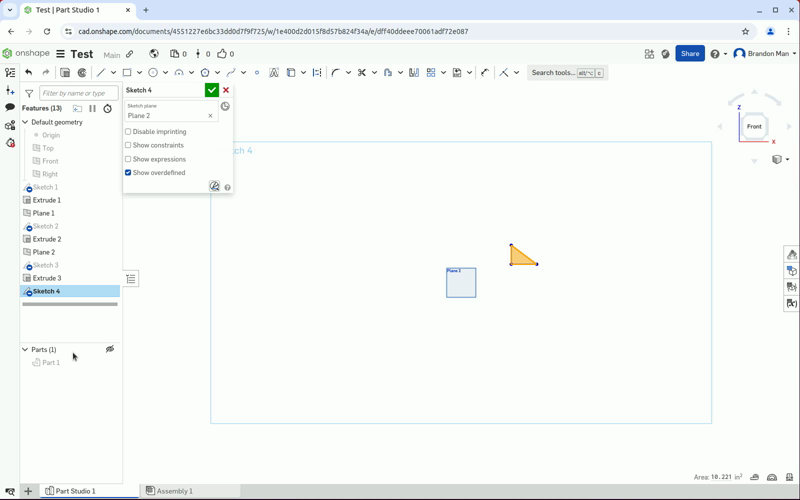
key(shift+e)
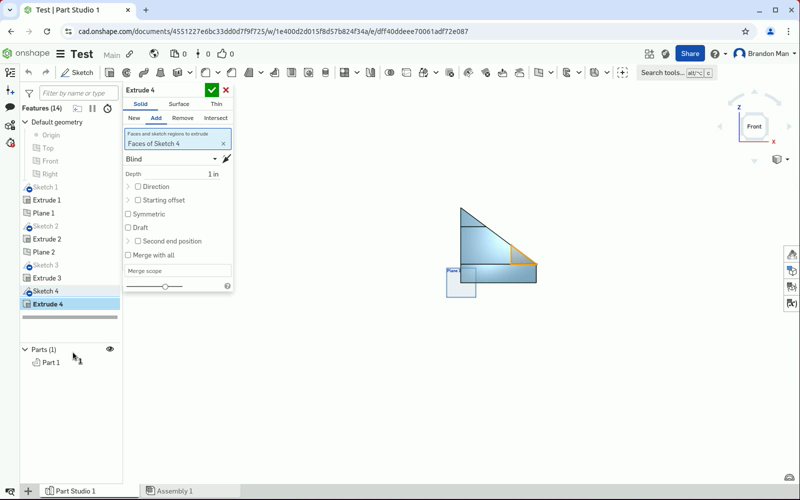
mouse_move(143, 106)
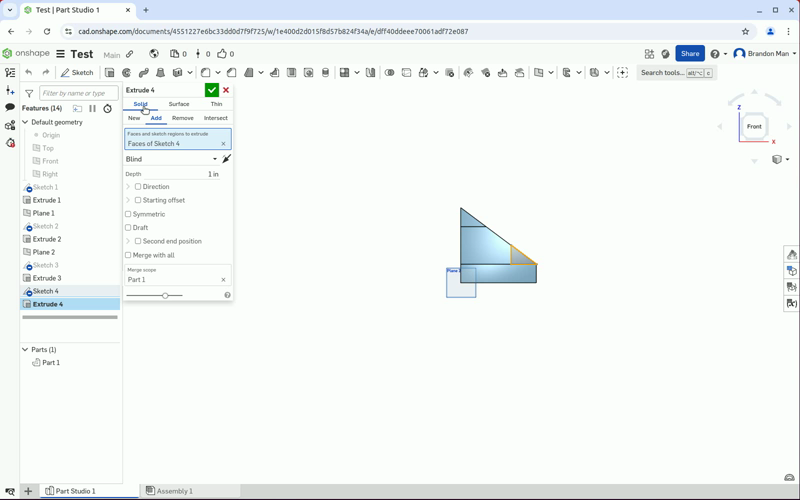
click(143, 106)
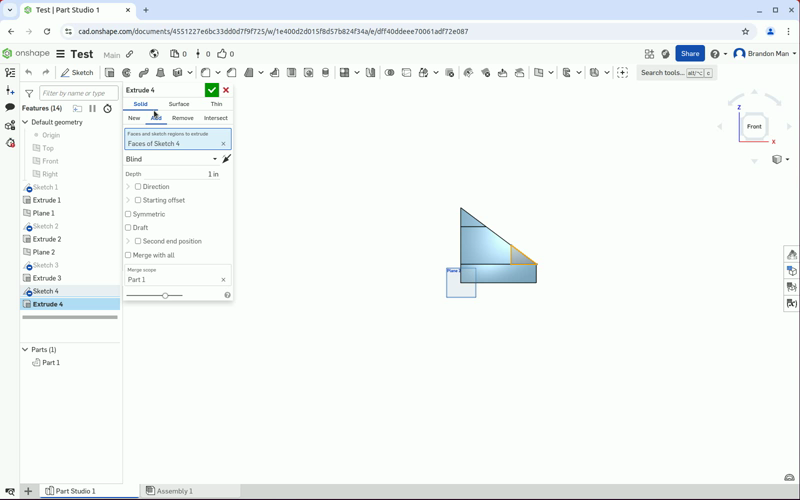
mouse_move(186, 120)
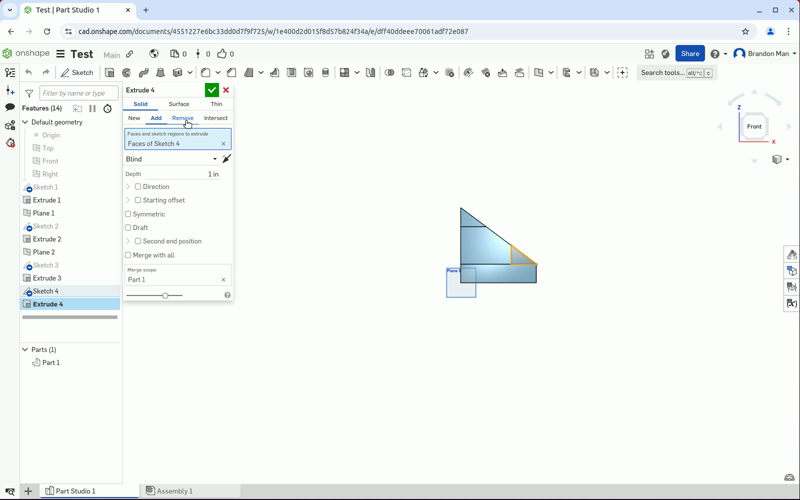
click(186, 120)
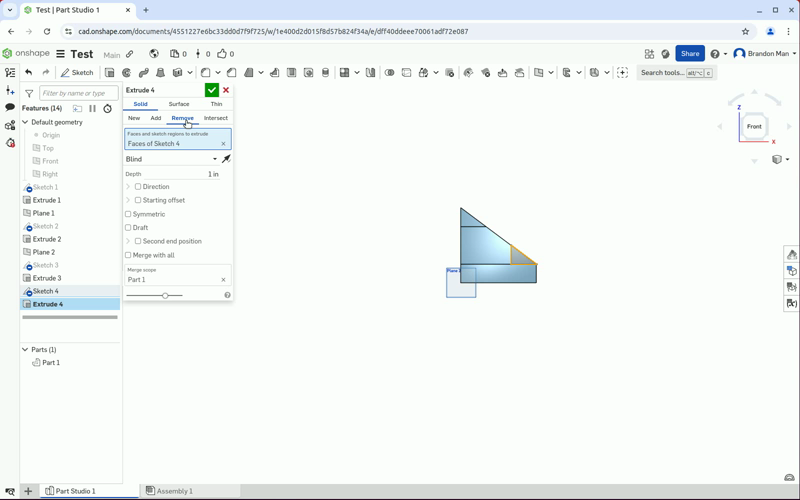
key(tab, 4)
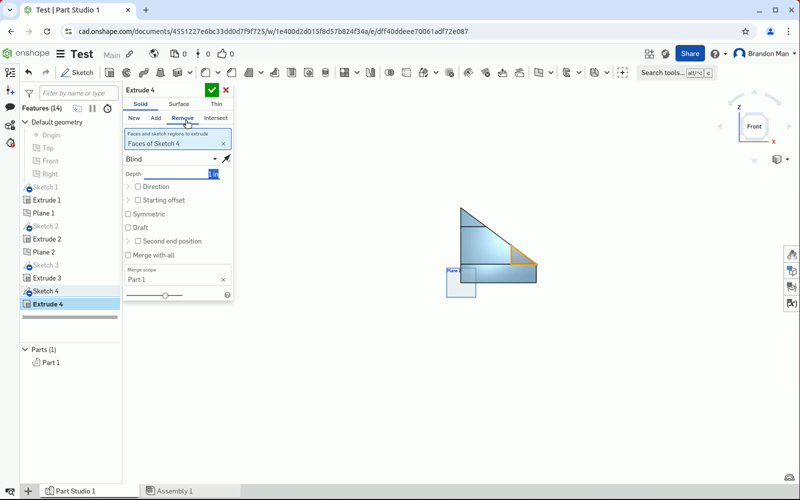
text(7.703)
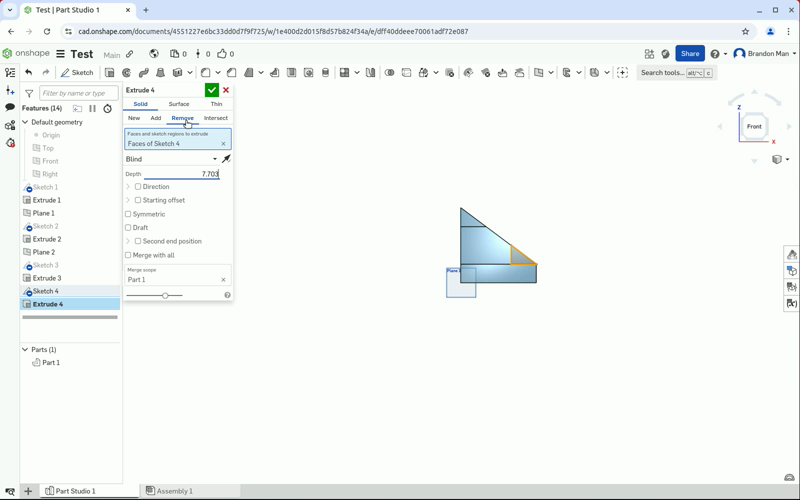
key(tab, 6)
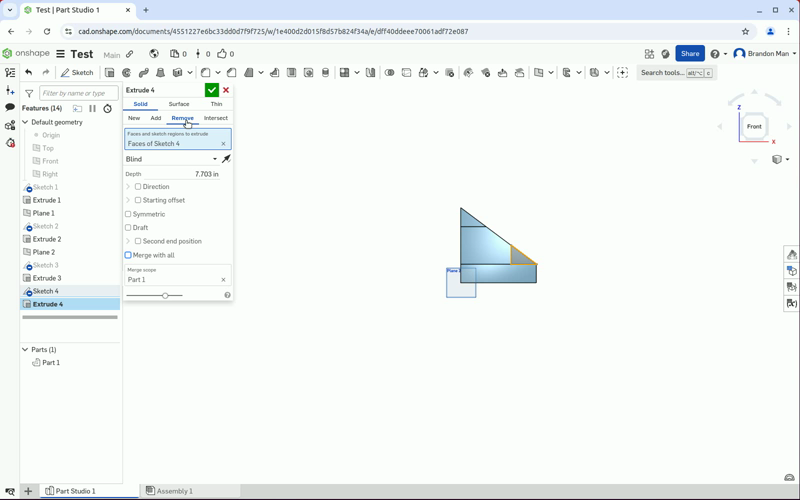
key(space)
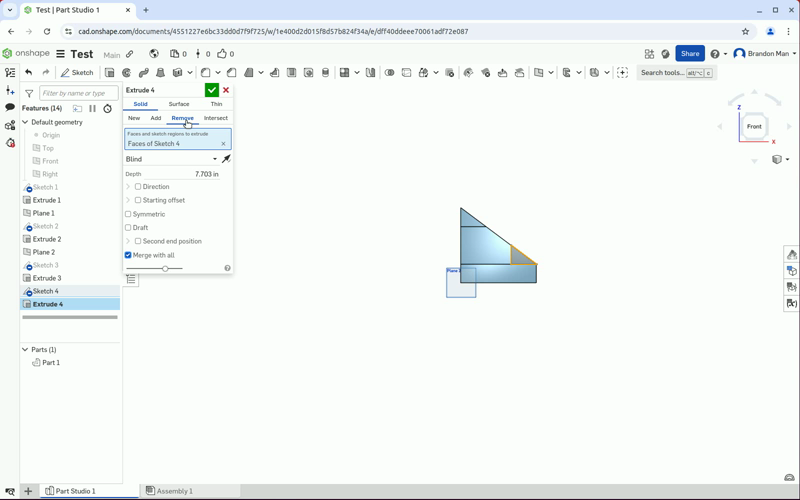
key(enter)
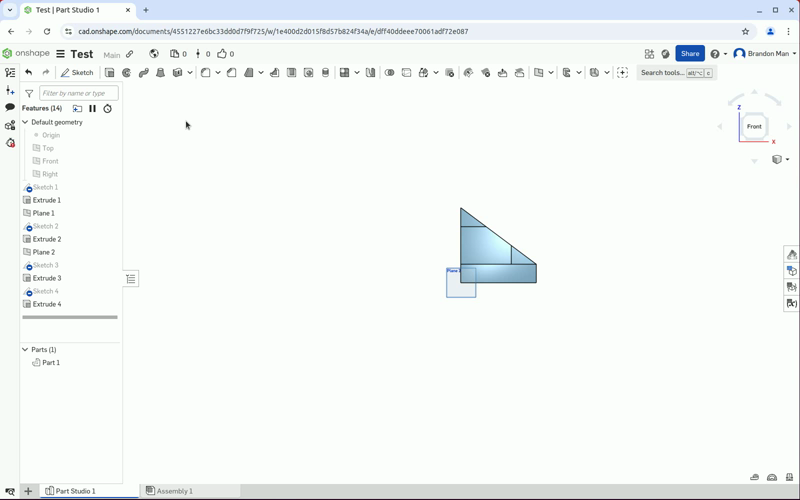
key(shift+h)
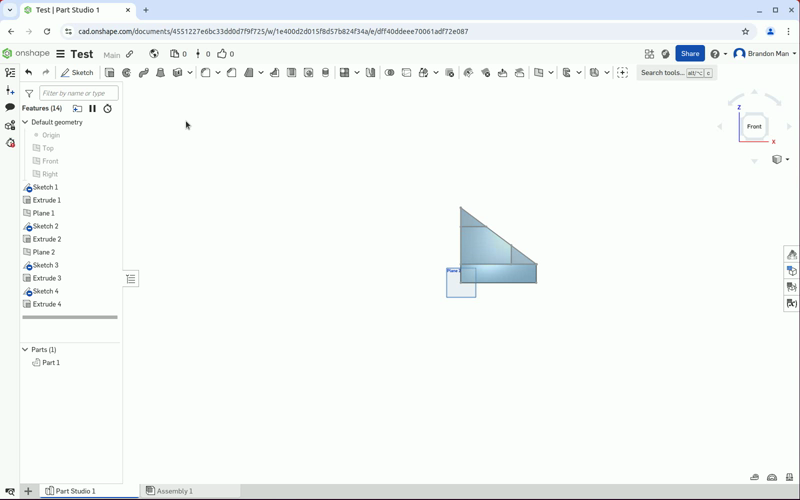
key(shift+h)
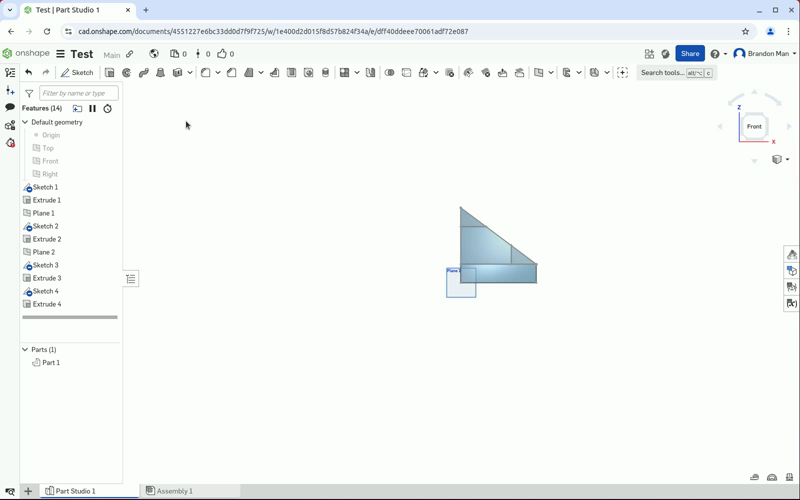
key(shift+7)
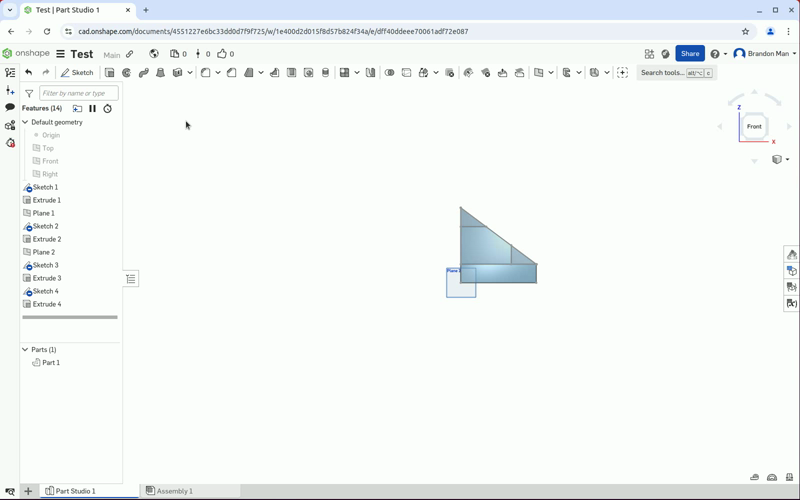
key(left, 2)
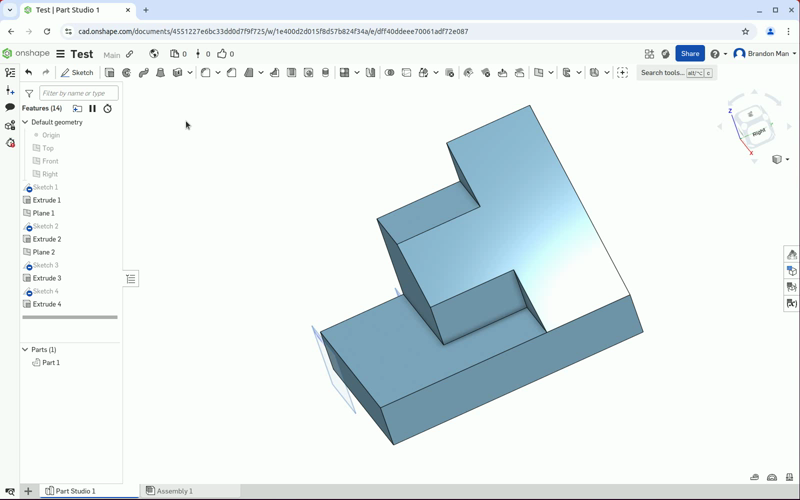
key(down, 2)
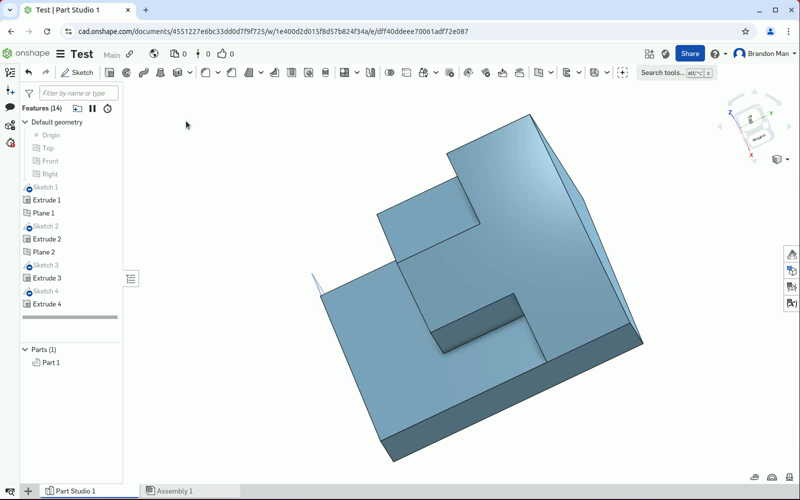
key(up, 2)
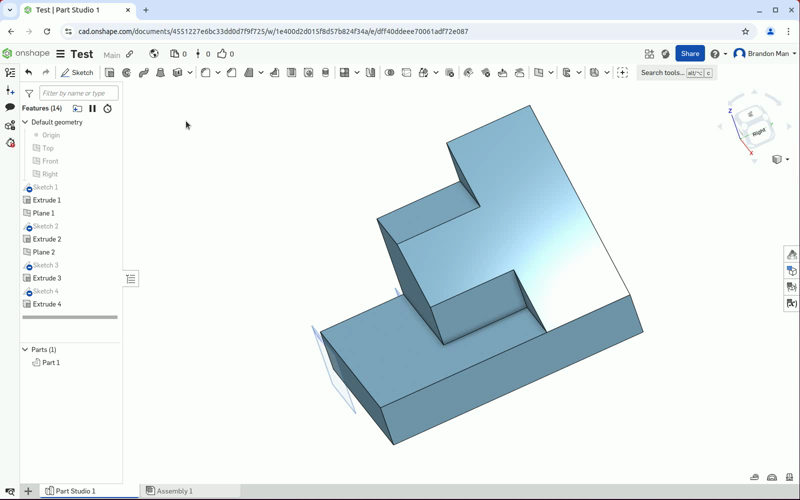
key(right, 2)
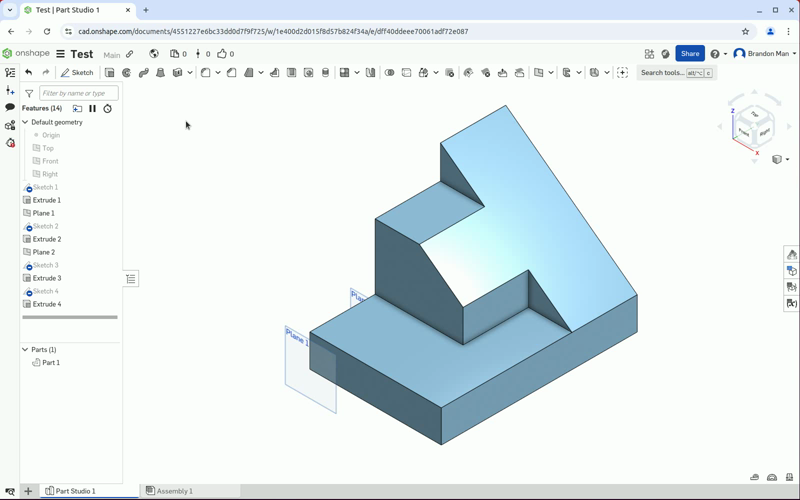
mouse_move(73, 189)
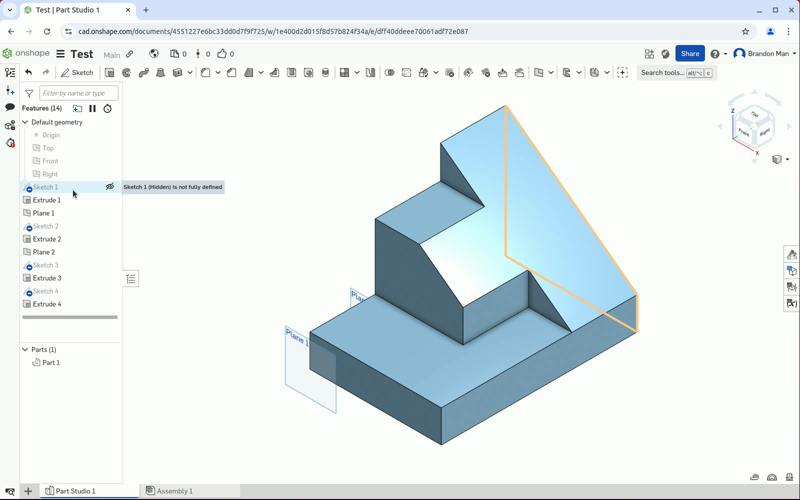
click(73, 189)